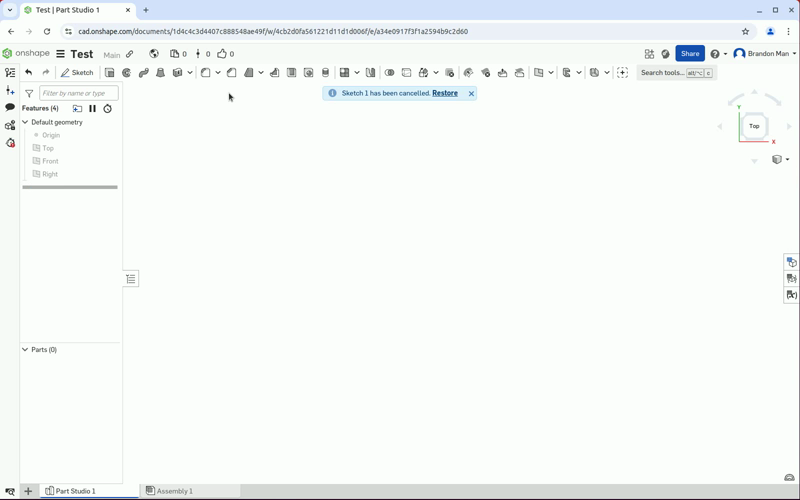
key(shift+h)
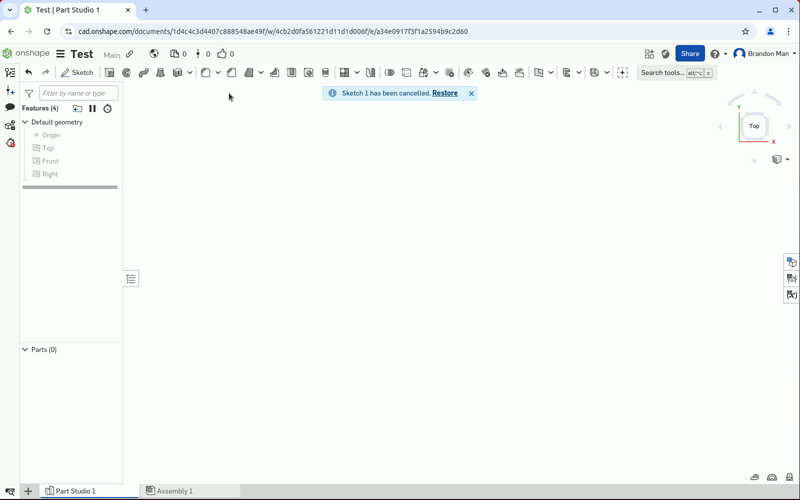
mouse_move(541, 75)
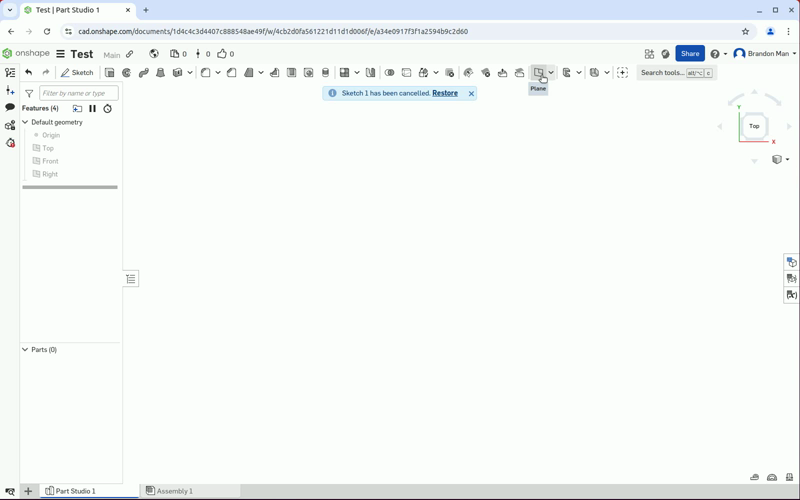
click(541, 75)
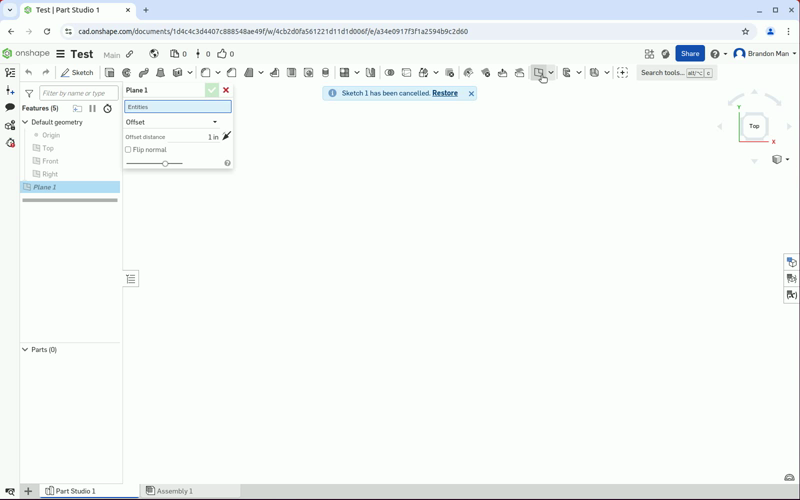
mouse_move(73, 150)
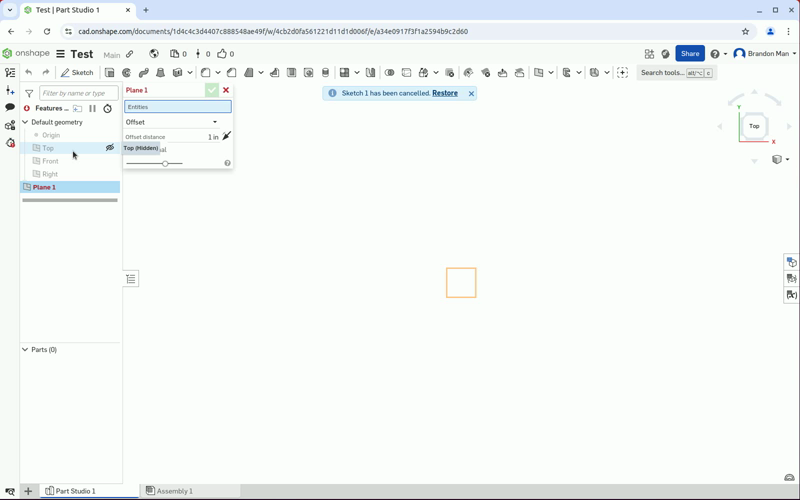
click(73, 150)
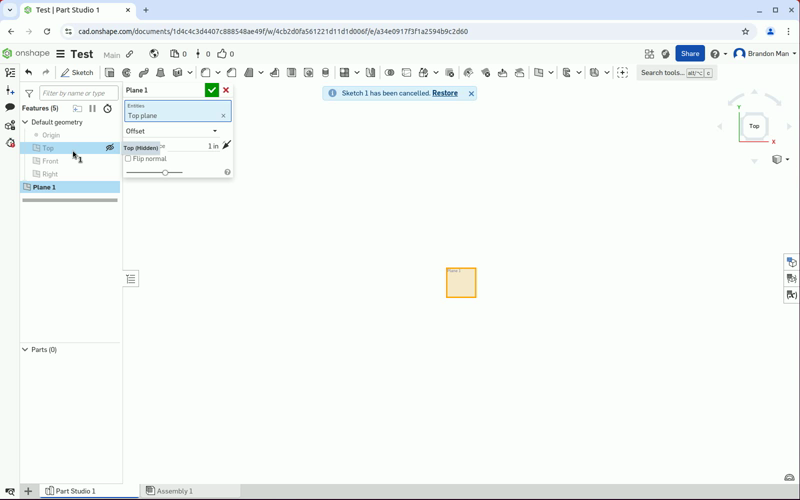
key(tab, 2)
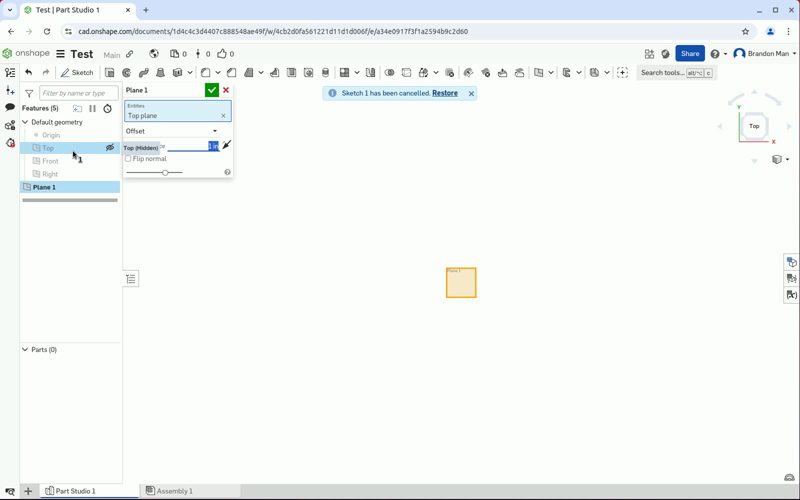
text(3.851)
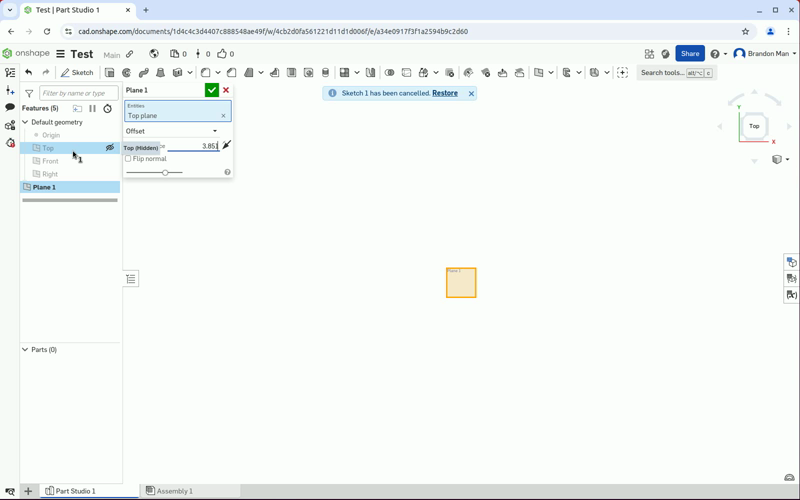
key(enter, 2)
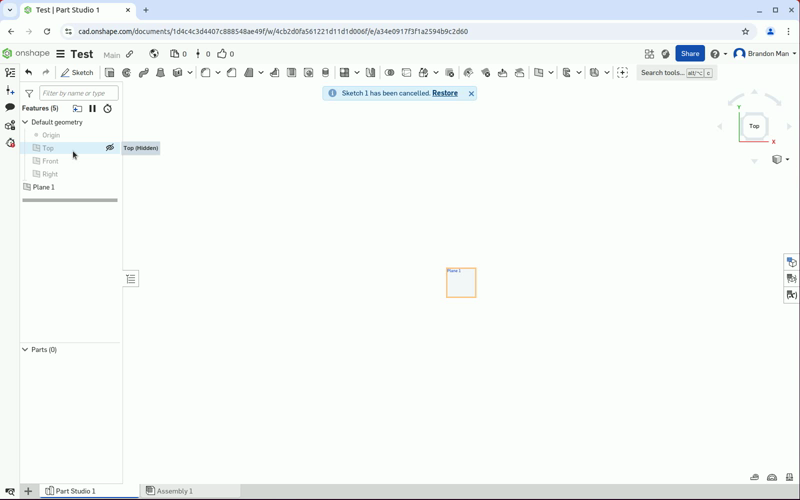
key(shift+s)
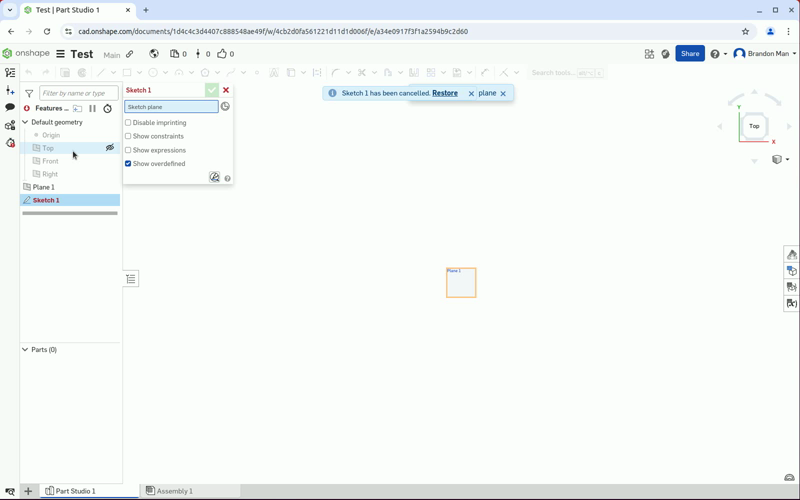
mouse_move(73, 189)
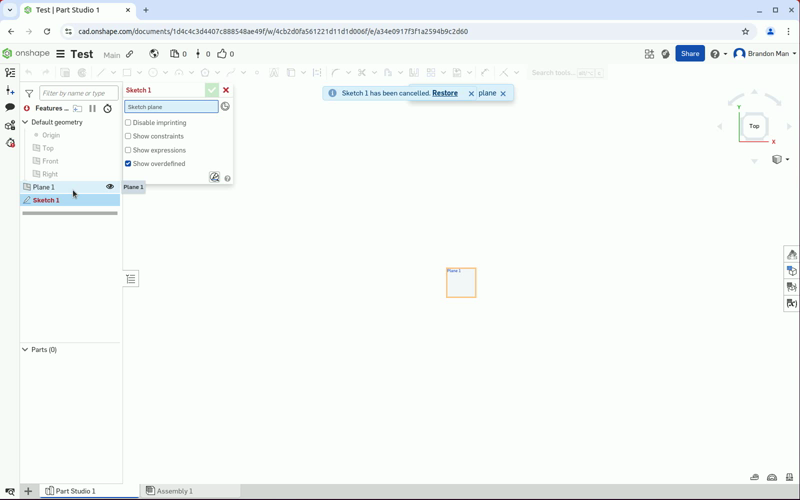
click(73, 189)
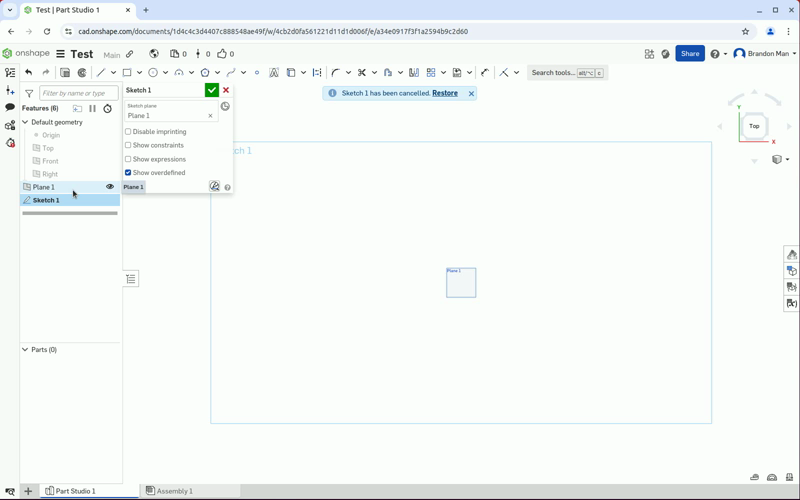
mouse_move(73, 352)
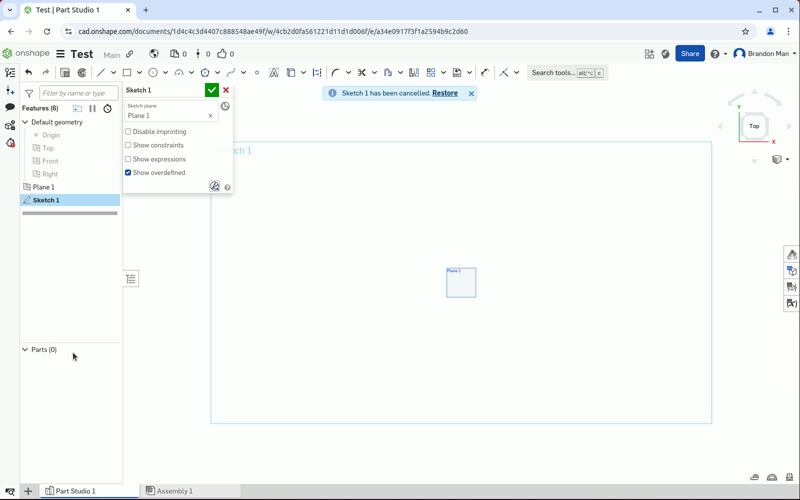
key(y)
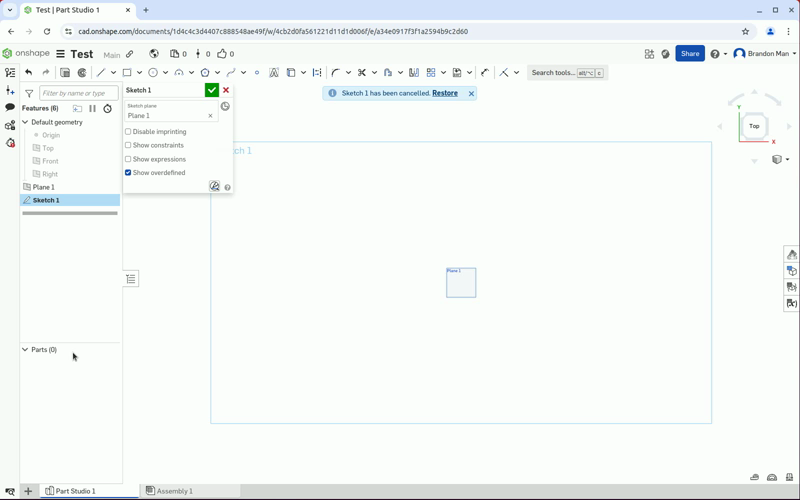
key(l)
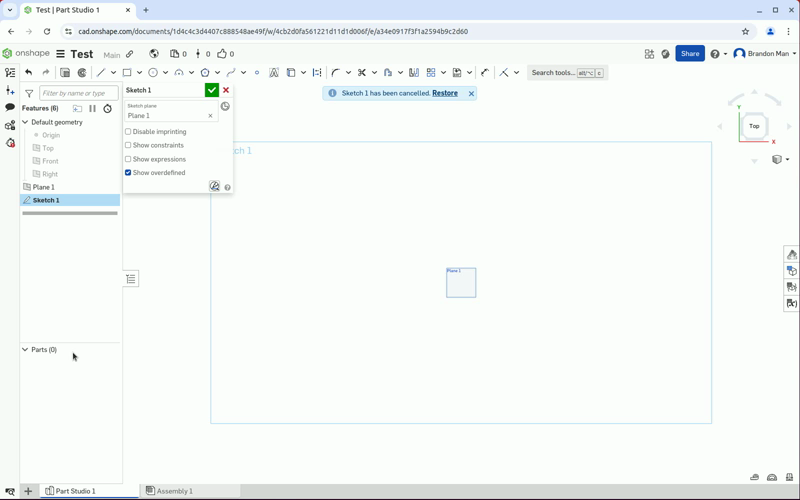
key_down(shift)
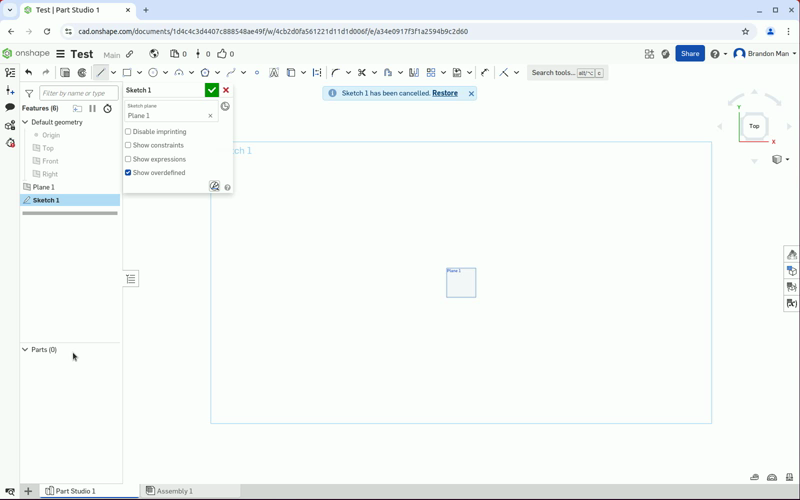
mouse_move(383, 260)
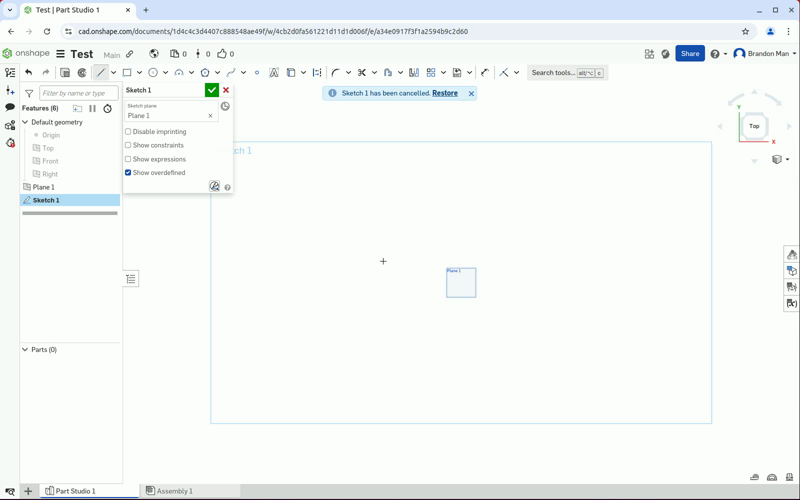
click(383, 260)
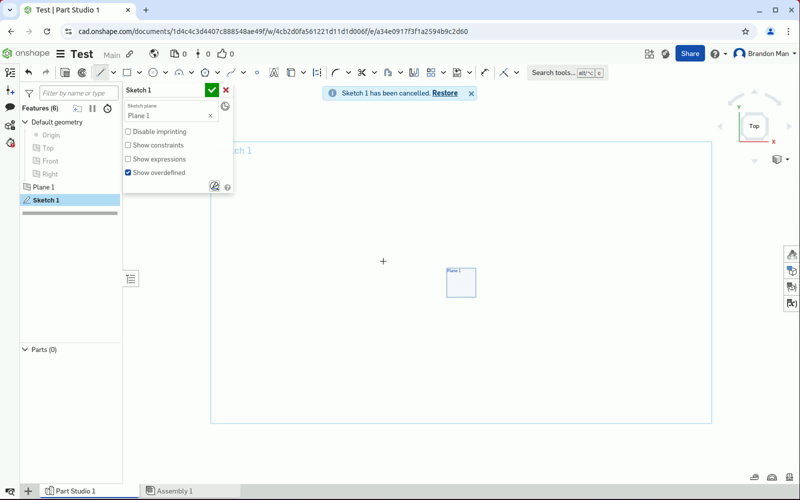
key_up(shift)
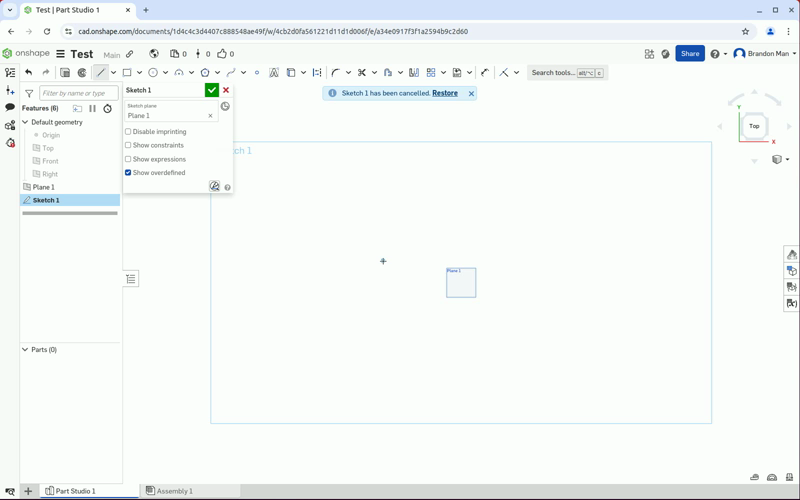
key_down(shift)
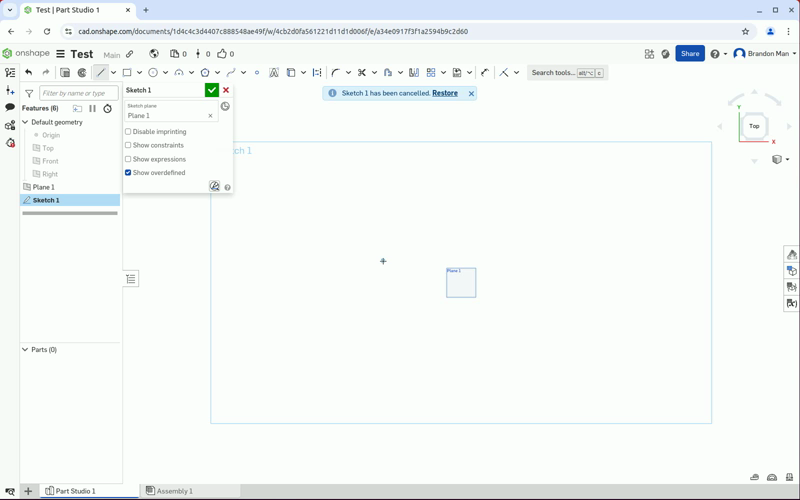
mouse_move(413, 260)
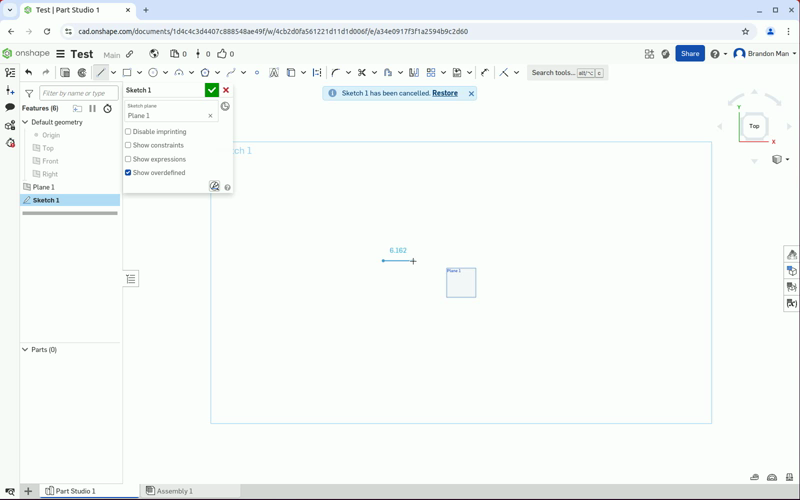
mouse_move(418, 296)
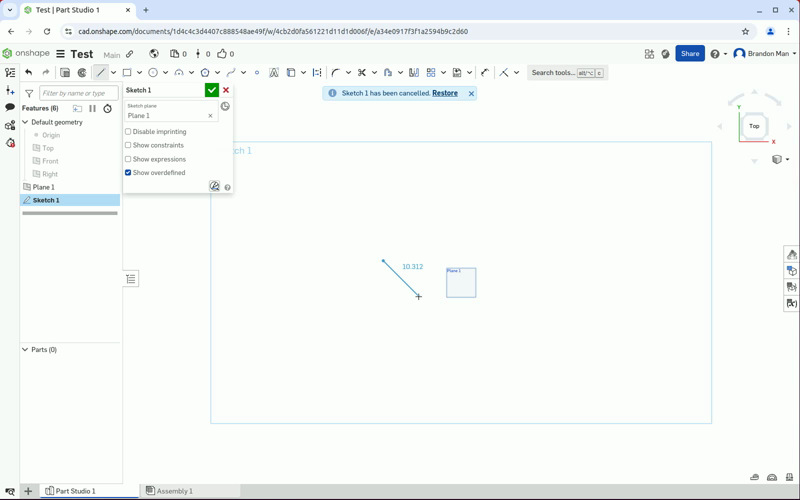
click(418, 296)
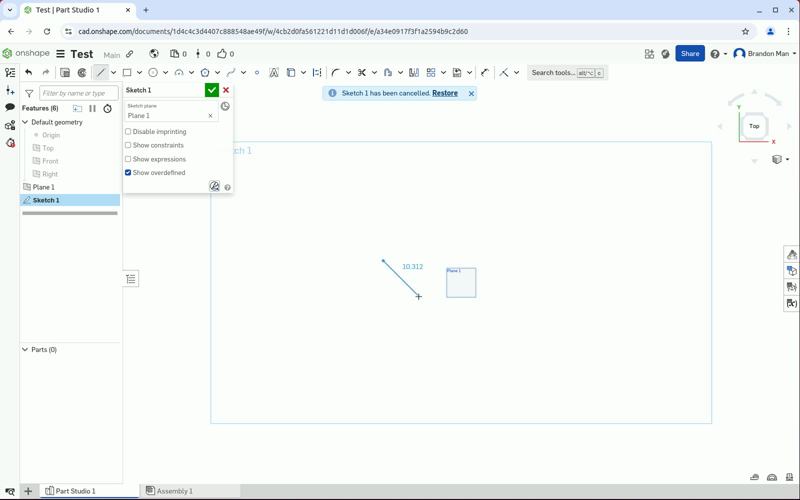
key_up(shift)
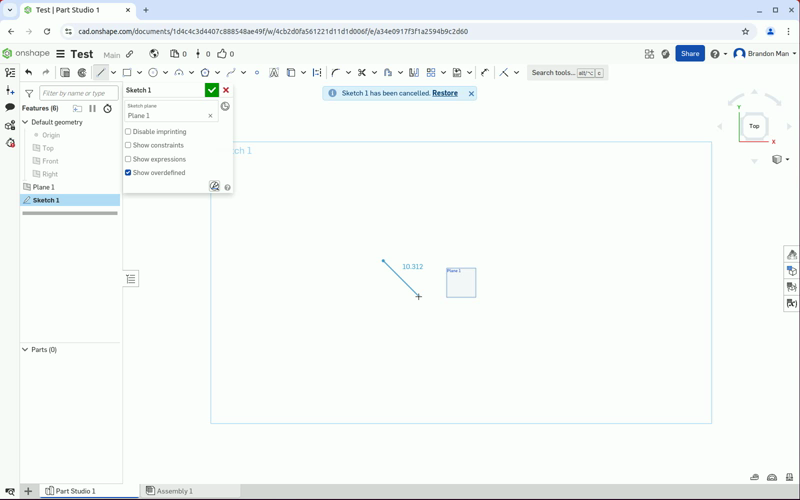
key_down(shift)
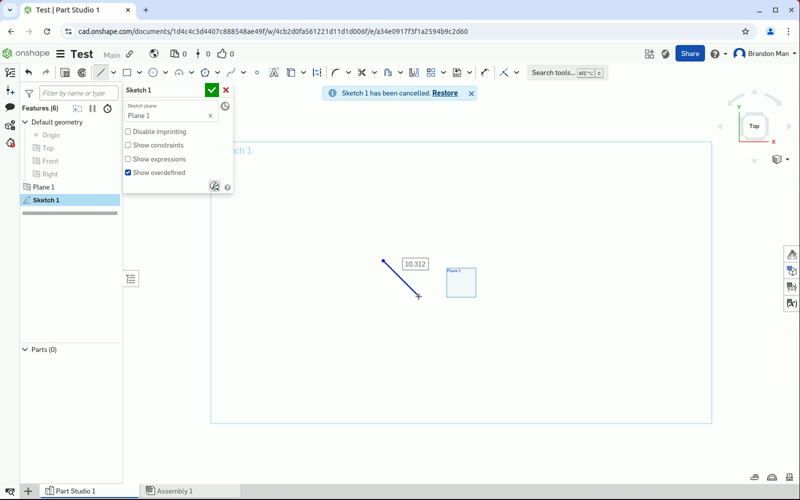
mouse_move(499, 296)
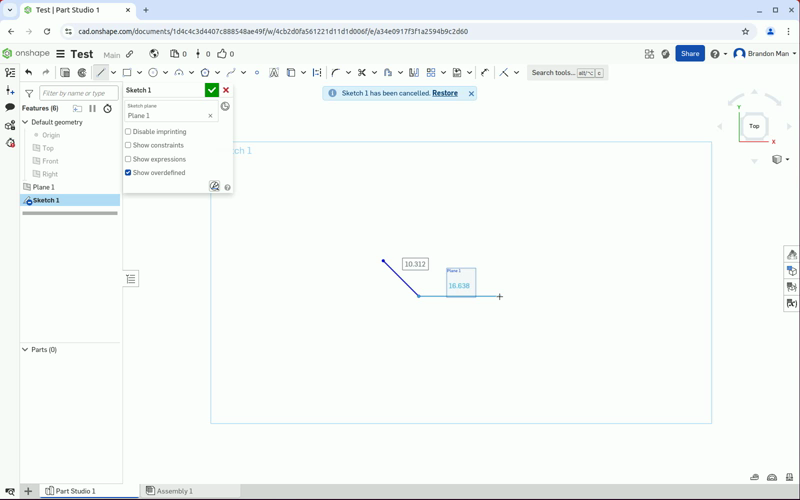
click(499, 296)
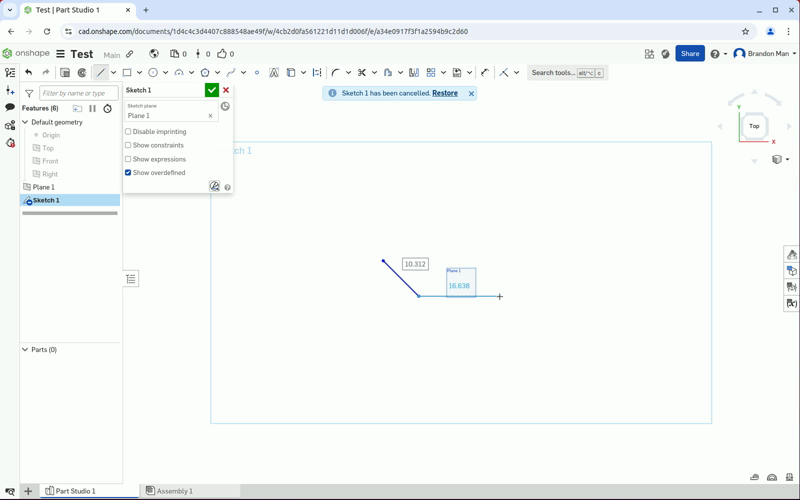
key_up(shift)
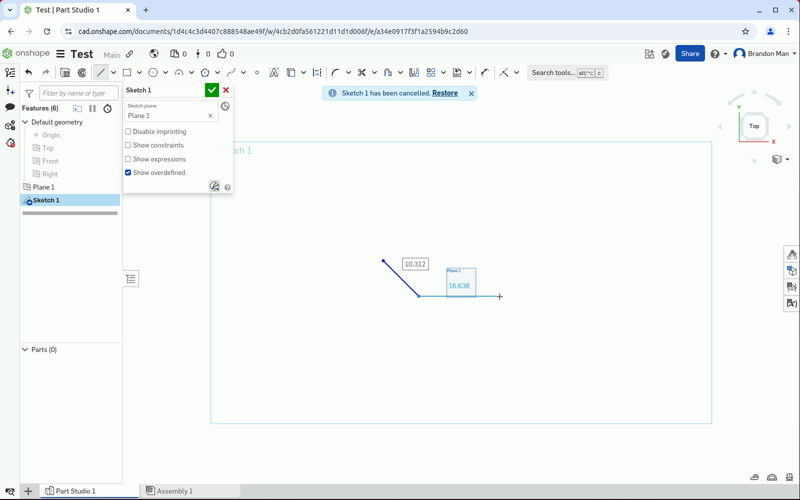
key_down(shift)
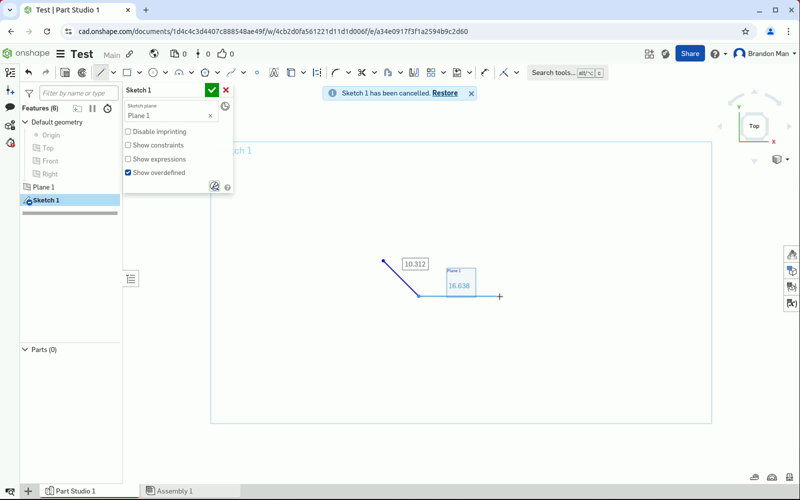
mouse_move(529, 296)
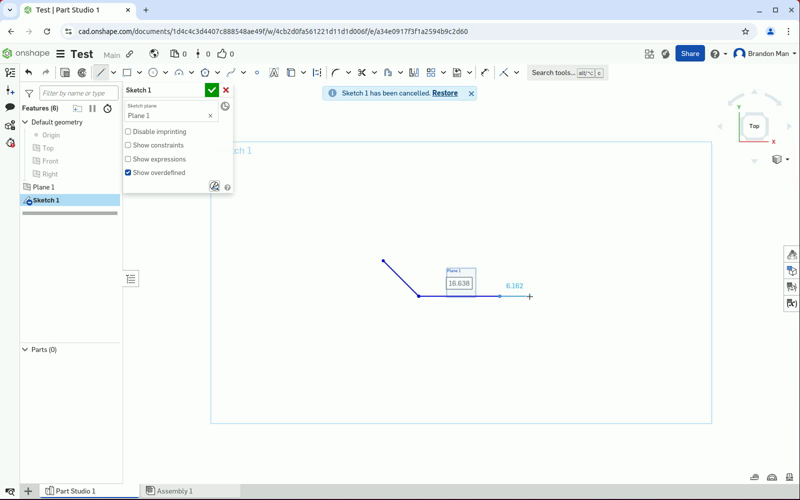
mouse_move(499, 276)
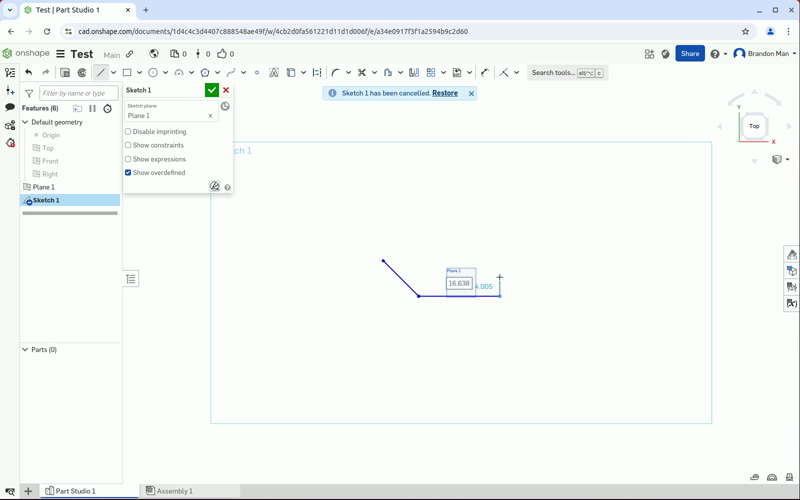
click(499, 276)
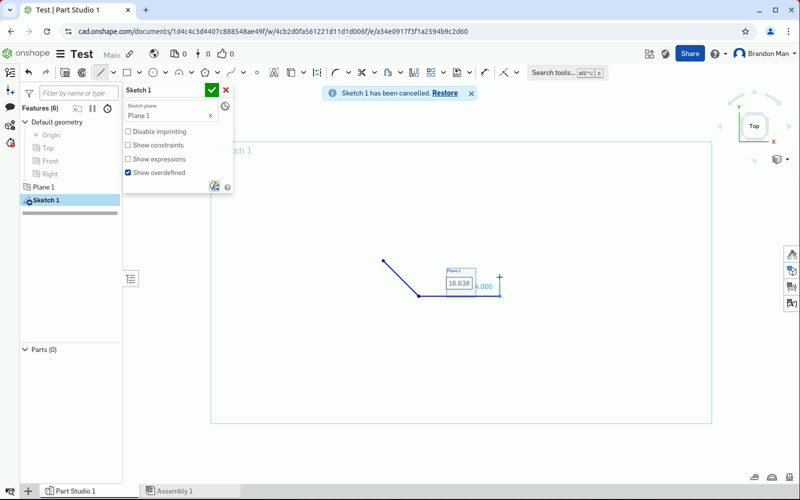
key_up(shift)
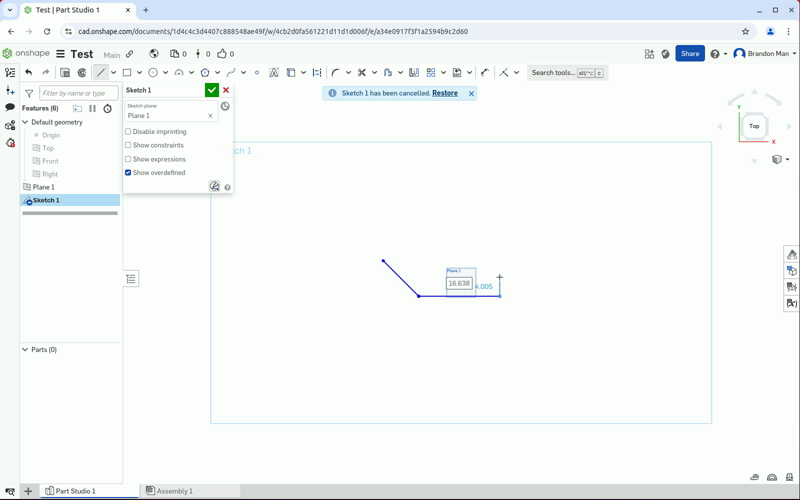
key_down(shift)
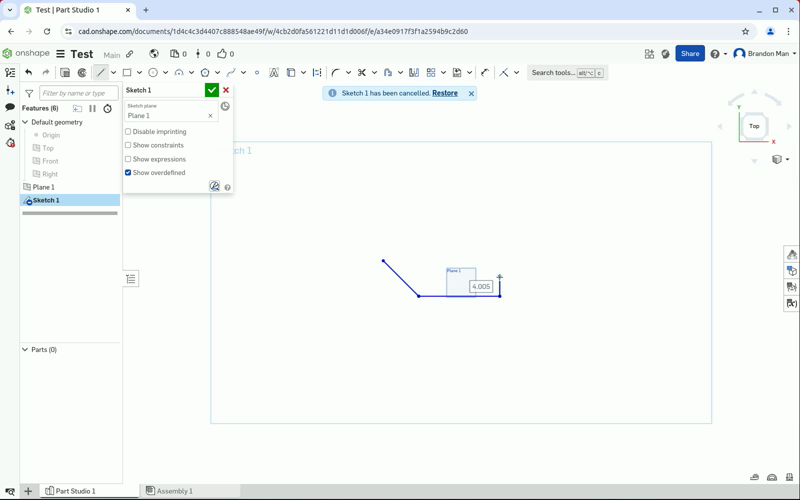
mouse_move(427, 276)
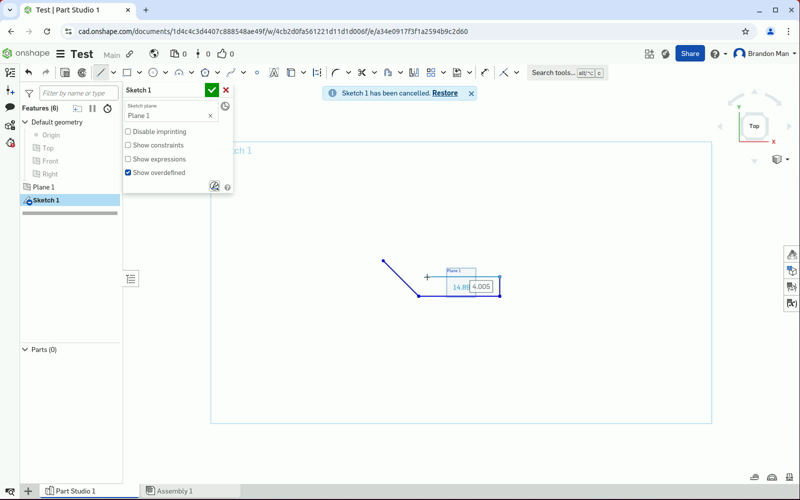
click(427, 276)
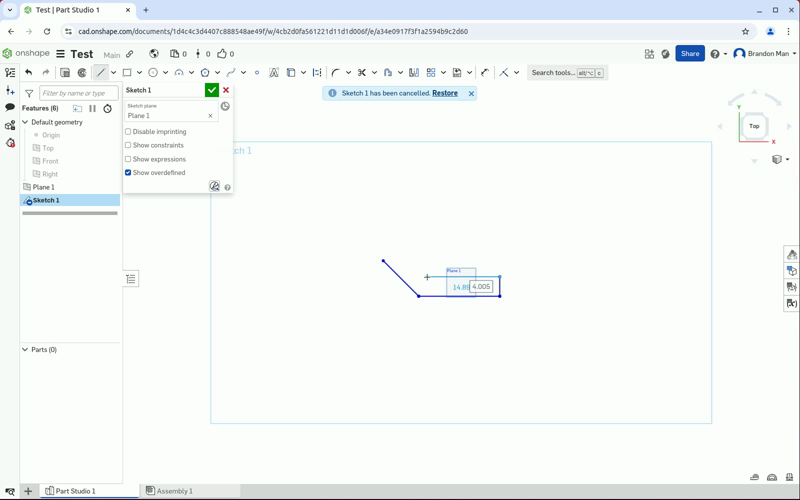
key_up(shift)
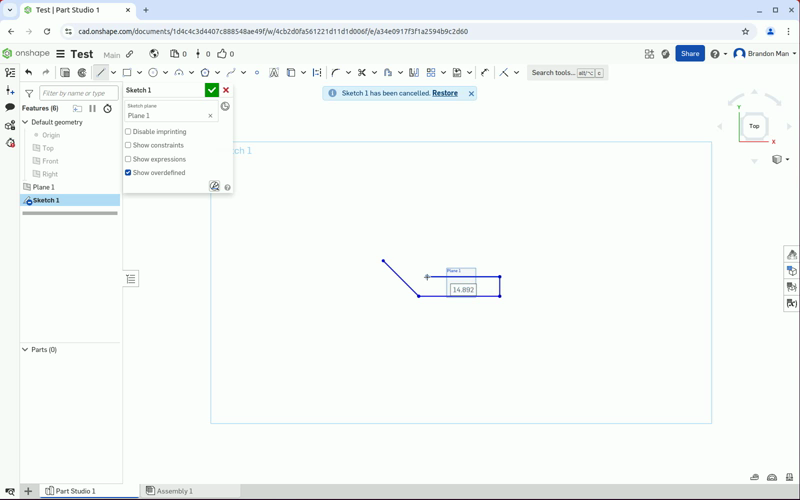
key_down(shift)
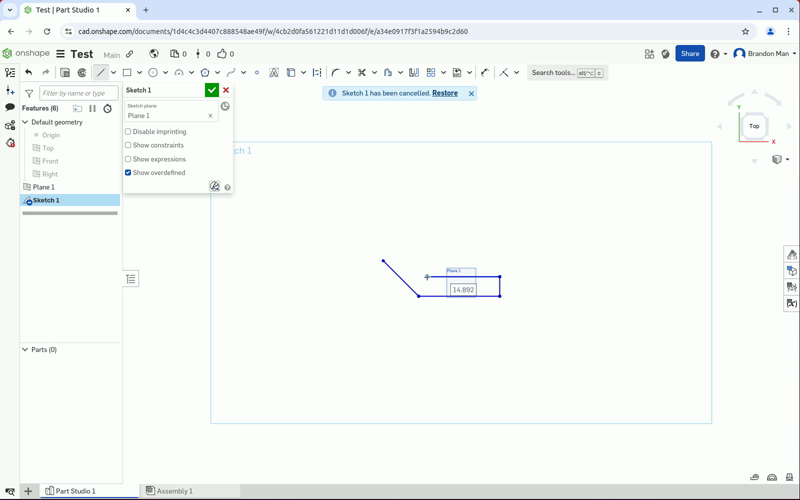
mouse_move(457, 276)
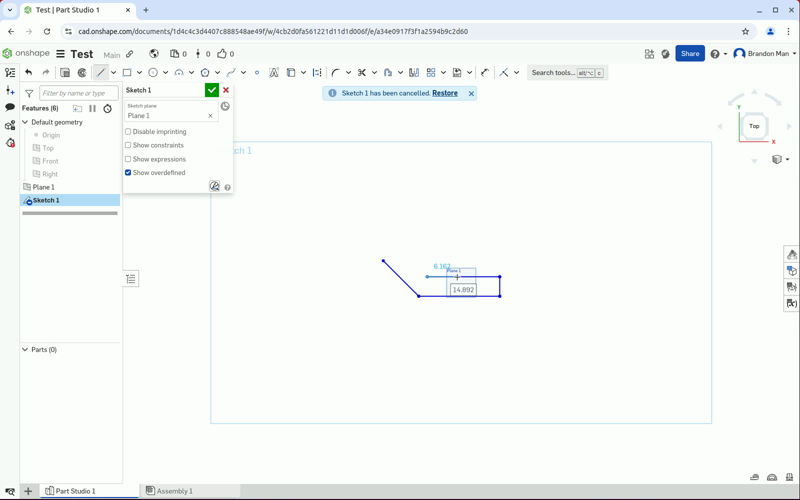
mouse_move(402, 252)
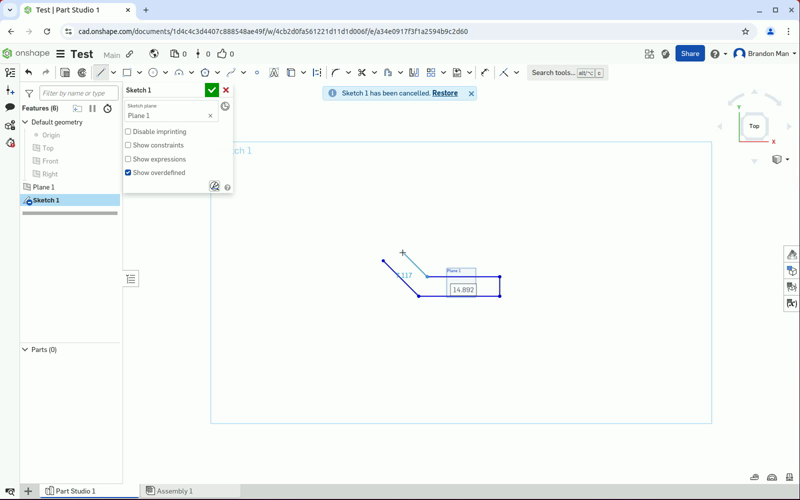
click(402, 252)
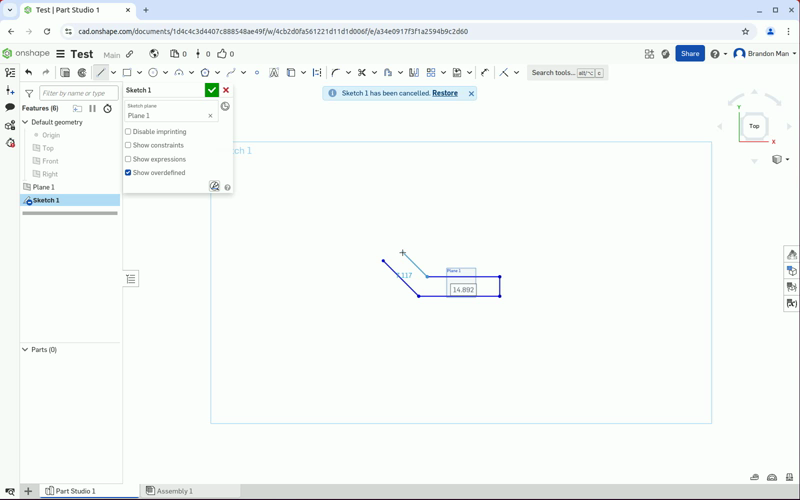
key_up(shift)
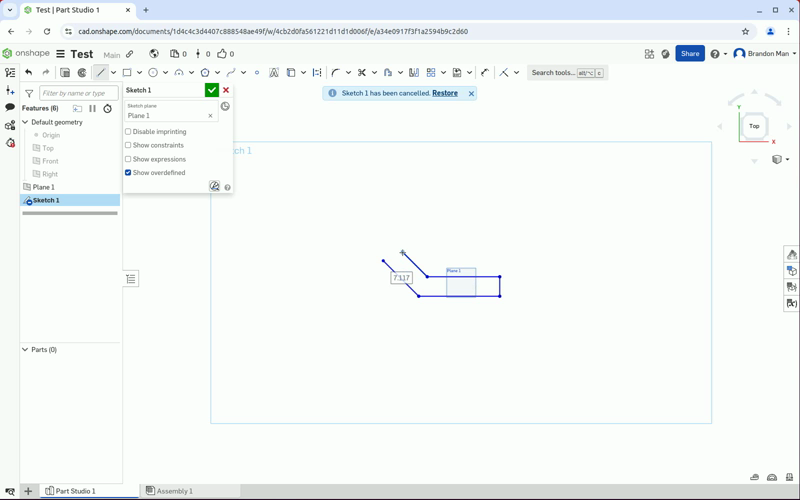
mouse_move(432, 252)
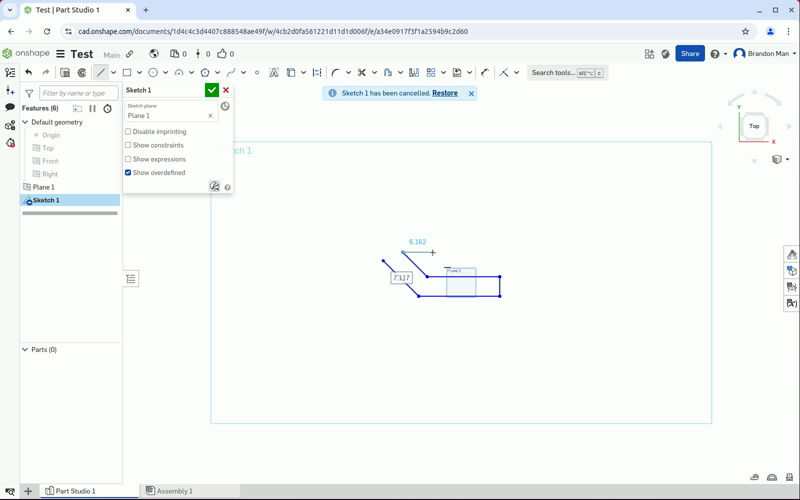
key_down(shift)
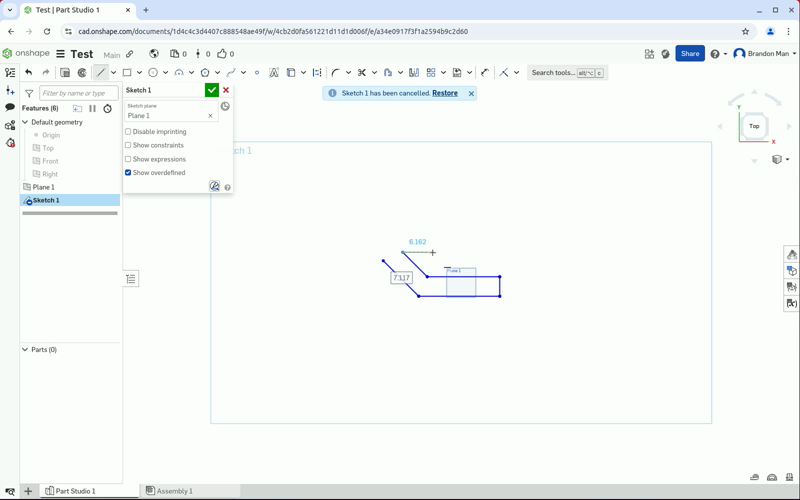
mouse_move(383, 260)
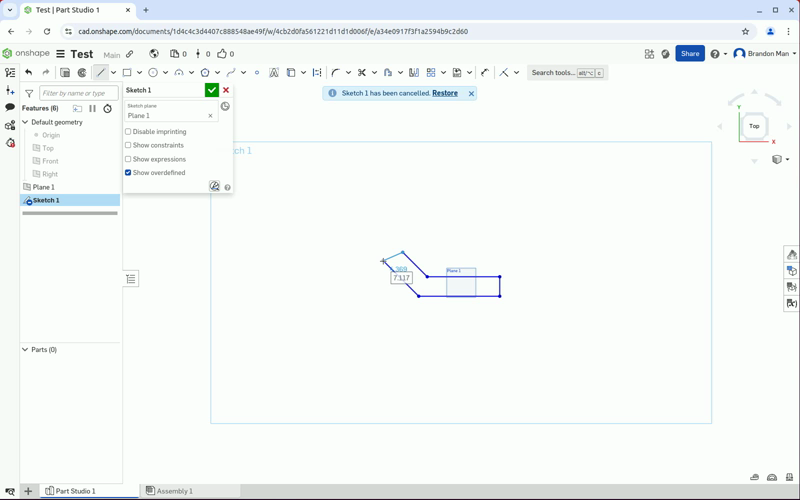
key_up(shift)
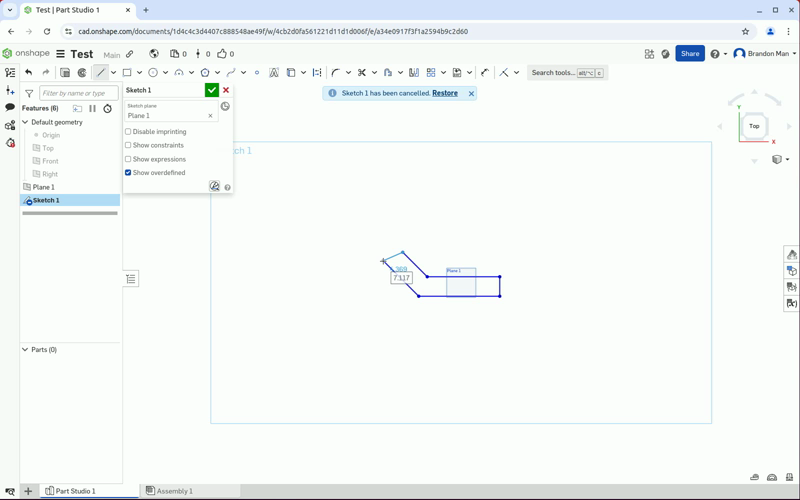
click(383, 260)
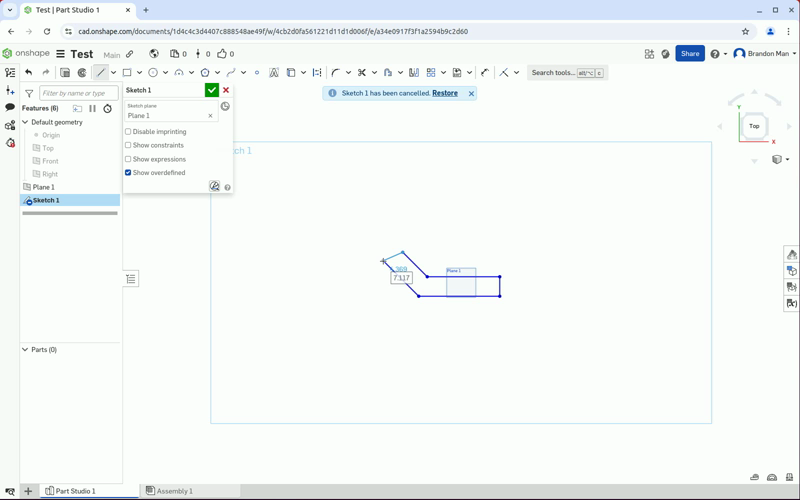
key(esc)
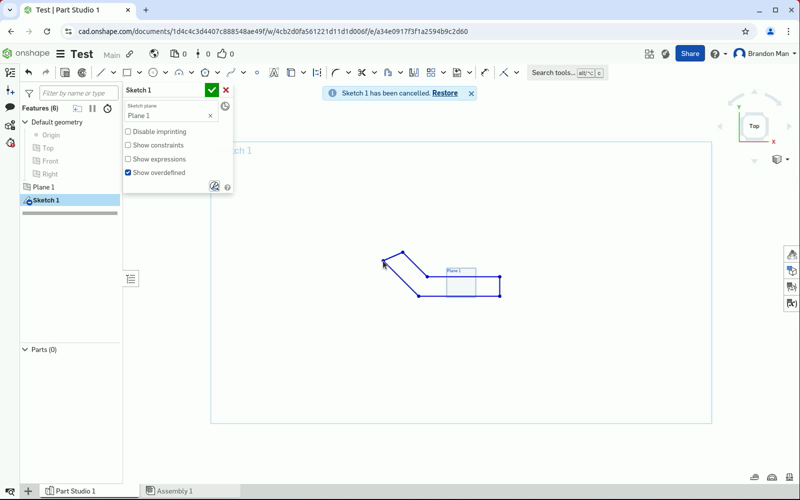
key(l)
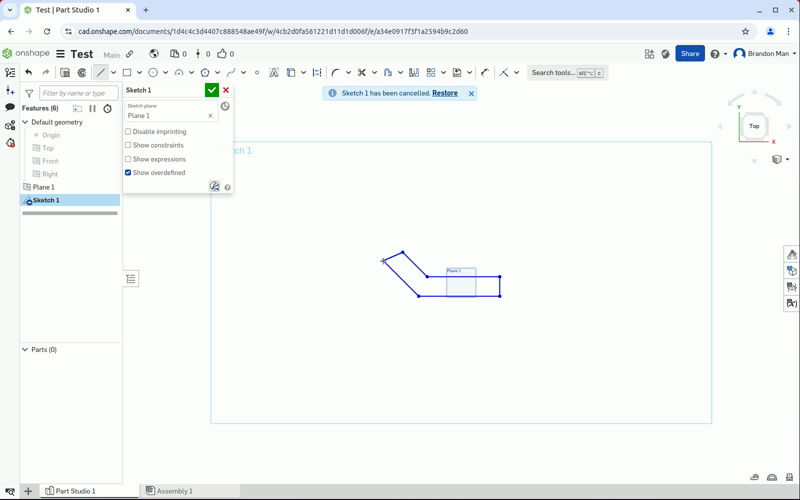
key_down(shift)
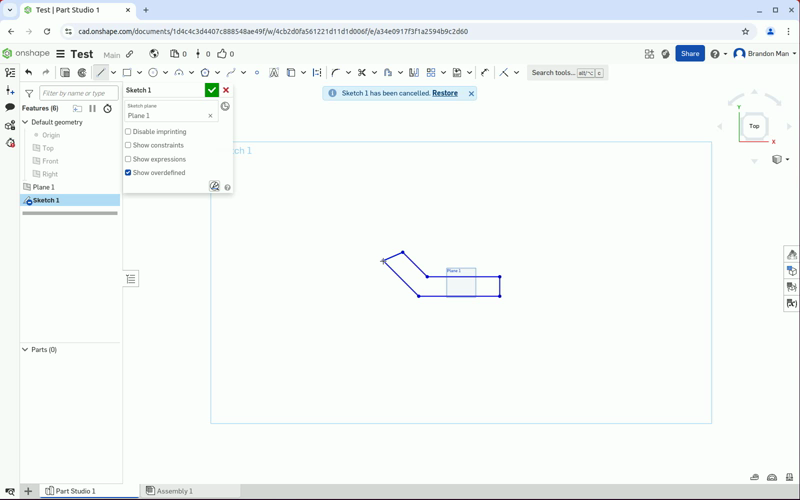
mouse_move(411, 285)
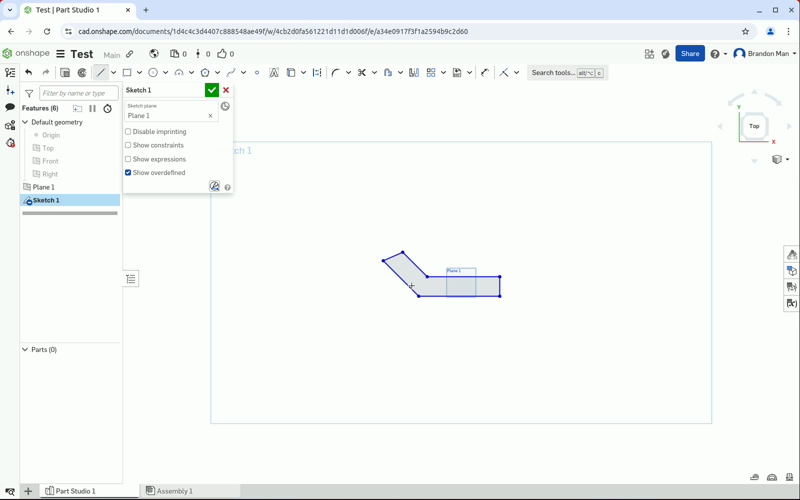
click(411, 285)
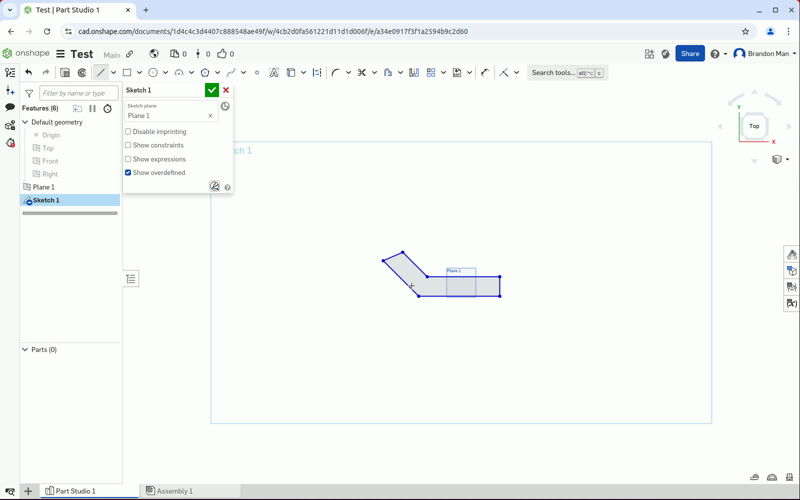
key_up(shift)
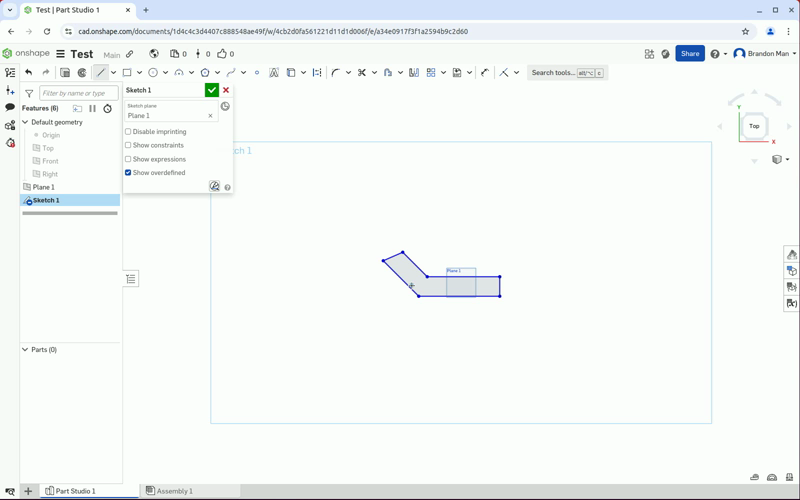
key_down(shift)
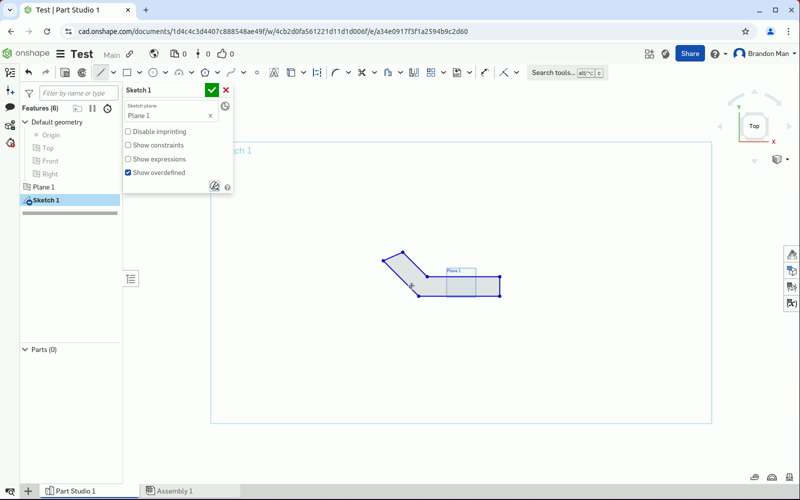
mouse_move(441, 285)
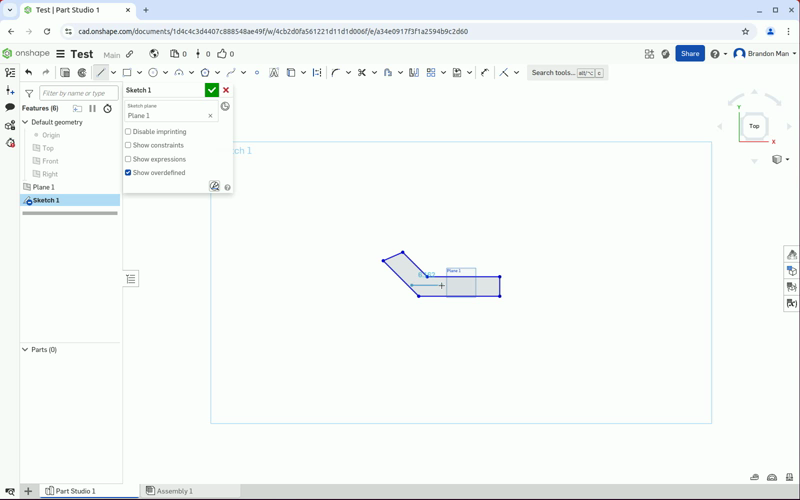
mouse_move(448, 285)
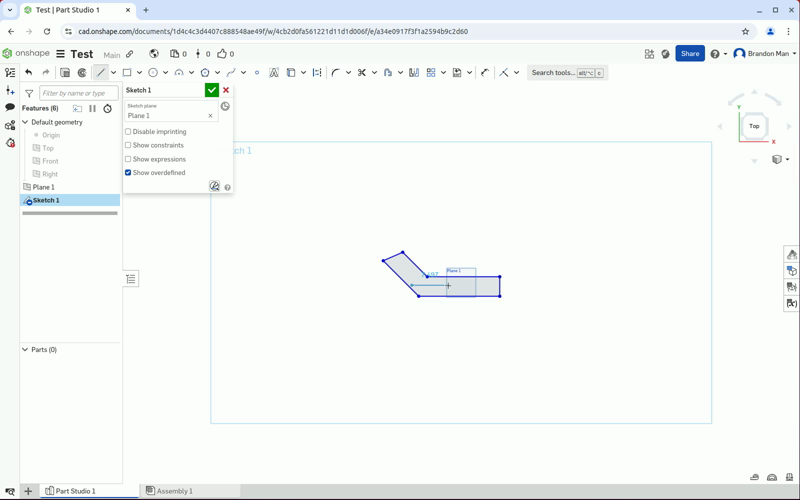
click(448, 285)
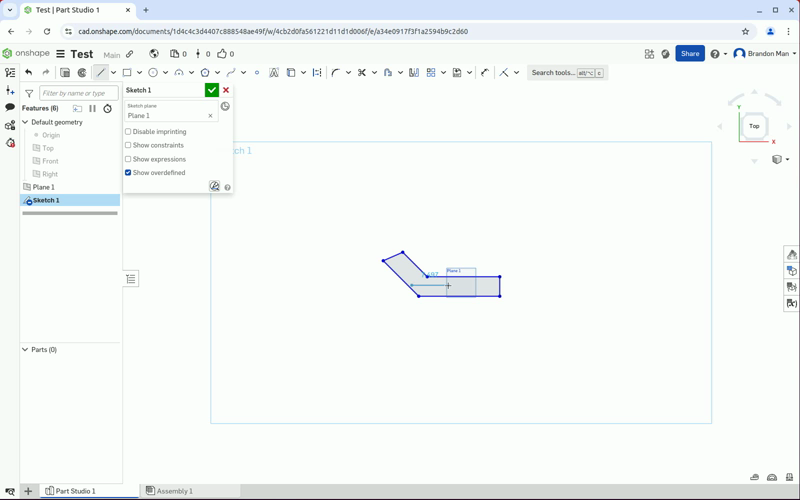
key_up(shift)
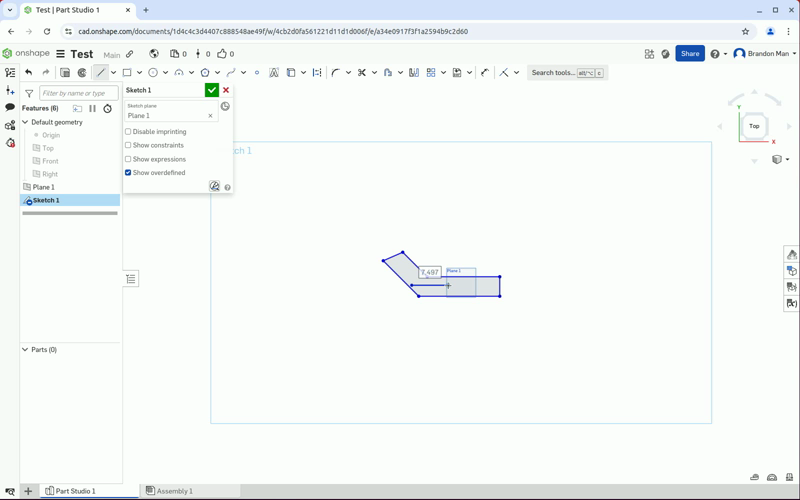
mouse_move(478, 285)
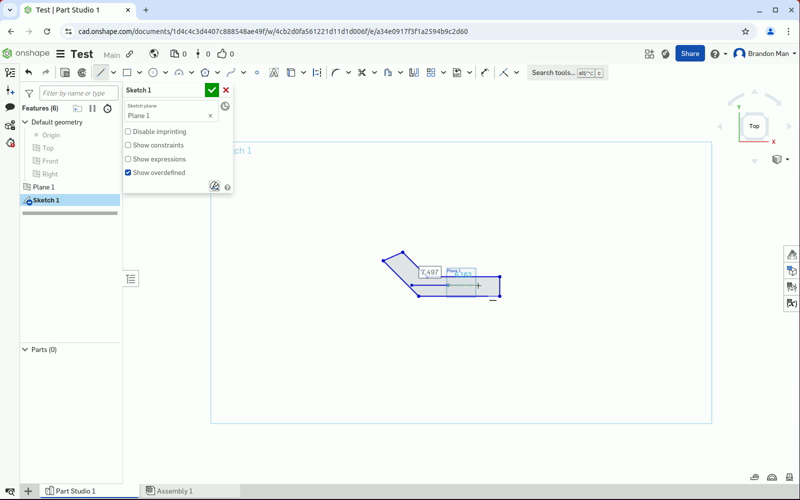
key_down(shift)
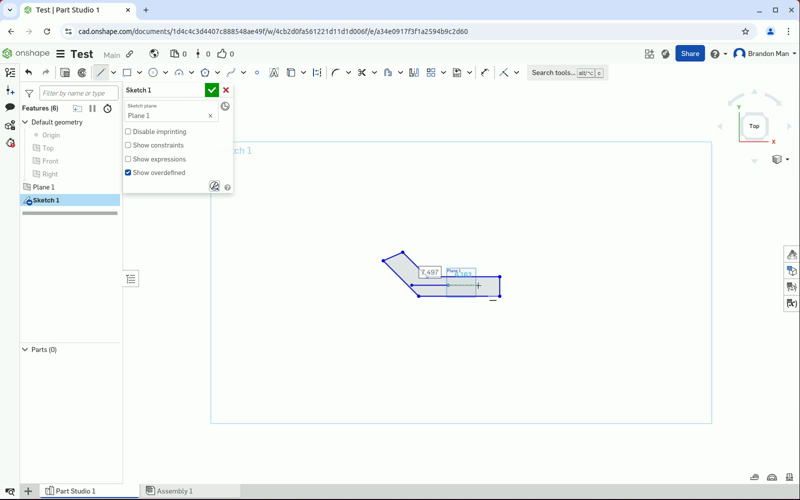
mouse_move(411, 285)
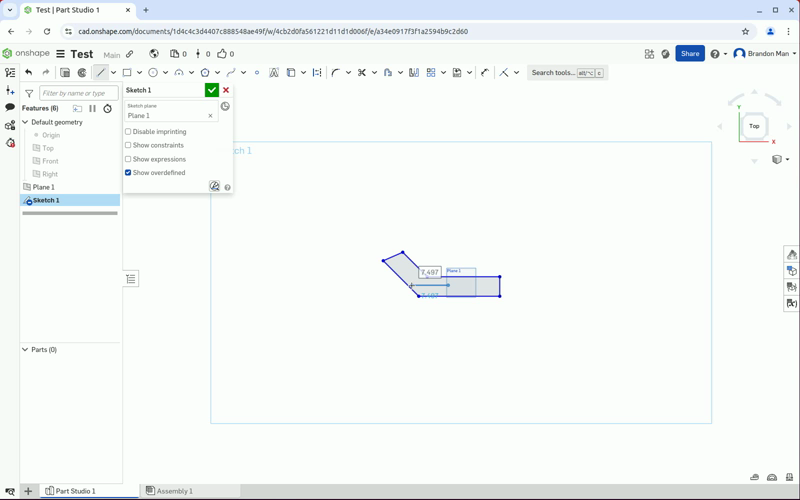
key_up(shift)
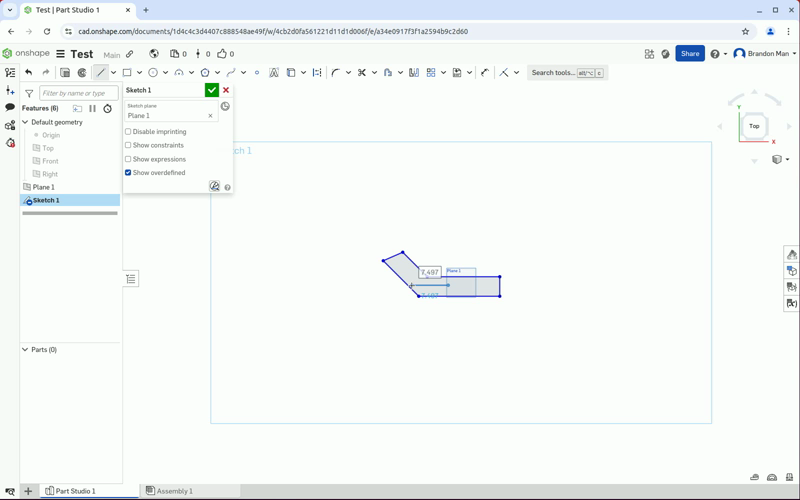
click(411, 285)
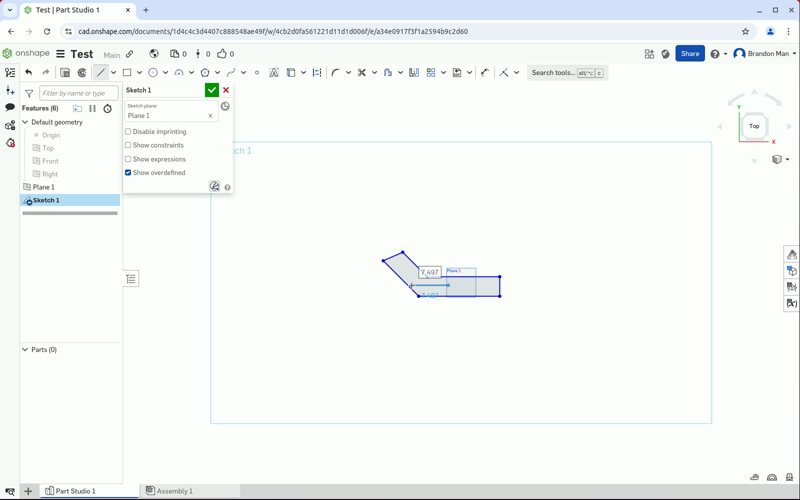
key(esc)
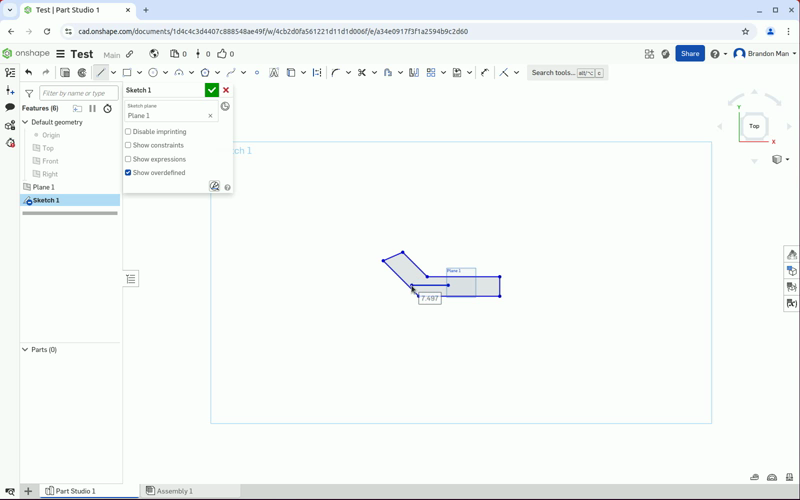
mouse_move(482, 281)
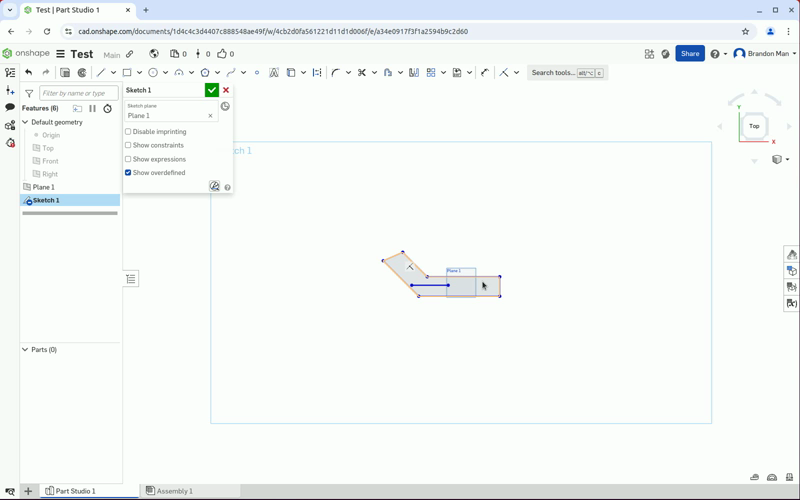
click(482, 281)
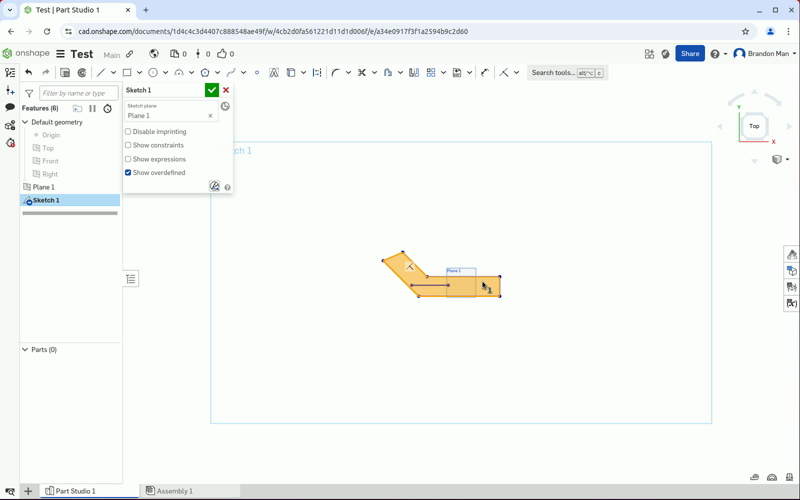
mouse_move(73, 352)
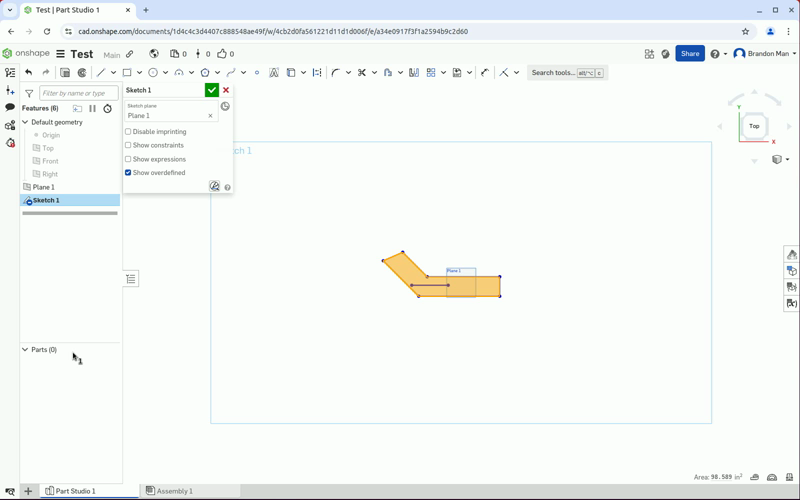
key(shift+y)
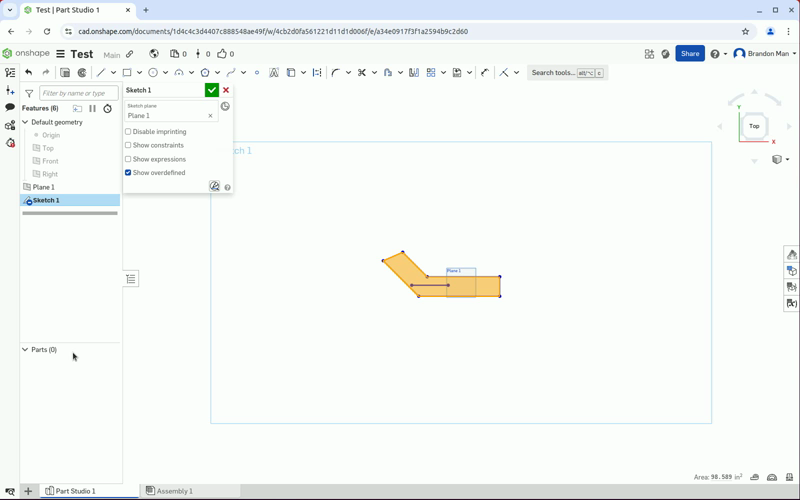
key(shift+e)
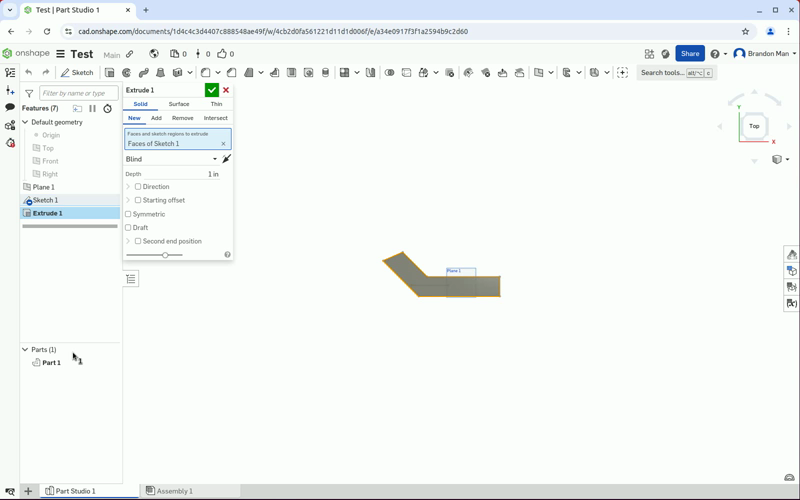
mouse_move(143, 106)
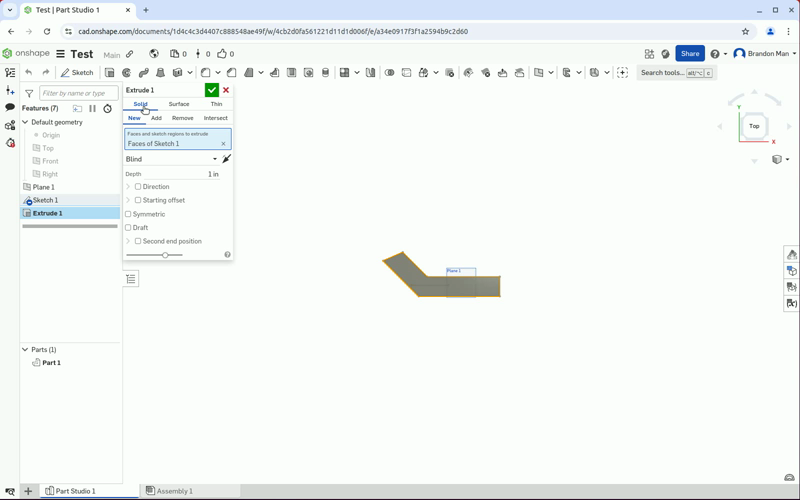
click(143, 106)
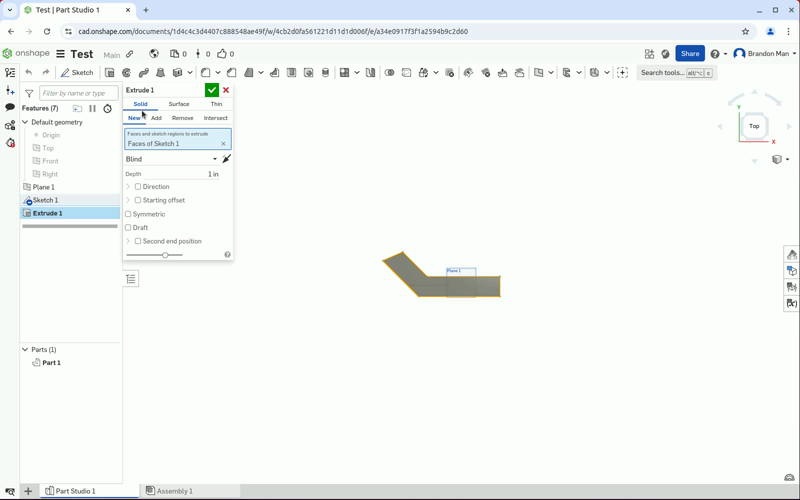
mouse_move(137, 120)
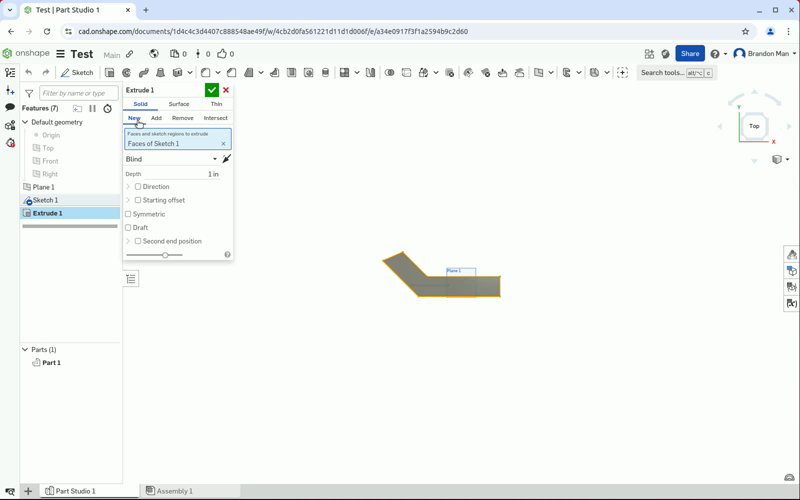
click(137, 120)
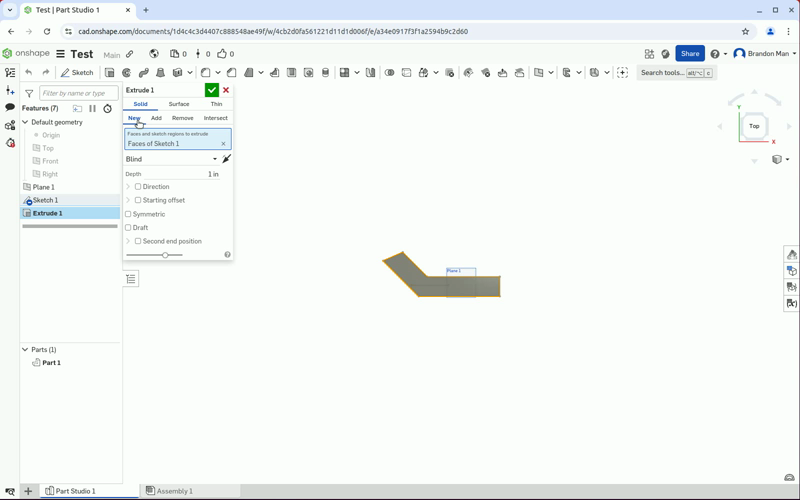
key(tab, 4)
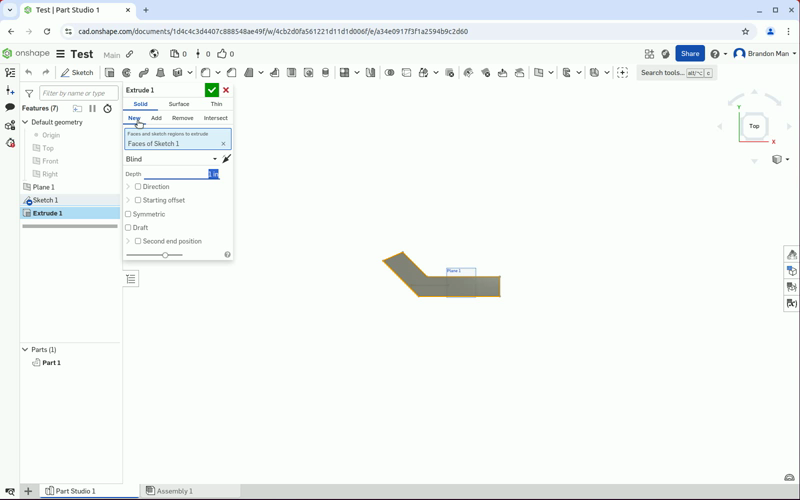
text(0.241)
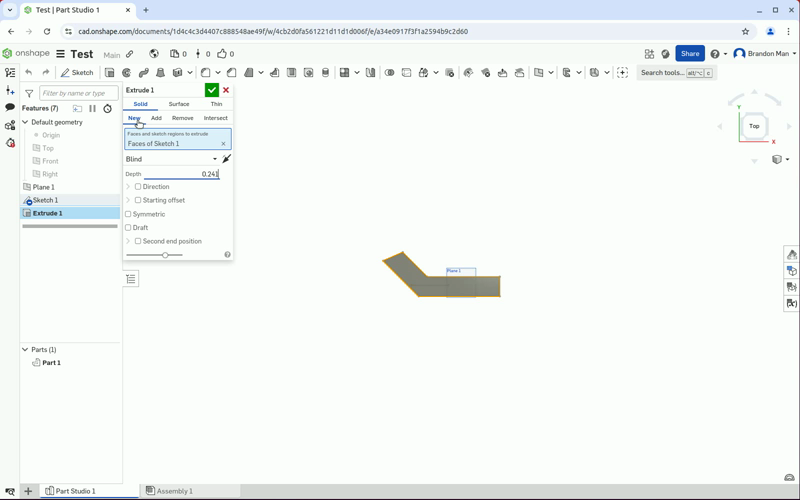
key(enter)
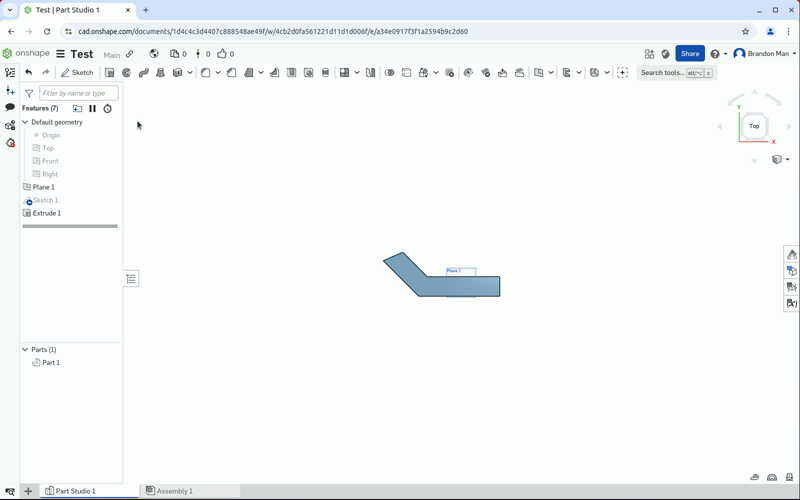
key(shift+h)
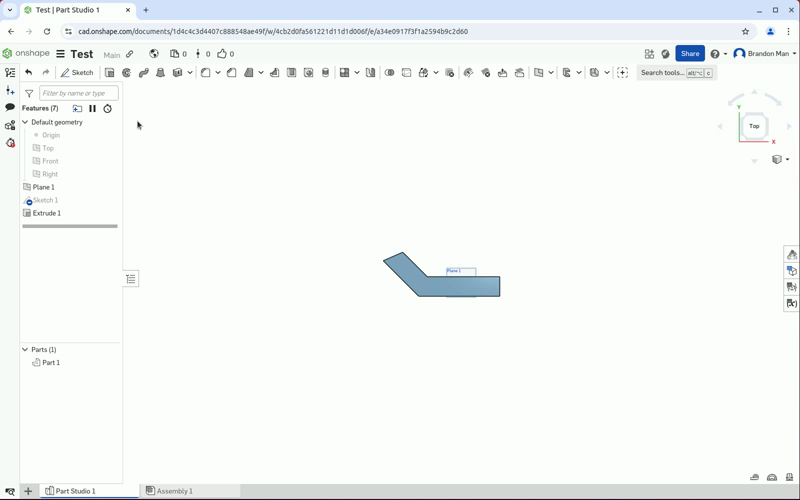
key(shift+h)
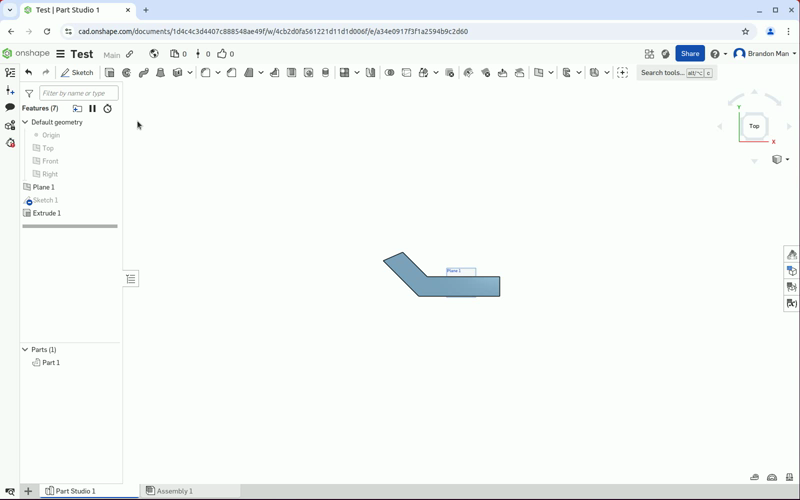
mouse_move(73, 189)
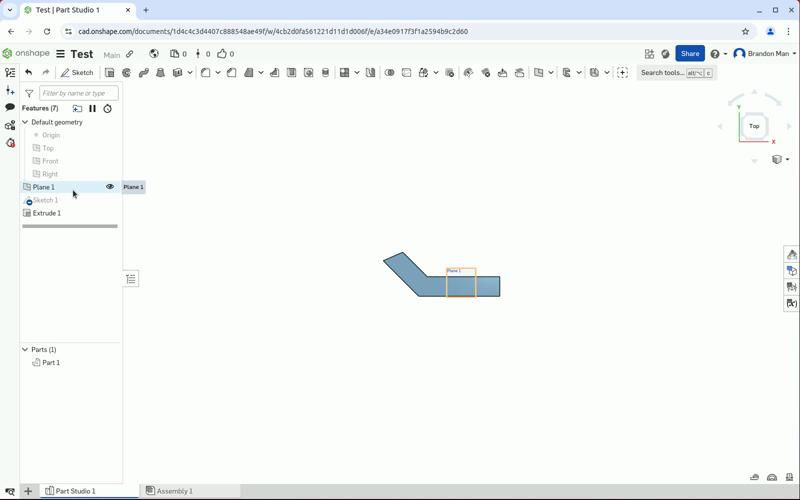
click(73, 189)
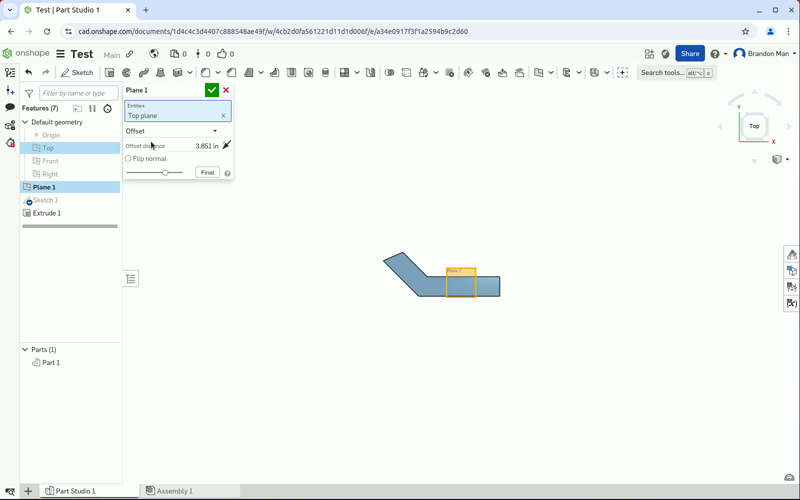
mouse_move(229, 92)
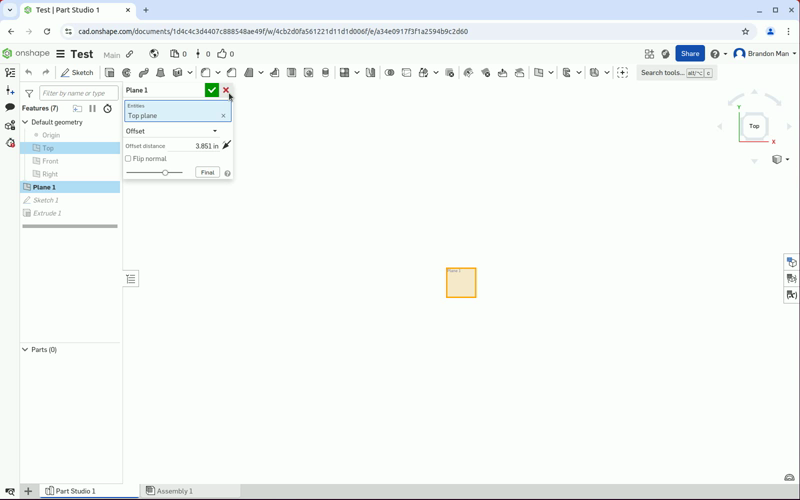
click(229, 92)
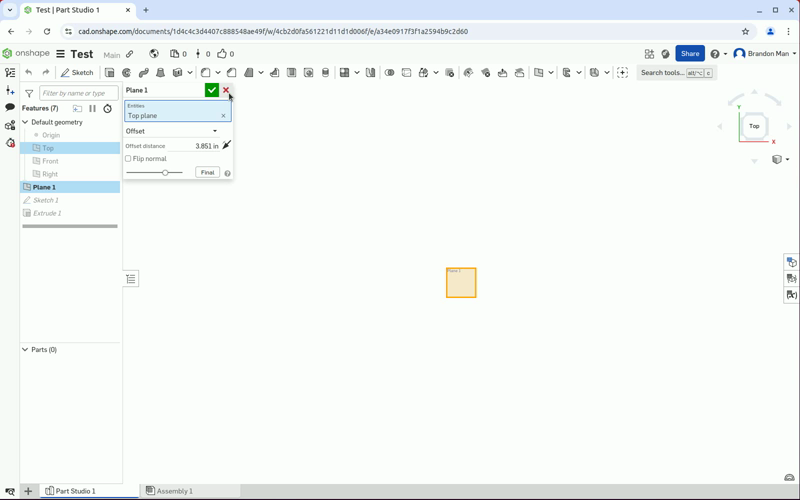
key(shift+s)
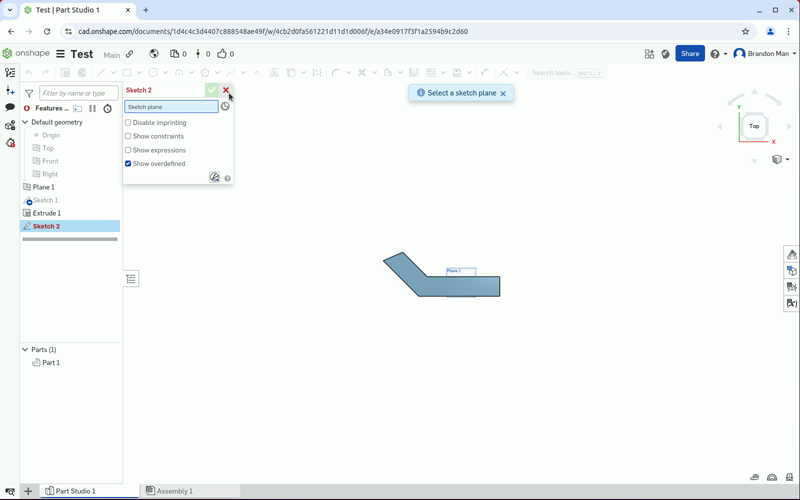
mouse_move(73, 189)
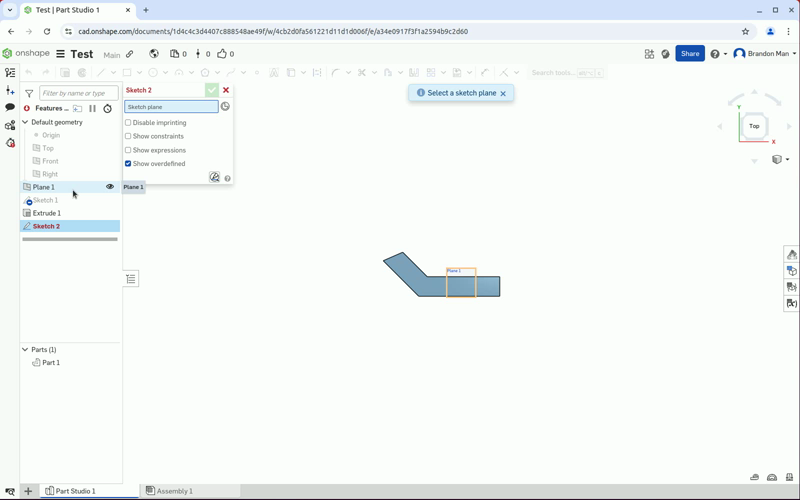
click(73, 189)
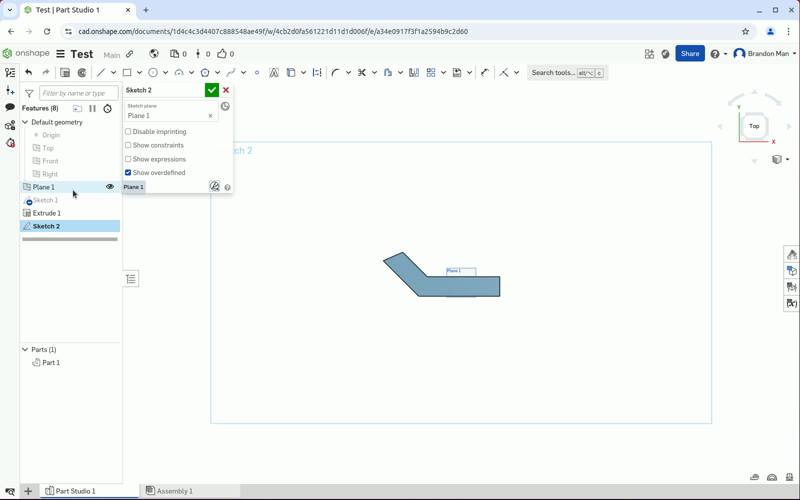
mouse_move(73, 352)
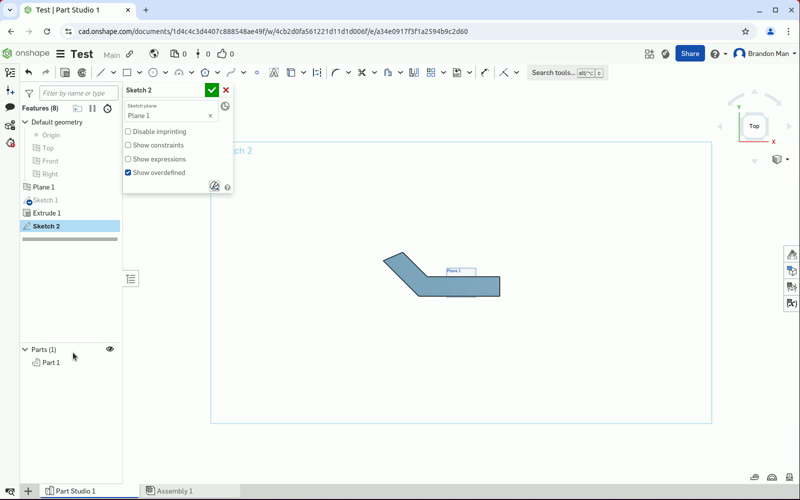
key(y)
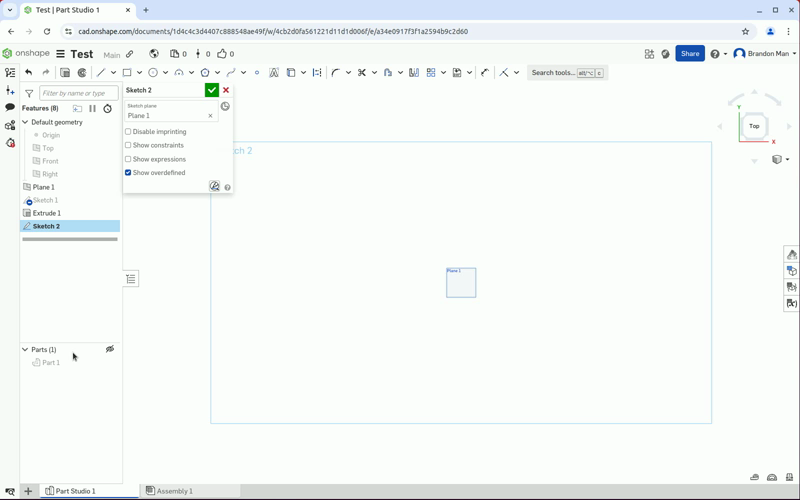
key(l)
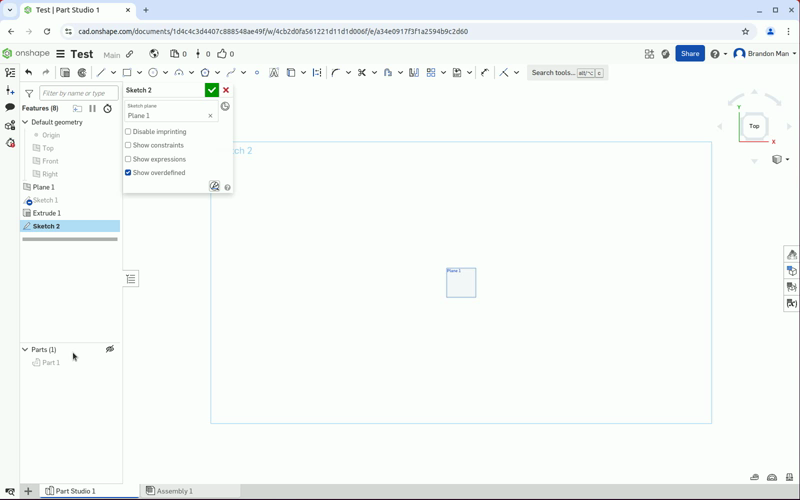
key_down(shift)
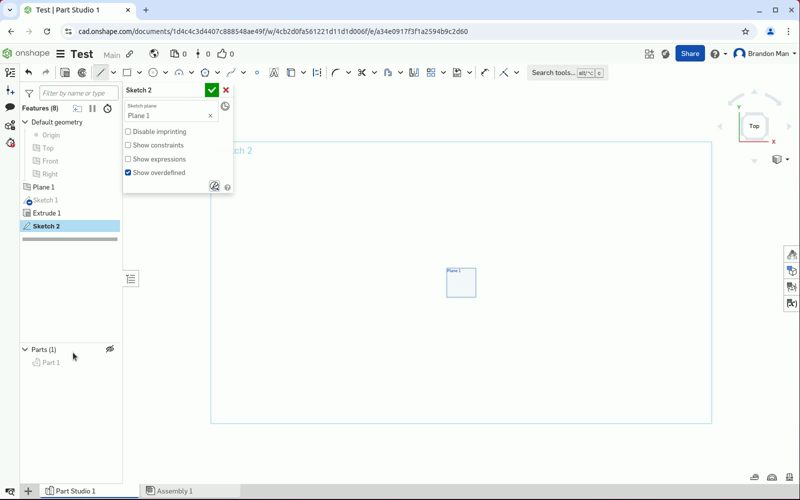
mouse_move(410, 285)
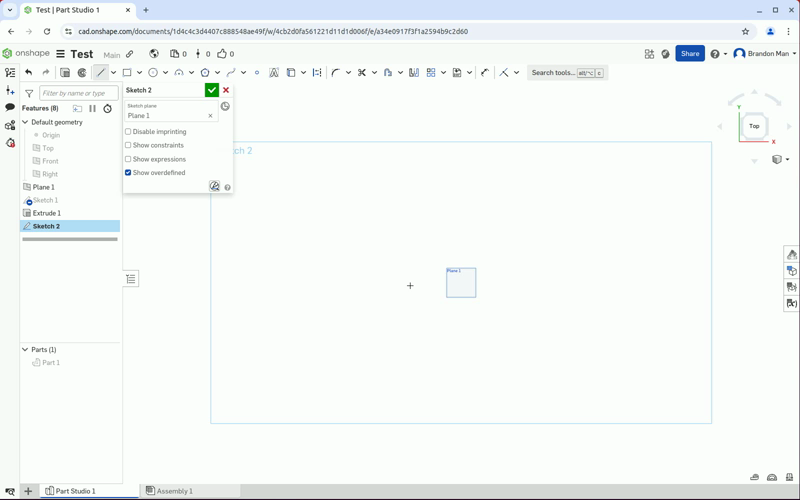
click(410, 285)
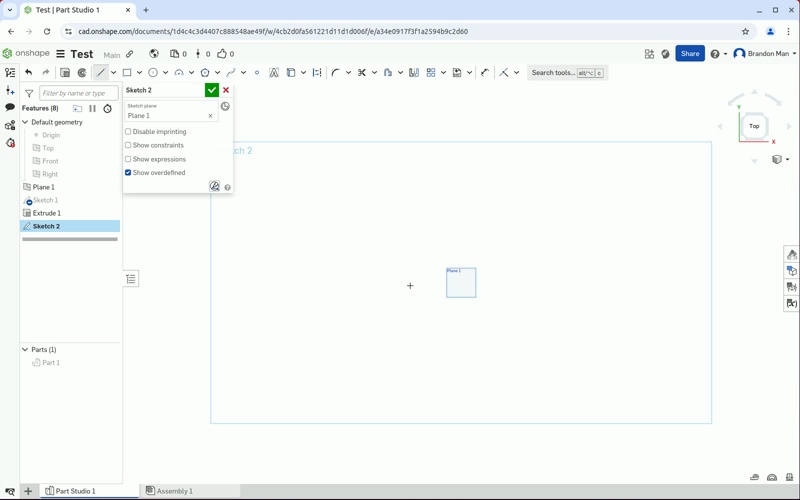
key_up(shift)
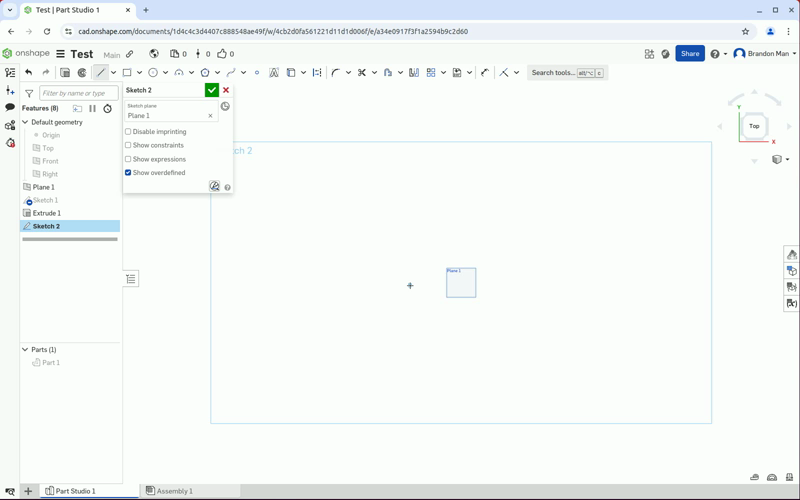
key_down(shift)
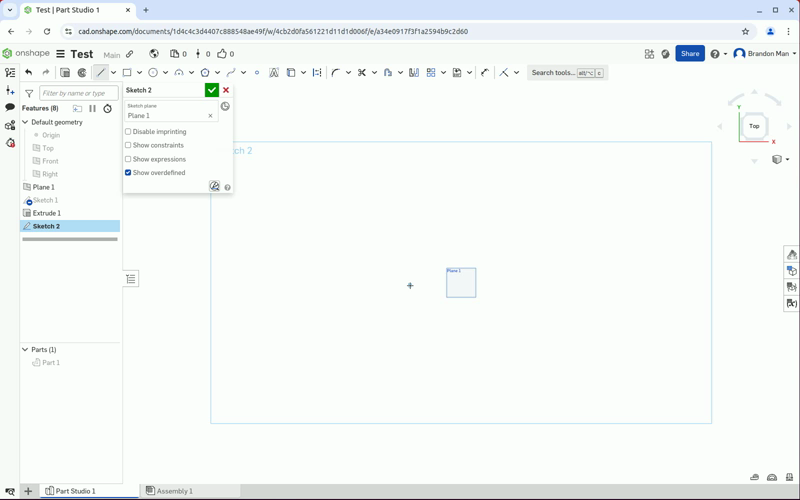
mouse_move(440, 285)
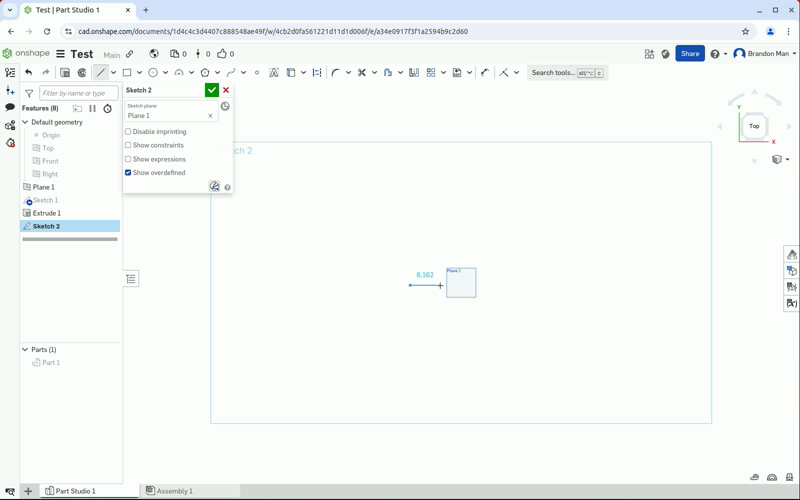
mouse_move(447, 285)
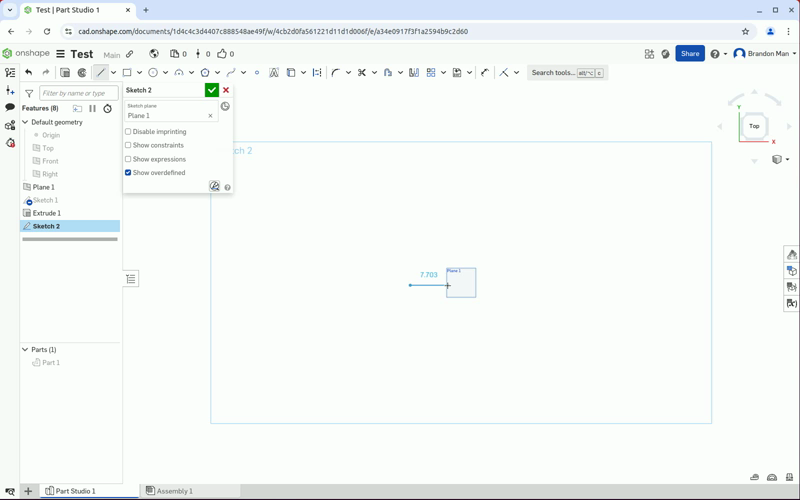
click(447, 285)
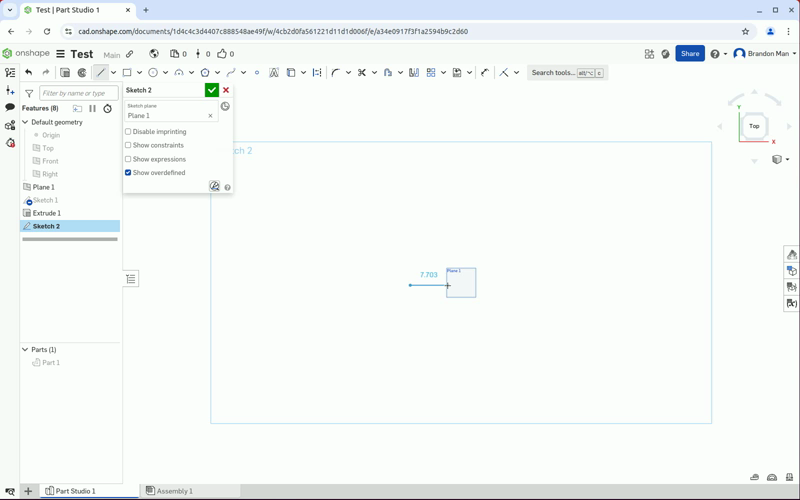
key_up(shift)
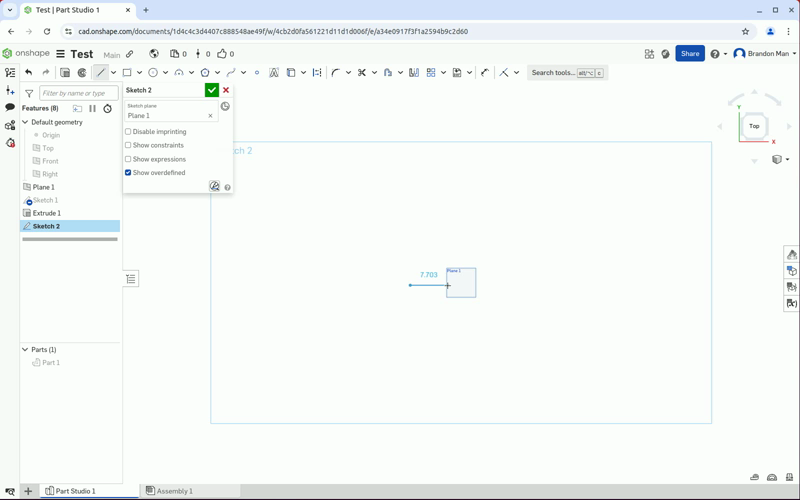
key_down(shift)
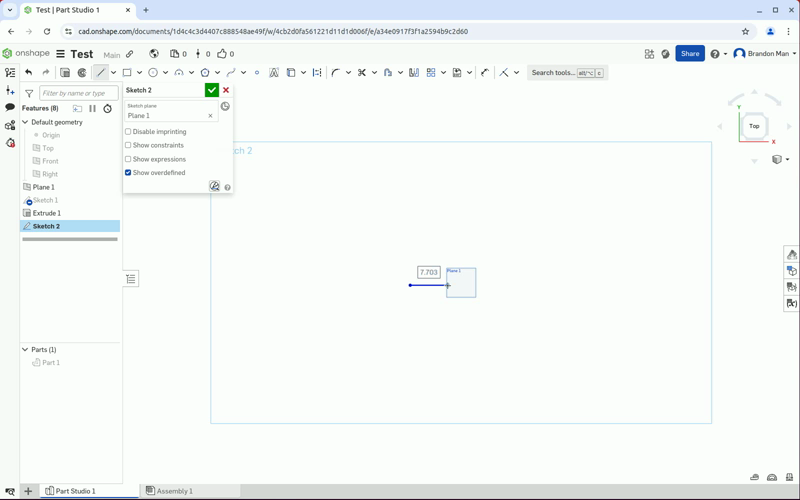
mouse_move(477, 285)
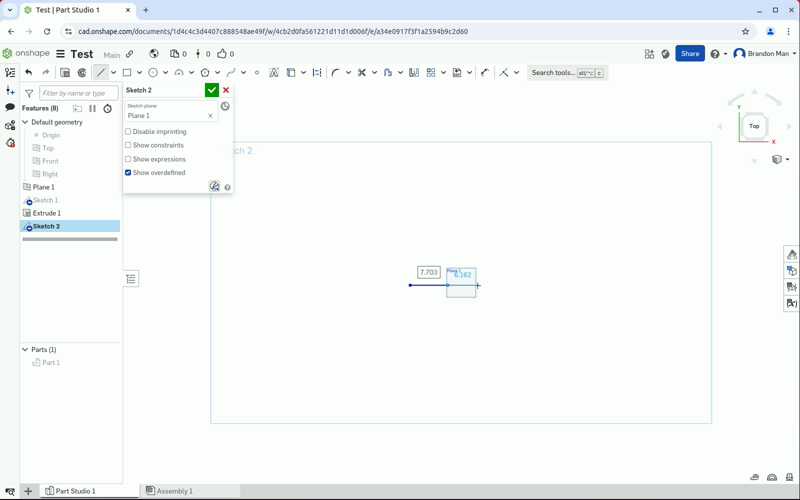
mouse_move(447, 284)
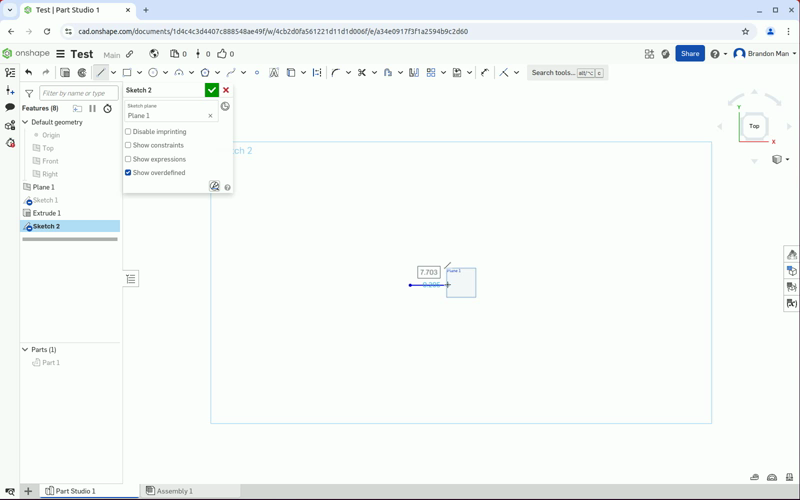
scroll(6)
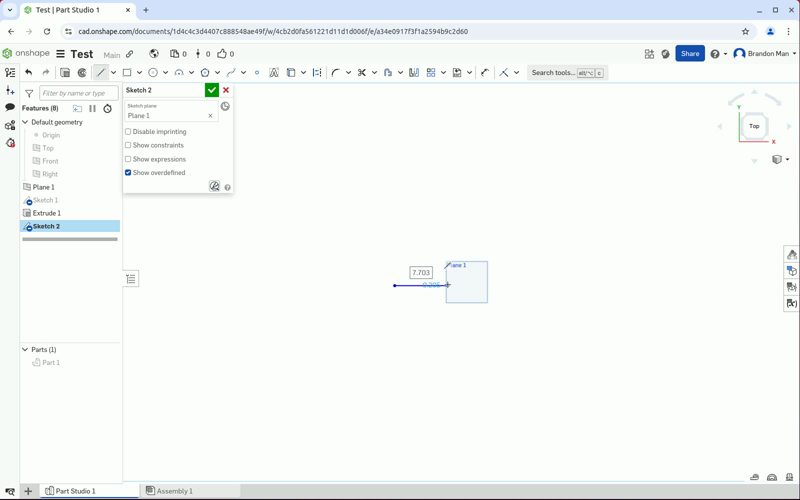
scroll(6)
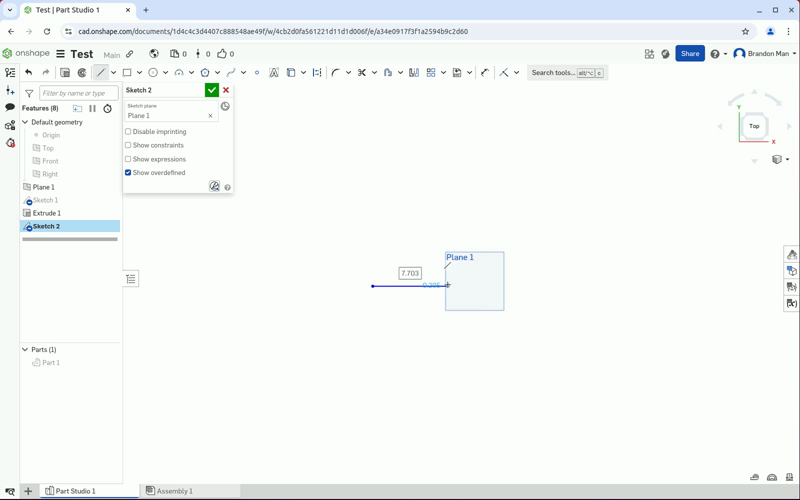
scroll(6)
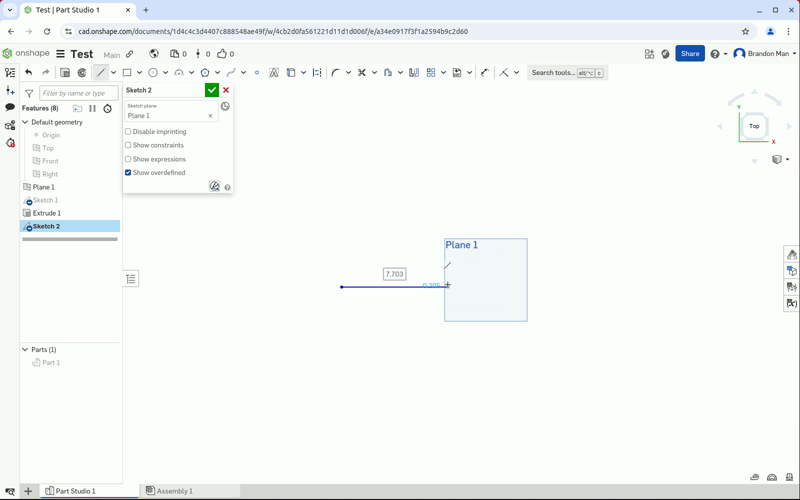
scroll(6)
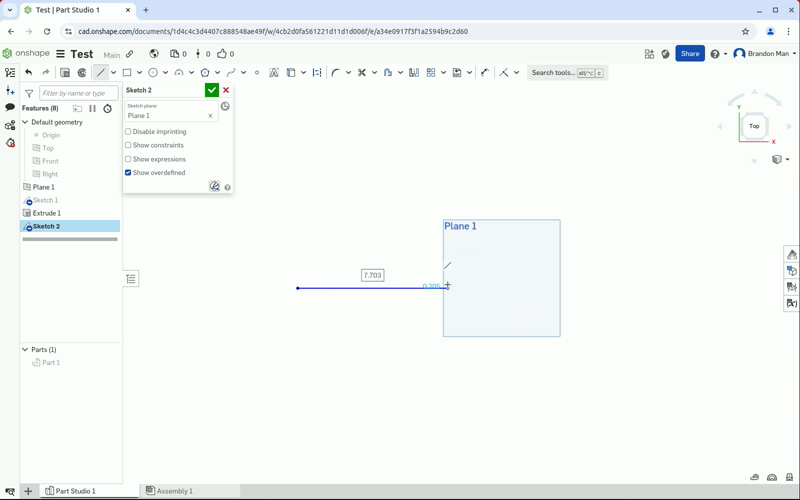
scroll(6)
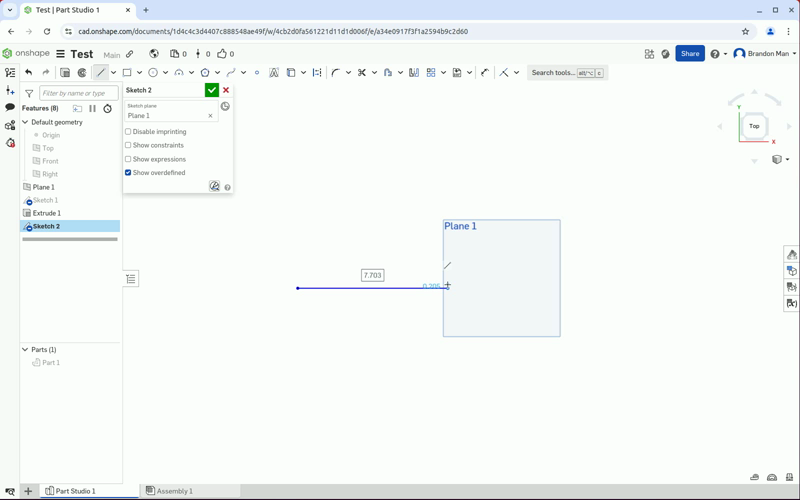
scroll(6)
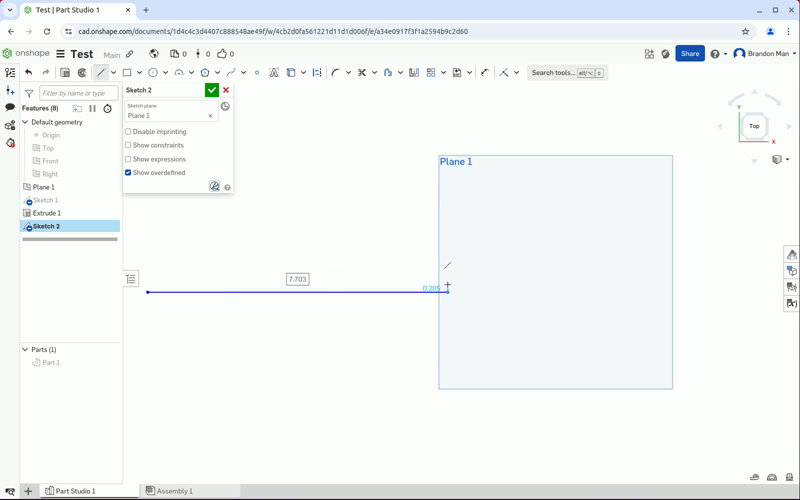
scroll(6)
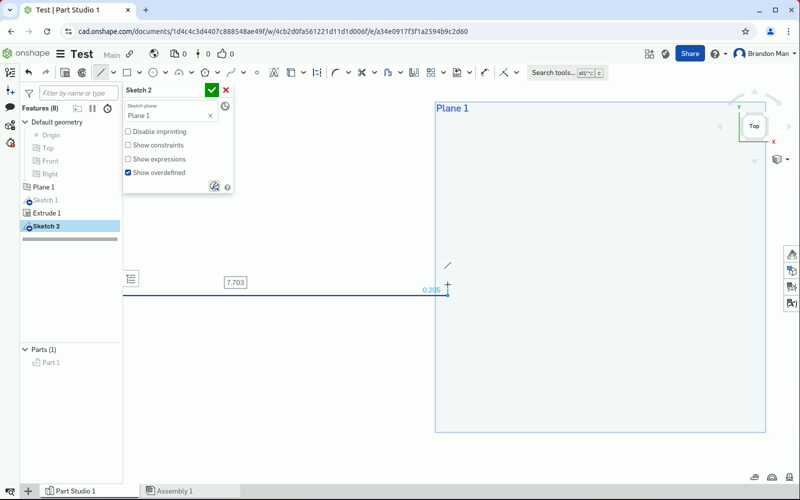
click(447, 284)
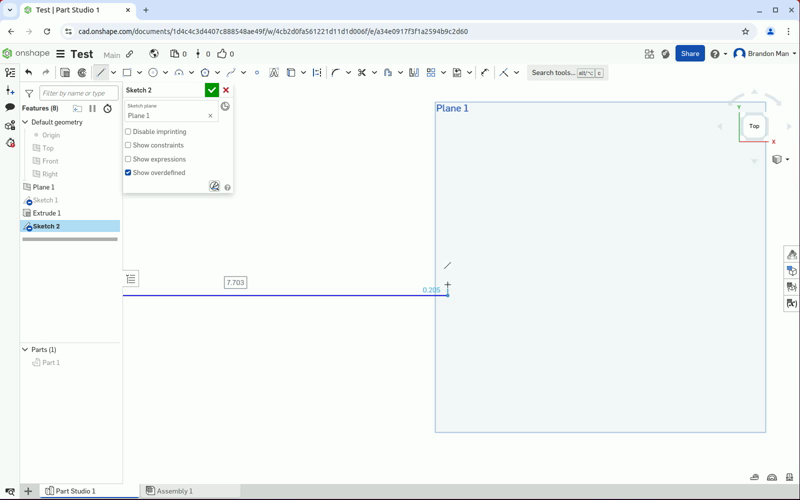
scroll(-6)
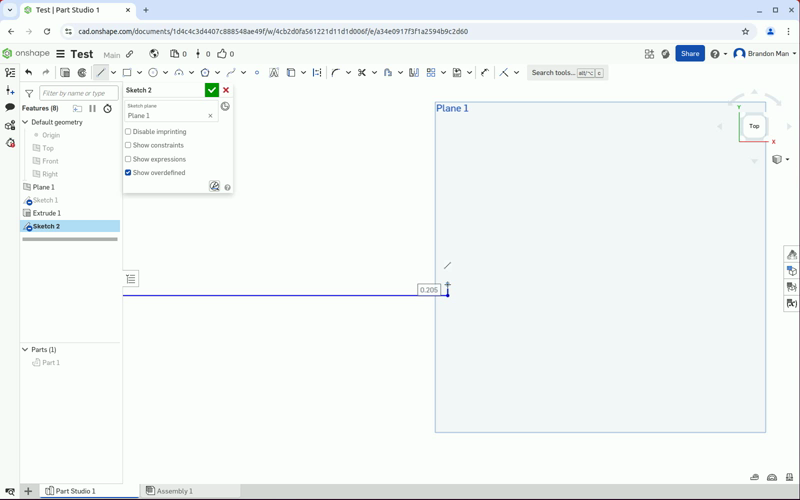
scroll(-6)
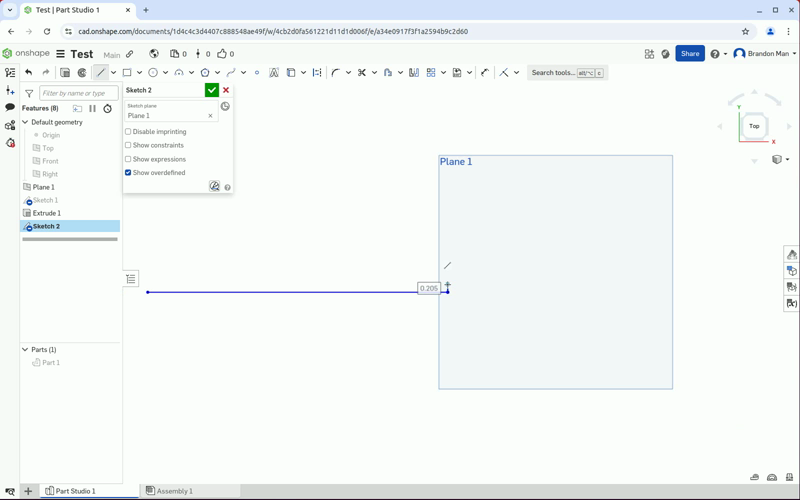
scroll(-6)
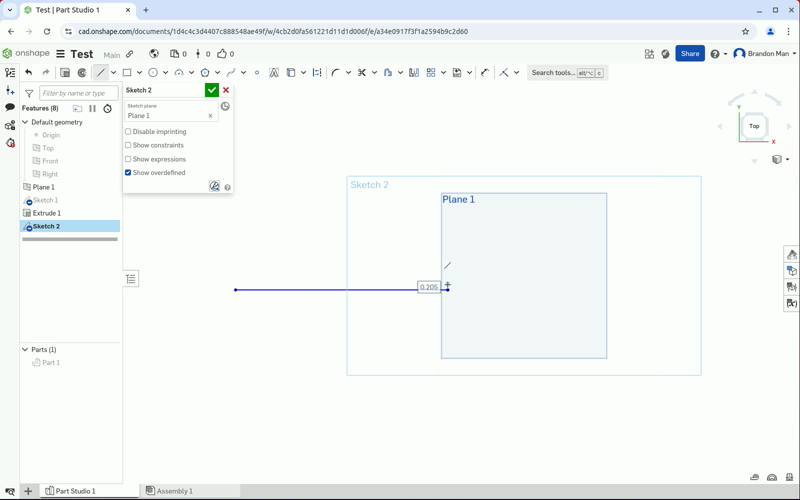
scroll(-6)
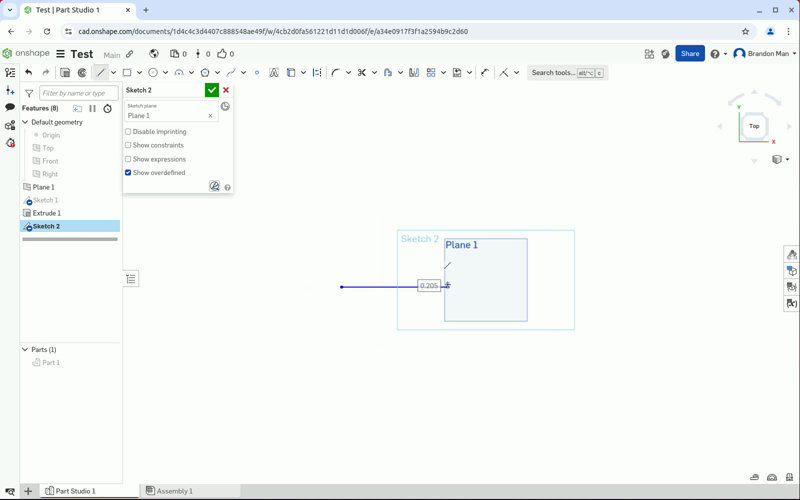
scroll(-6)
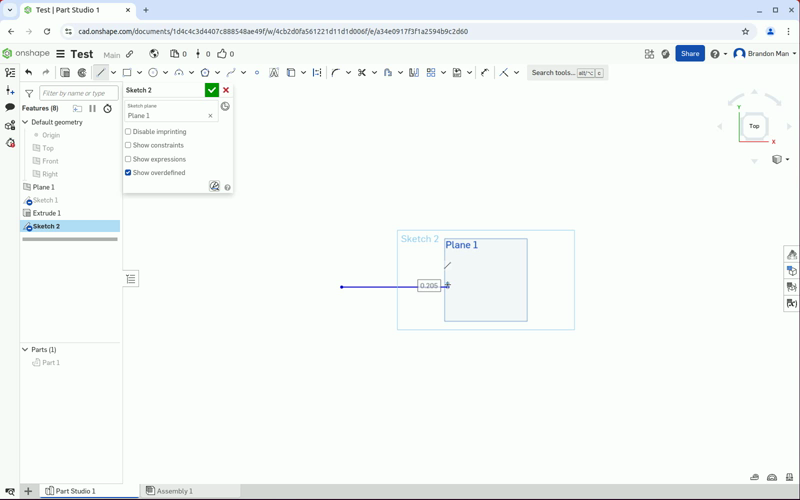
scroll(-6)
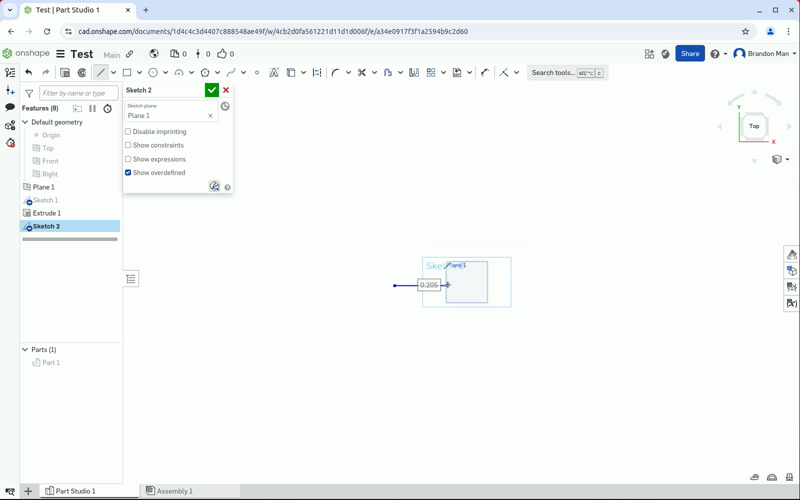
scroll(-6)
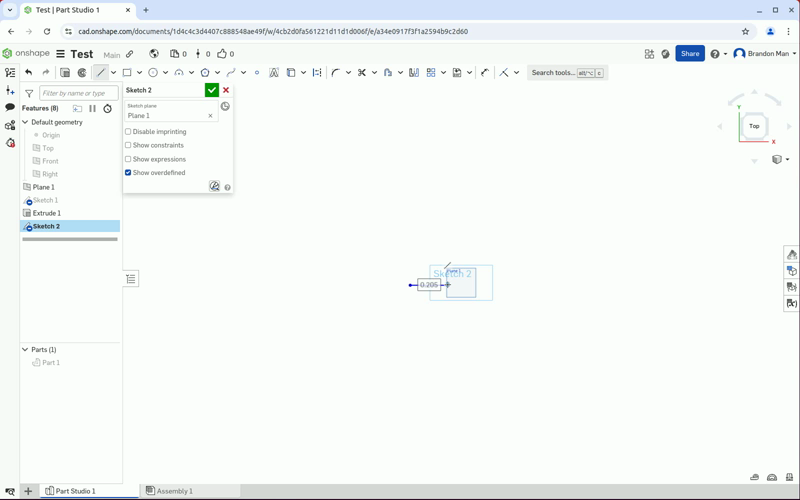
key_up(shift)
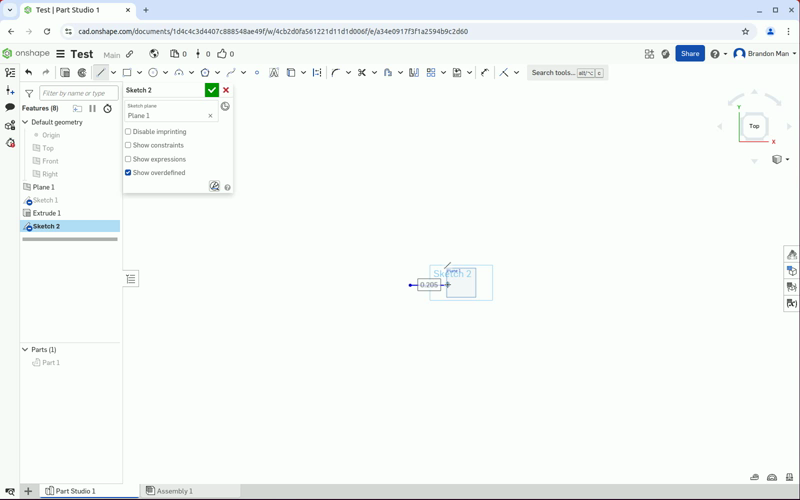
key_down(shift)
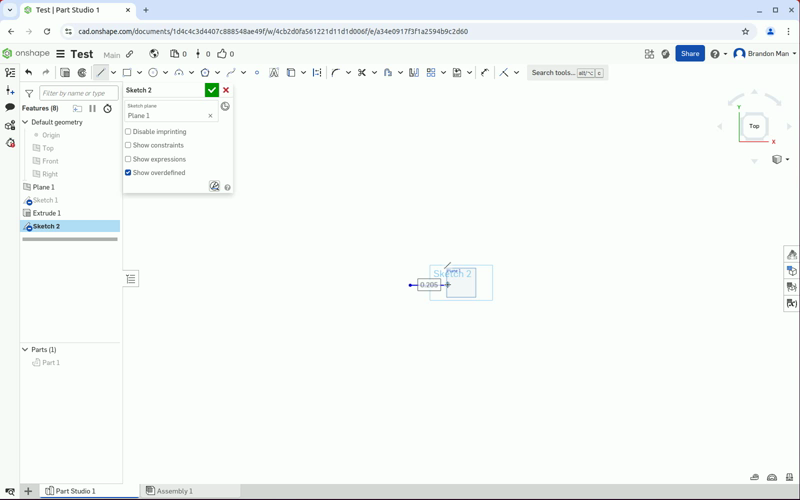
mouse_move(477, 284)
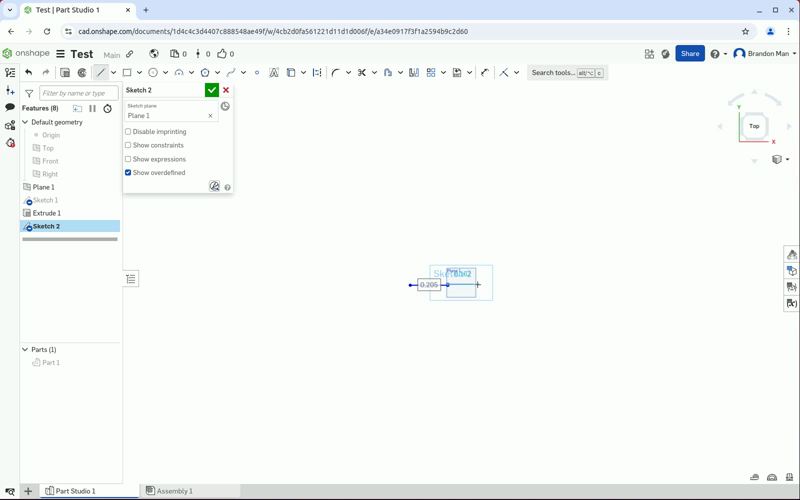
mouse_move(410, 284)
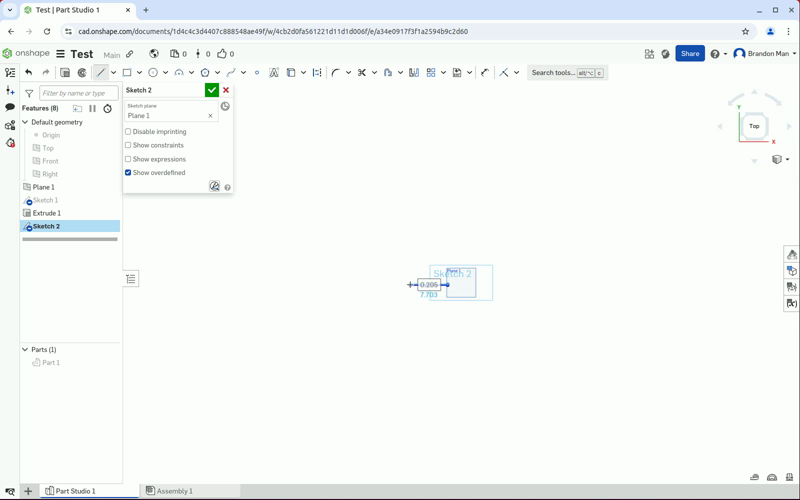
scroll(6)
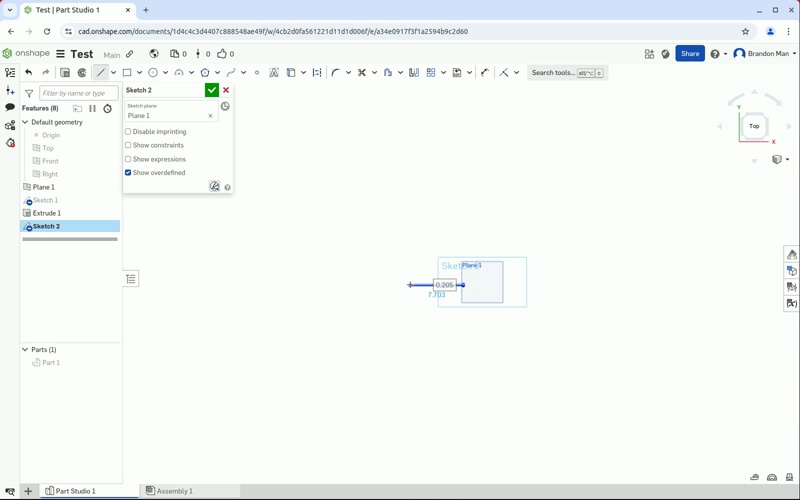
scroll(6)
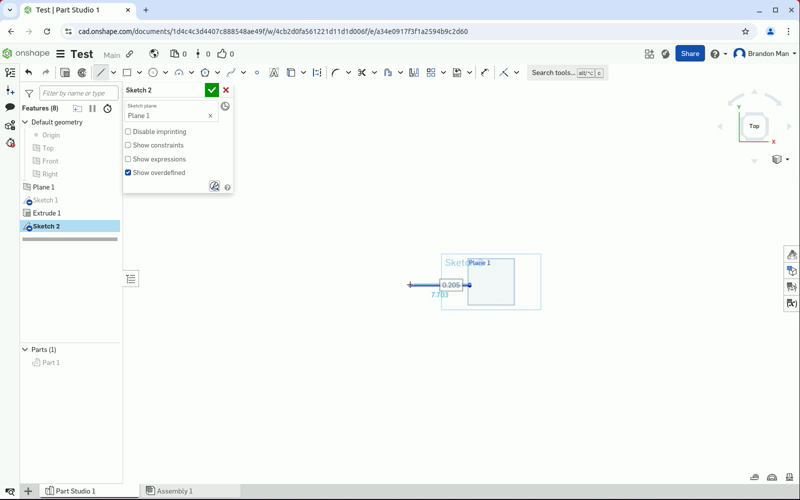
scroll(6)
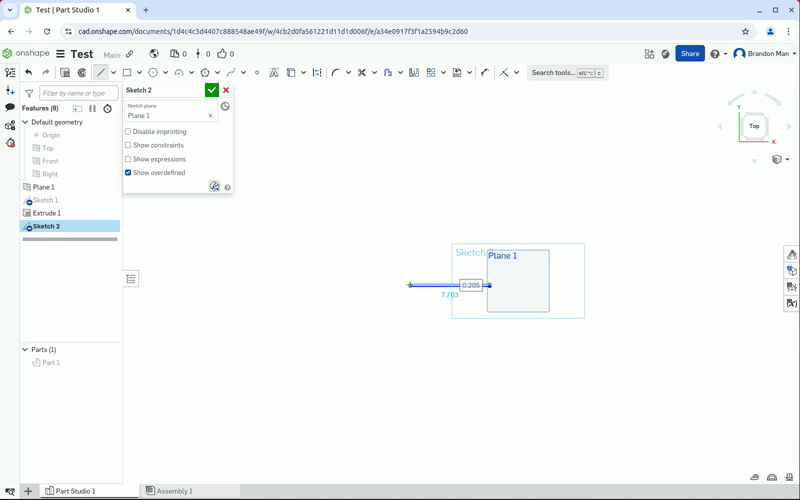
scroll(6)
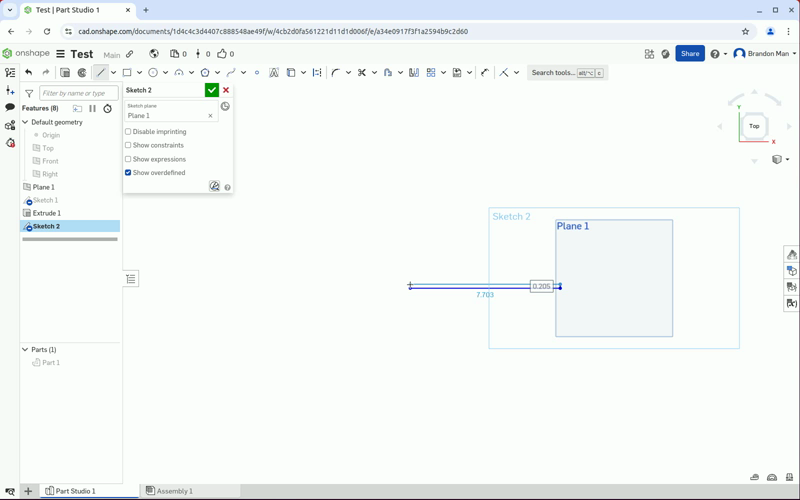
scroll(6)
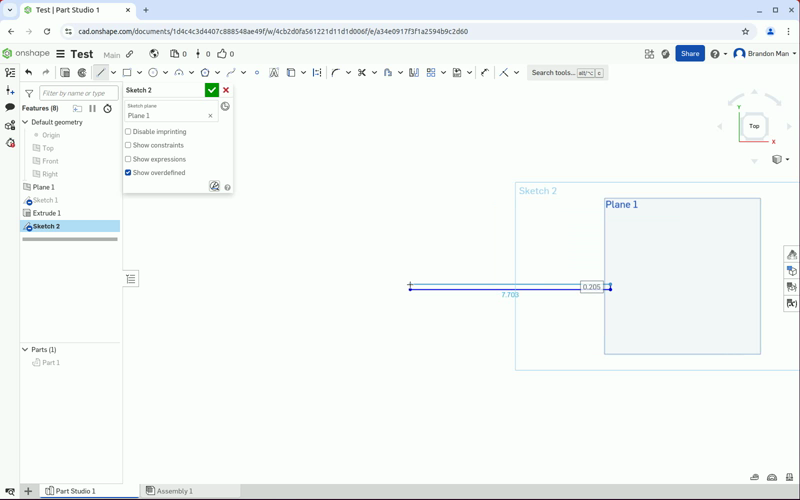
scroll(6)
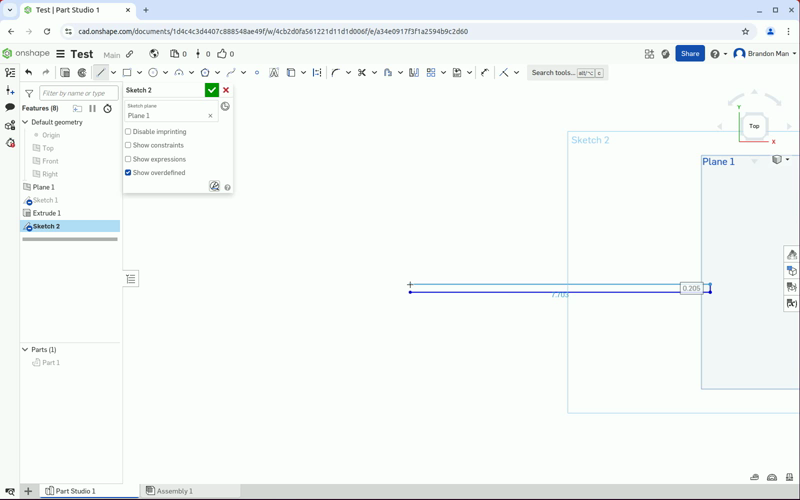
scroll(6)
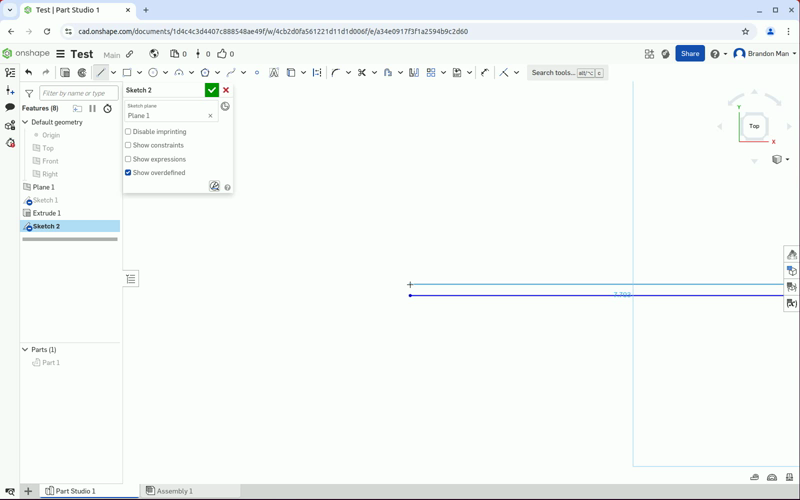
click(410, 284)
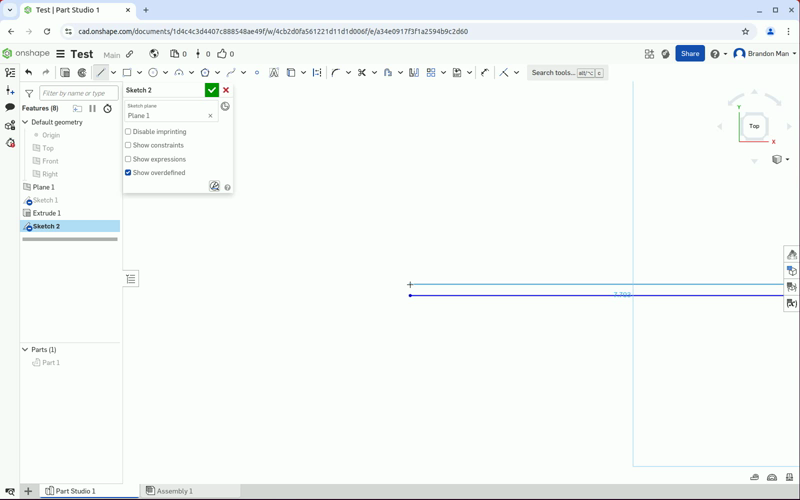
scroll(-6)
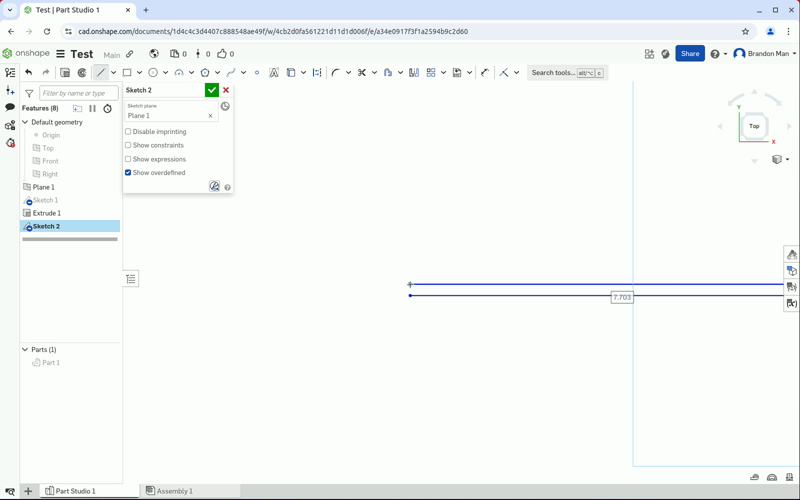
scroll(-6)
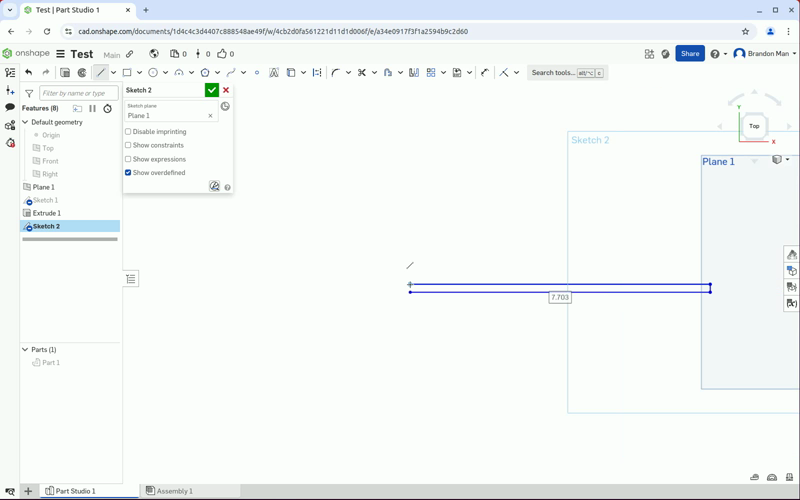
scroll(-6)
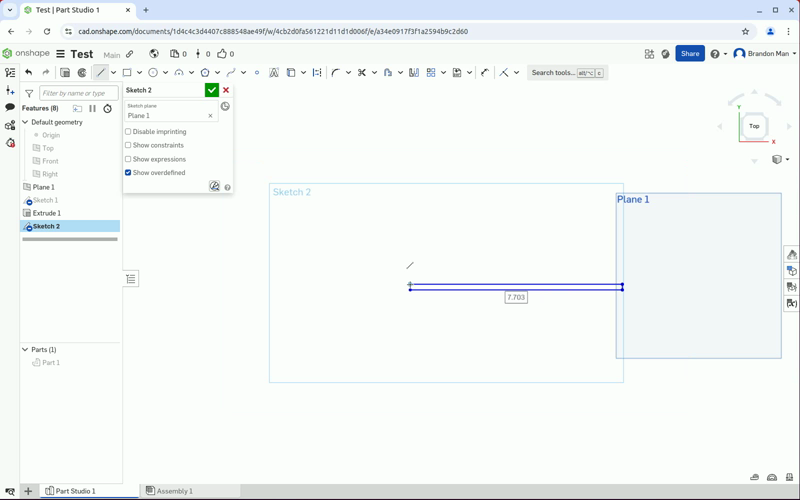
scroll(-6)
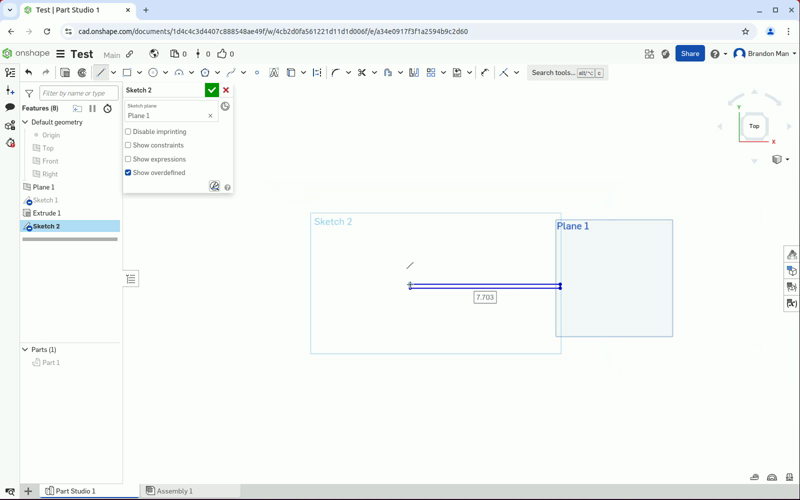
scroll(-6)
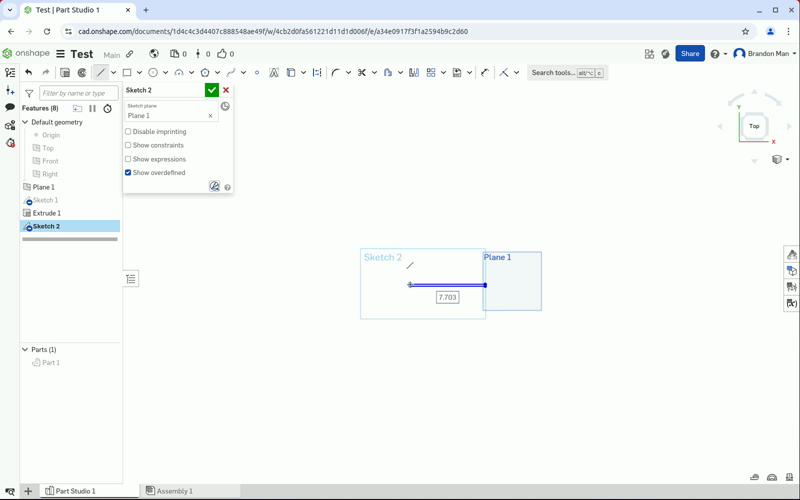
scroll(-6)
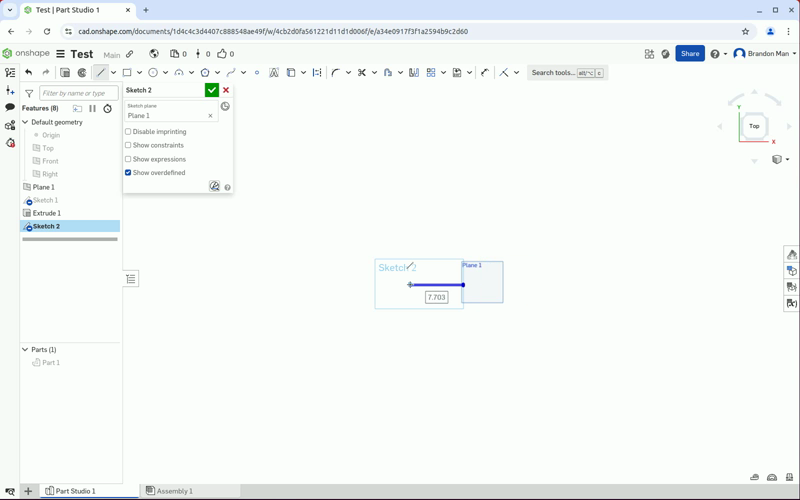
scroll(-6)
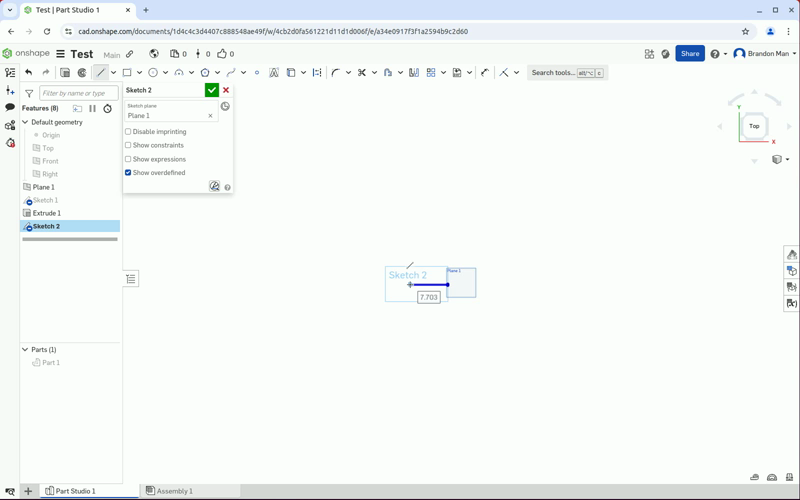
key_up(shift)
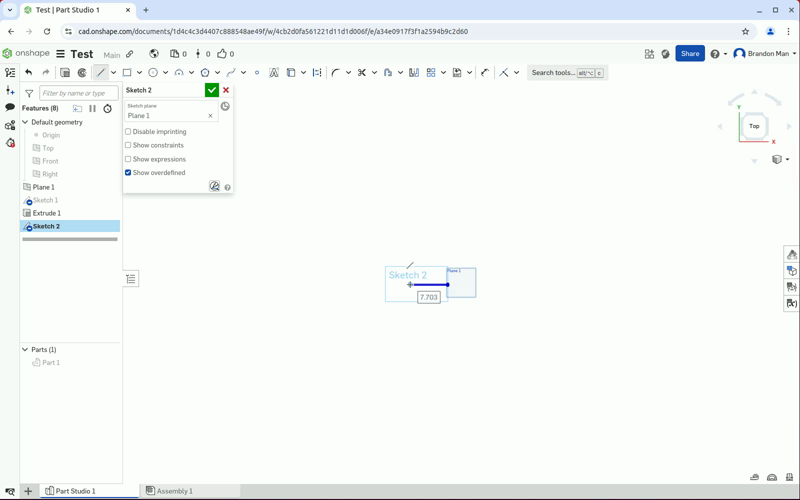
mouse_move(440, 284)
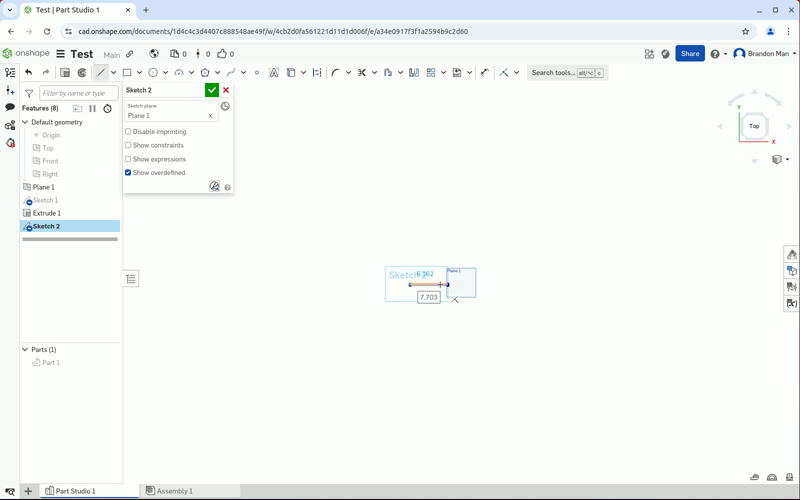
key_down(shift)
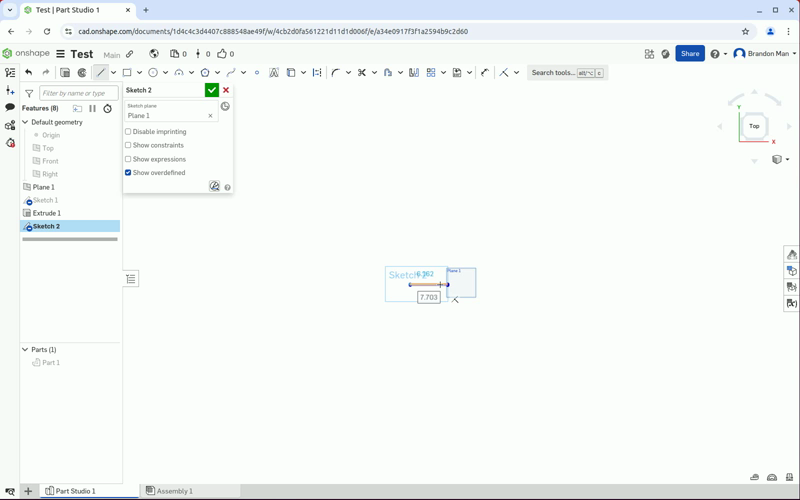
mouse_move(410, 285)
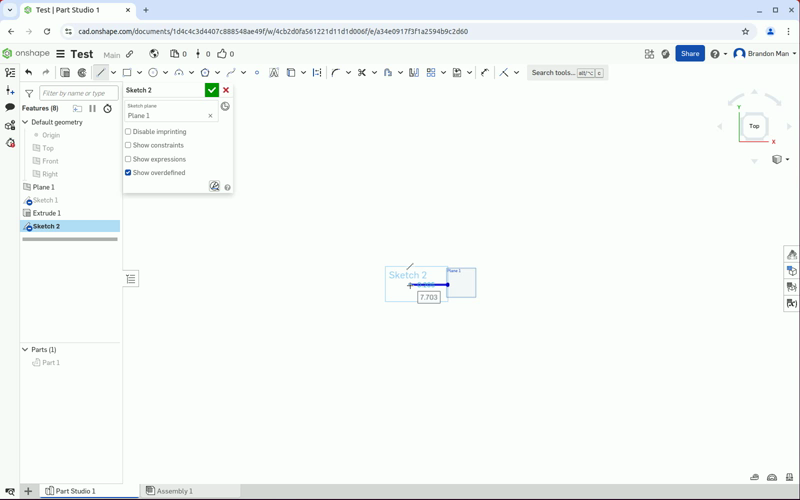
scroll(6)
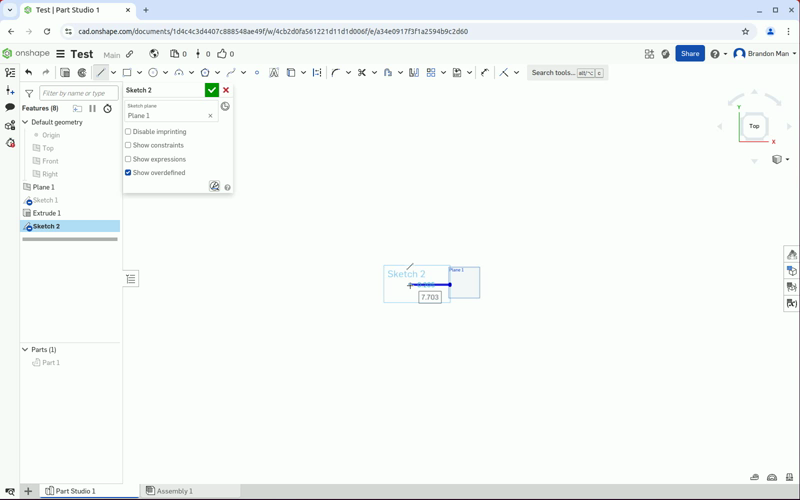
scroll(6)
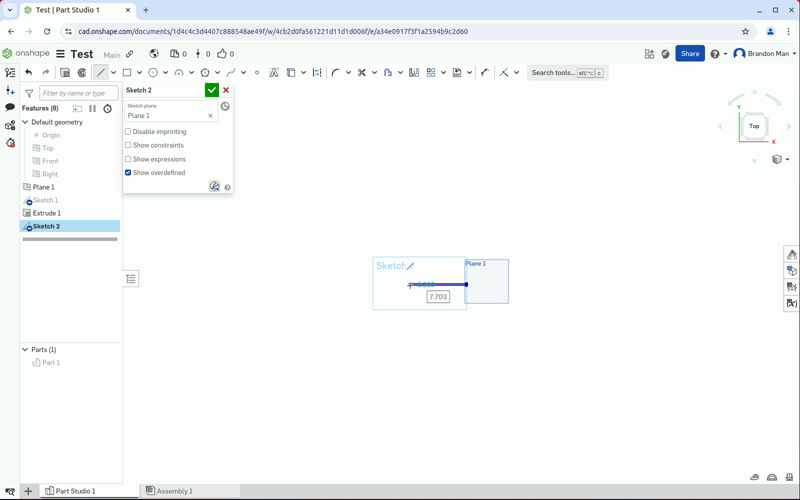
scroll(6)
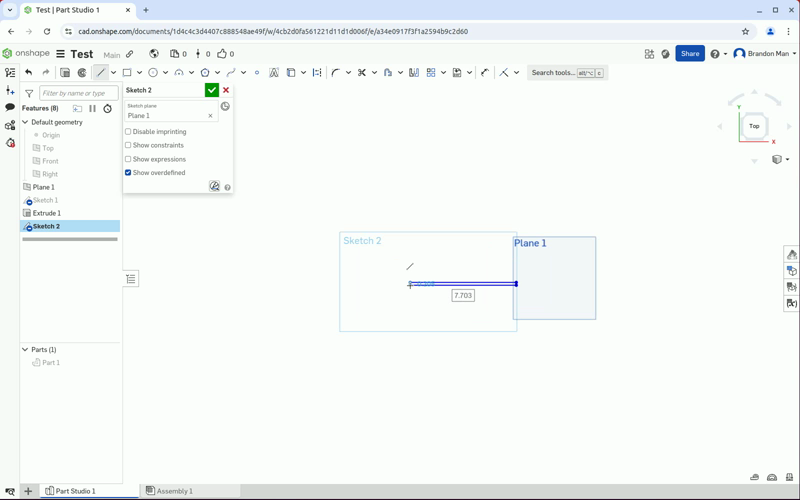
scroll(6)
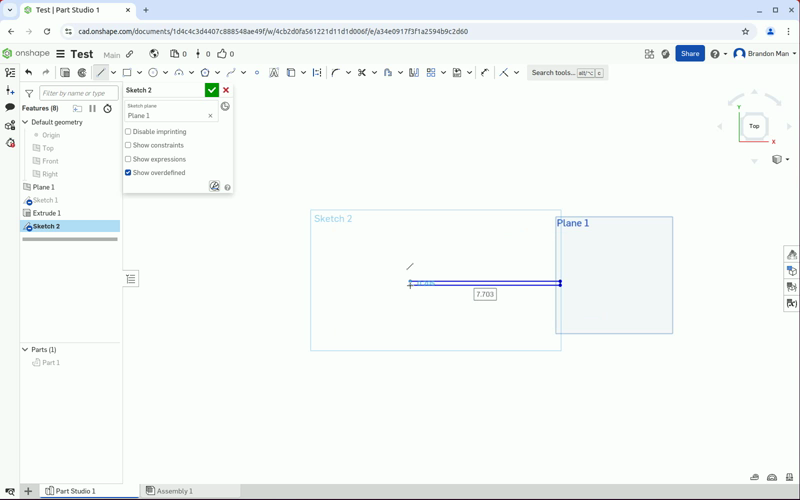
scroll(6)
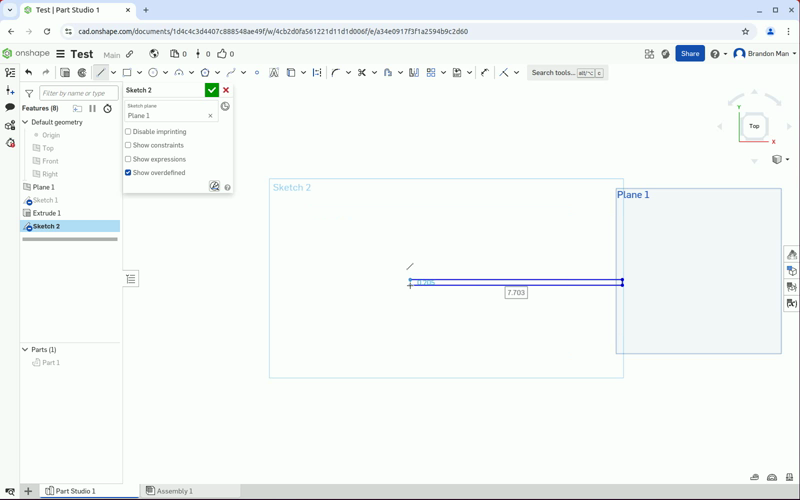
scroll(6)
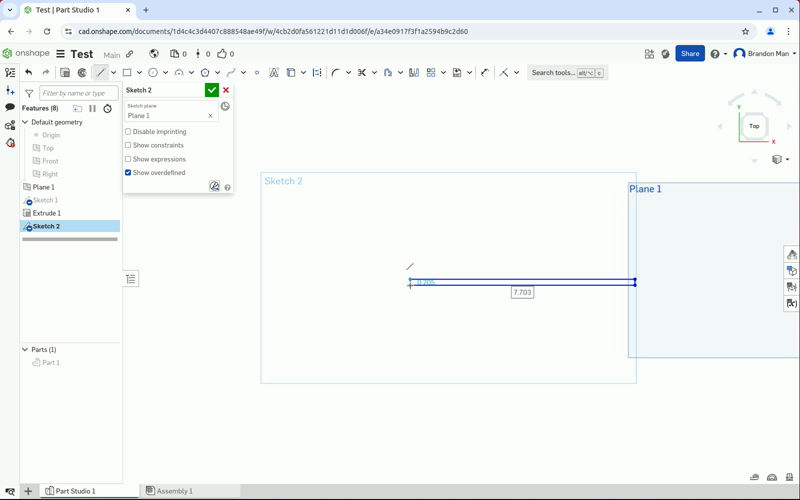
scroll(6)
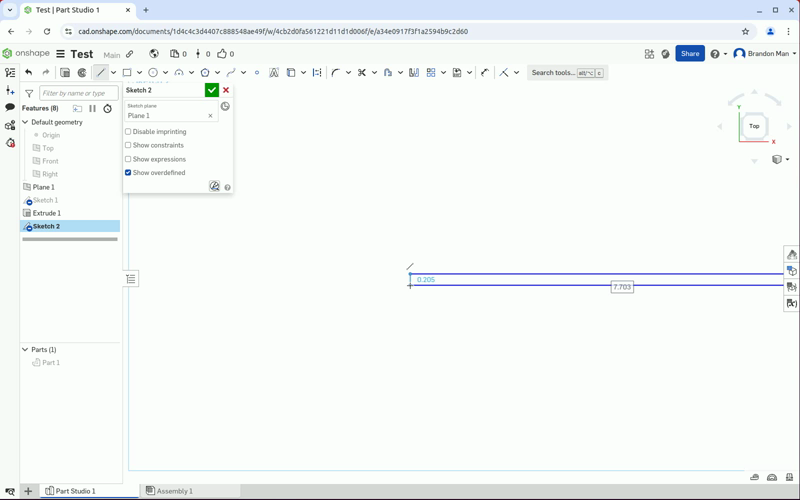
key_up(shift)
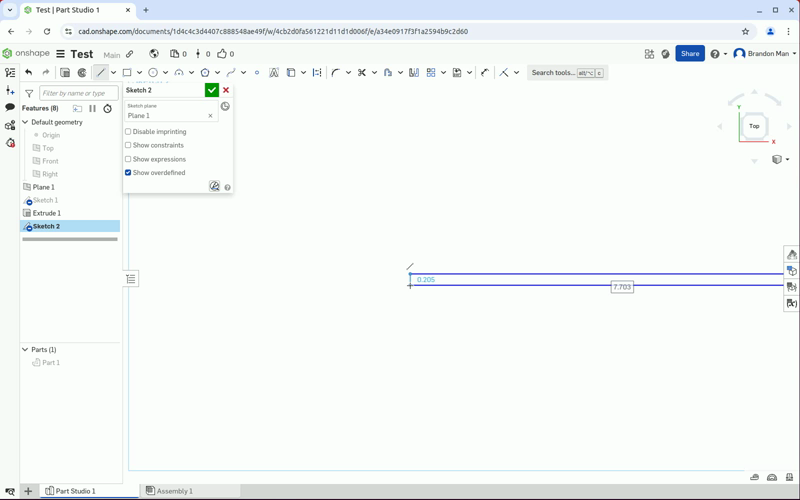
click(410, 285)
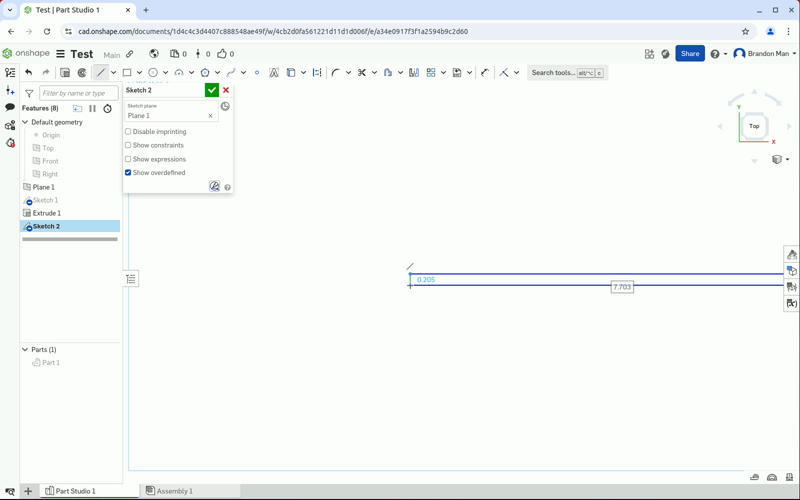
scroll(-6)
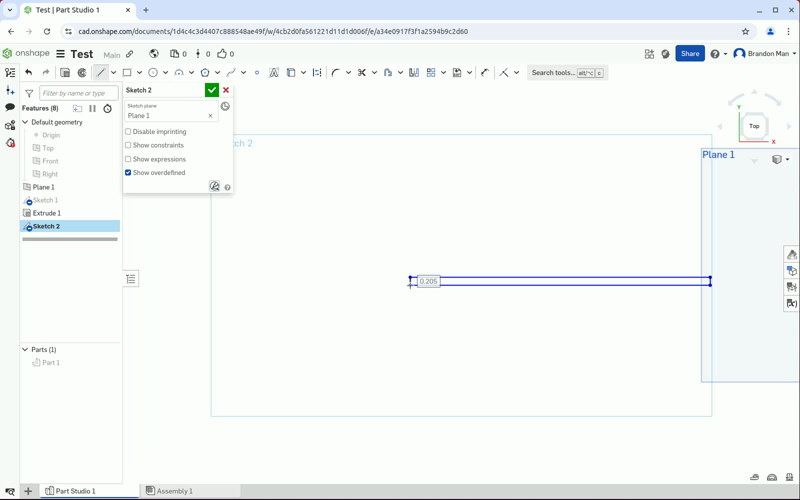
scroll(-6)
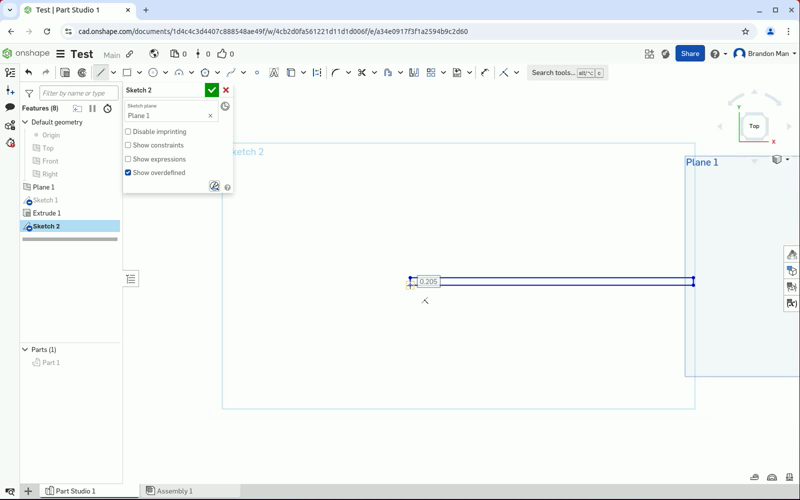
scroll(-6)
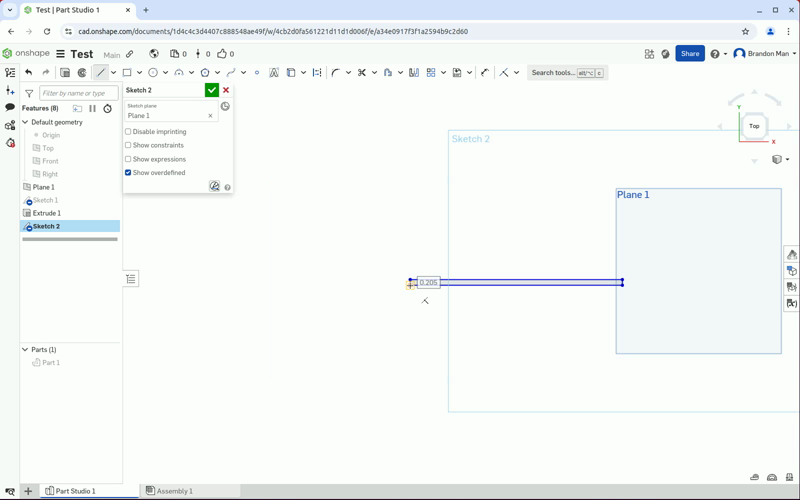
scroll(-6)
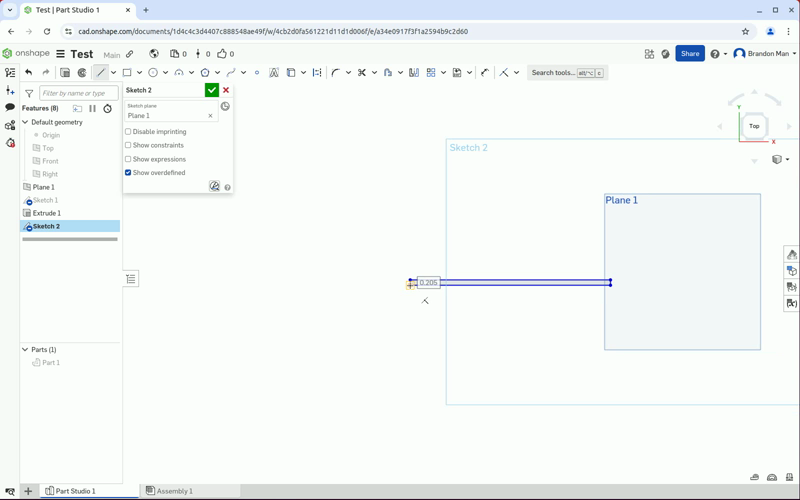
scroll(-6)
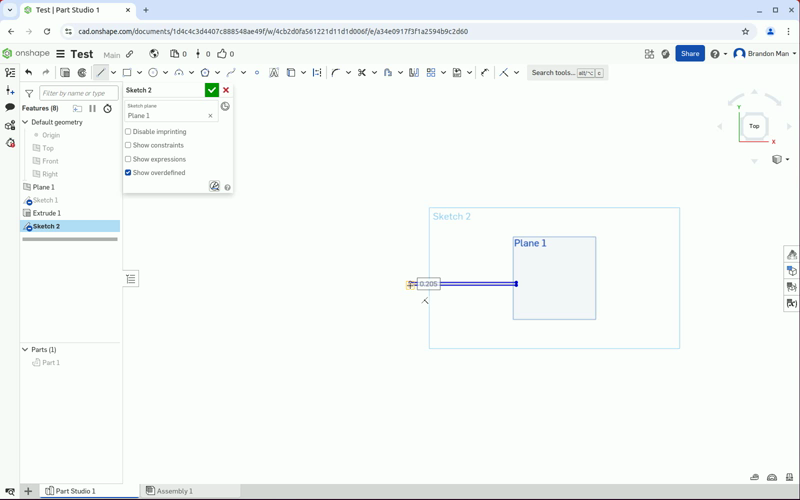
scroll(-6)
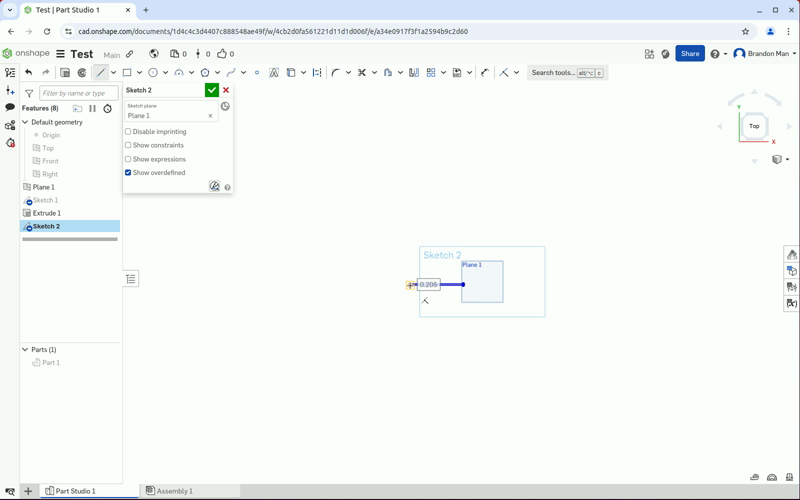
scroll(-6)
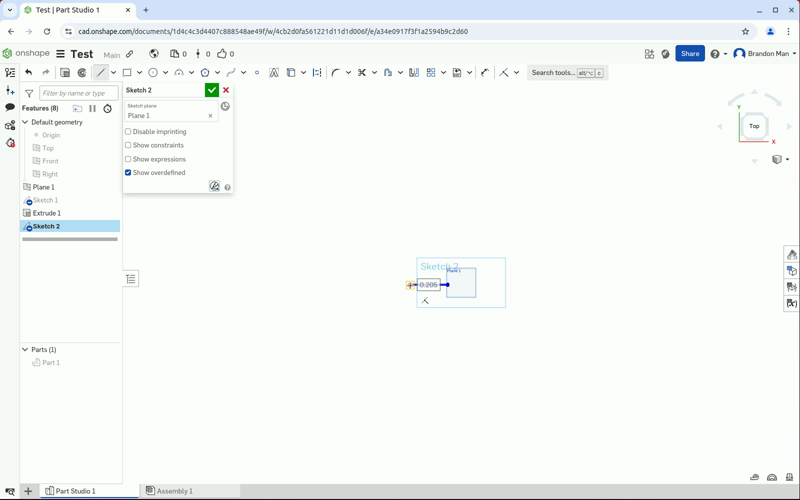
key(esc)
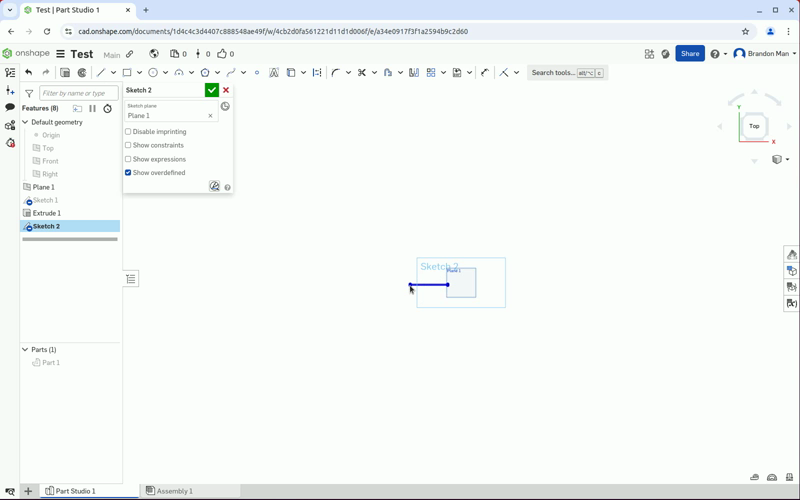
mouse_move(415, 284)
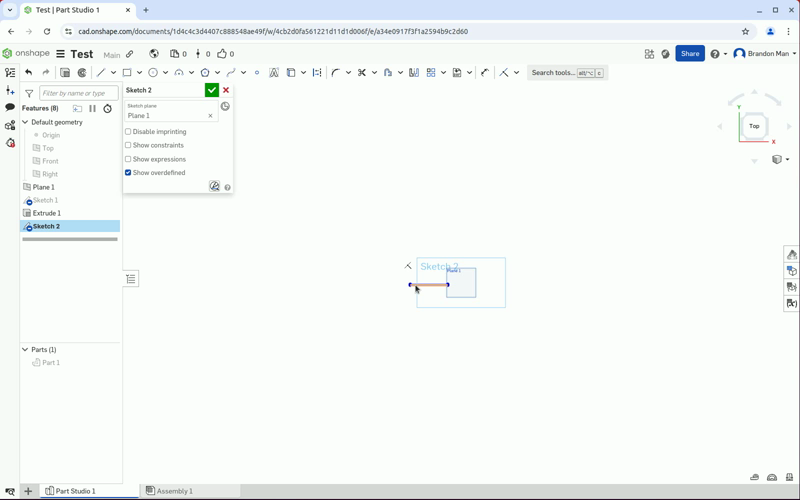
scroll(6)
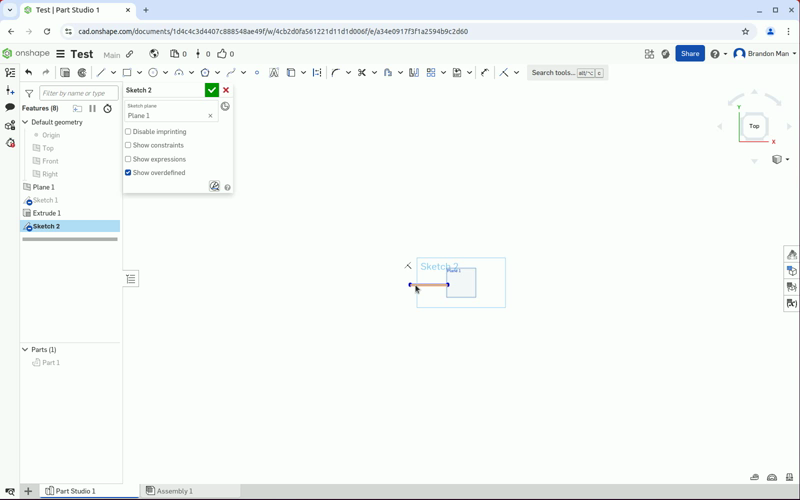
scroll(6)
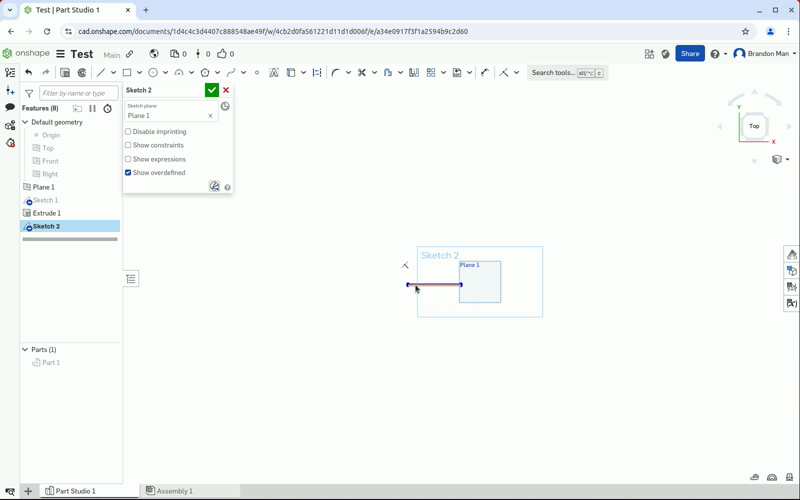
scroll(6)
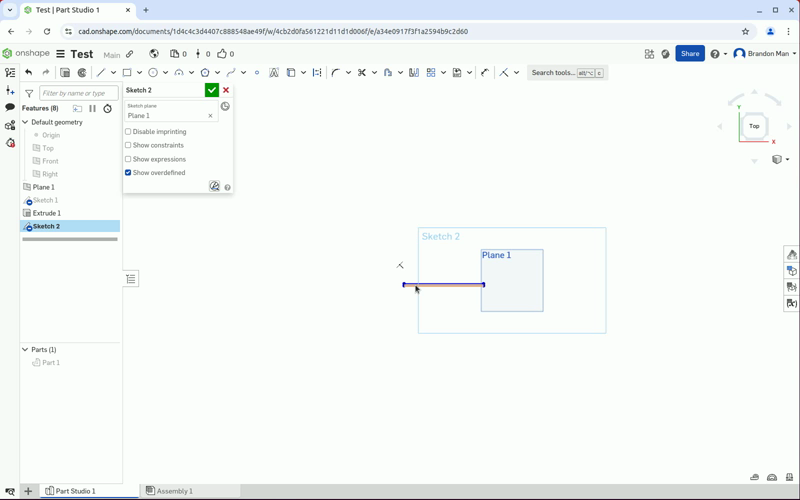
scroll(6)
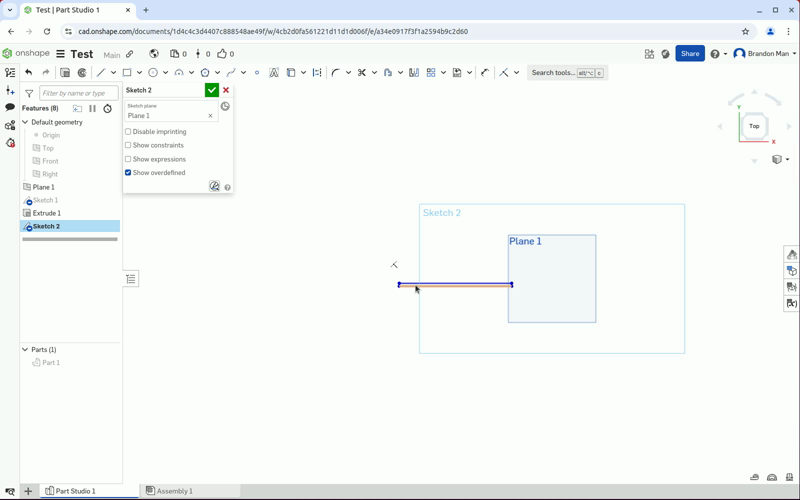
scroll(6)
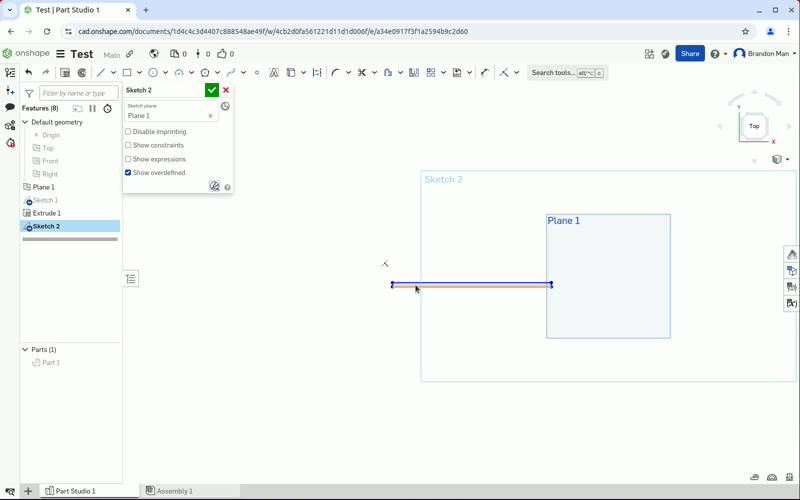
scroll(6)
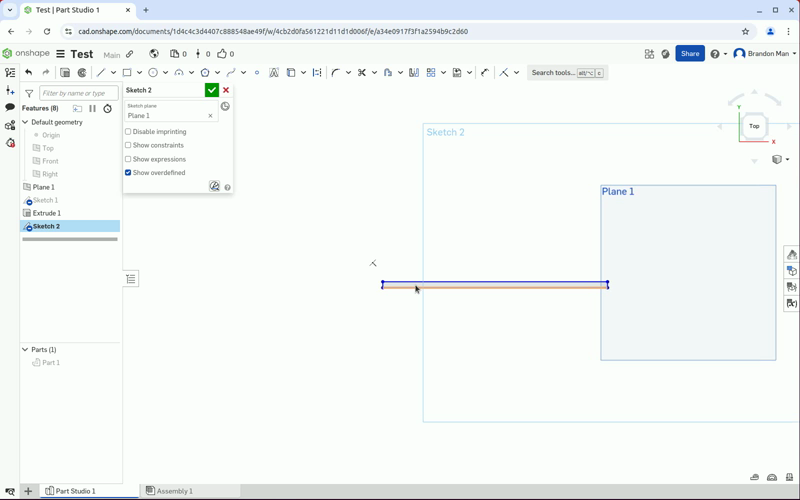
scroll(6)
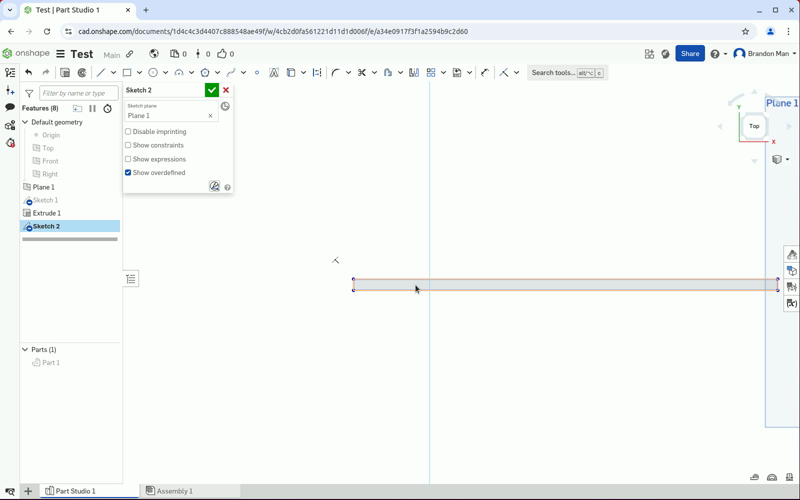
click(415, 284)
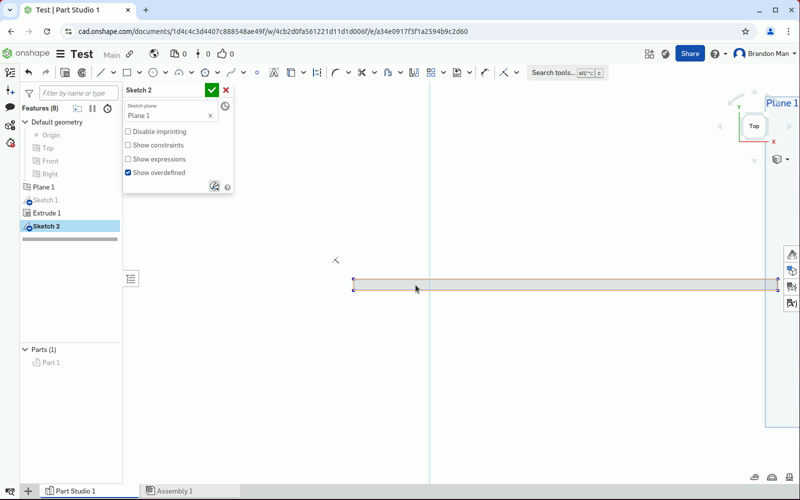
scroll(-6)
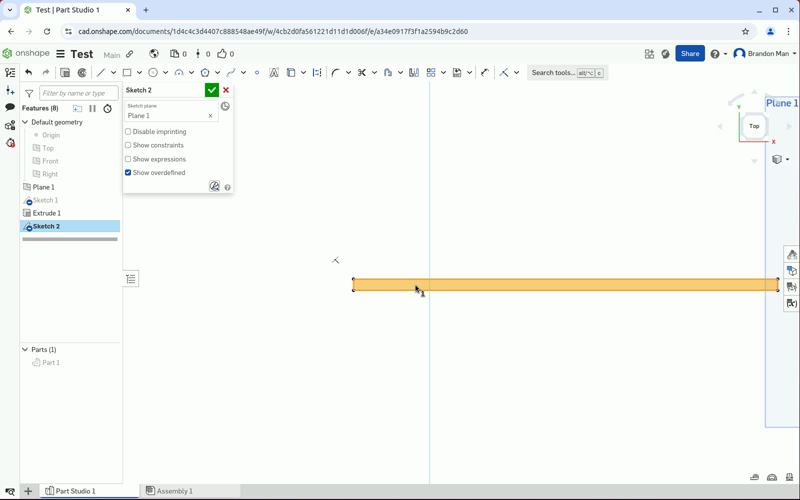
scroll(-6)
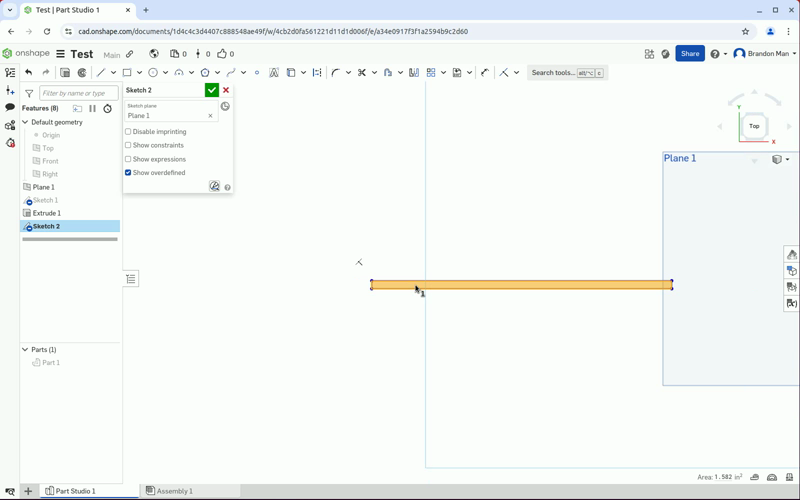
scroll(-6)
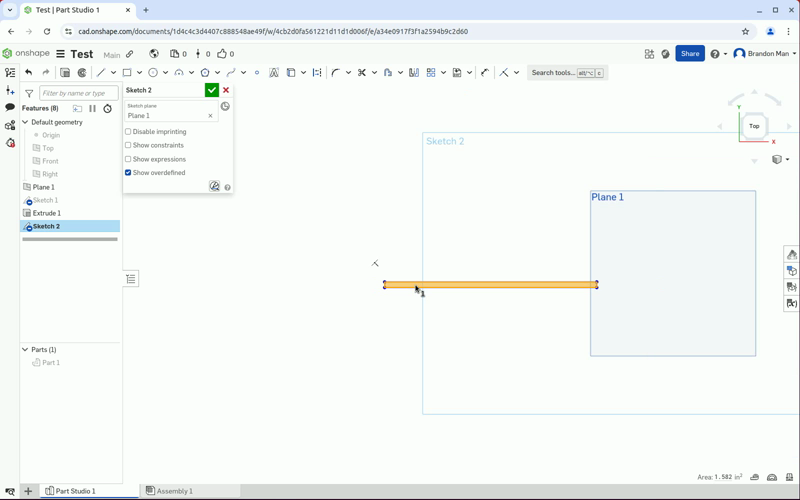
scroll(-6)
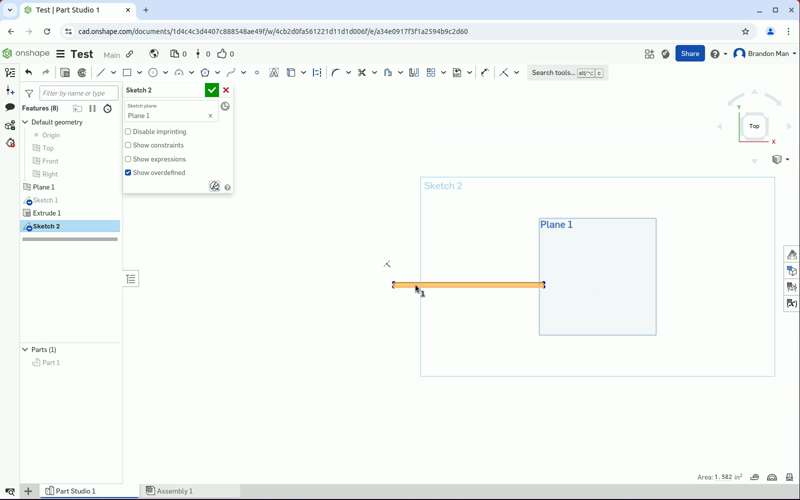
scroll(-6)
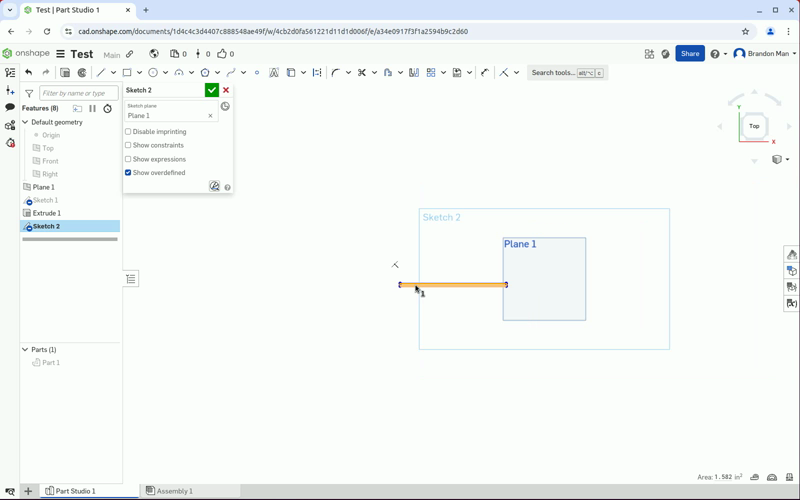
scroll(-6)
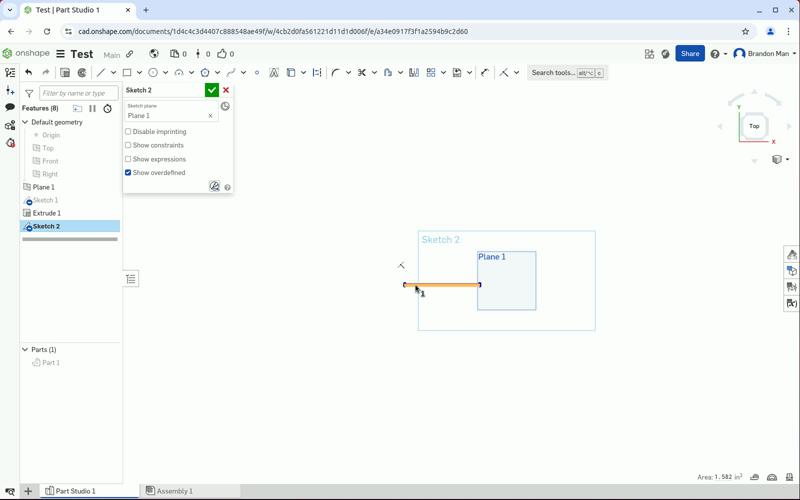
scroll(-6)
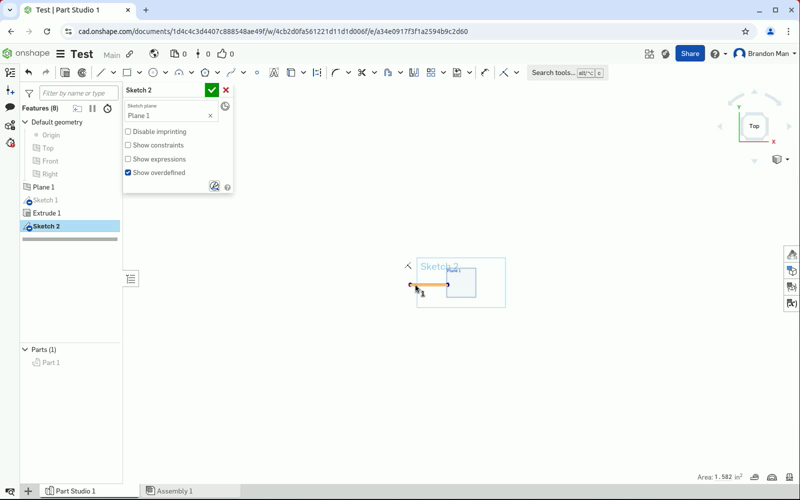
mouse_move(73, 352)
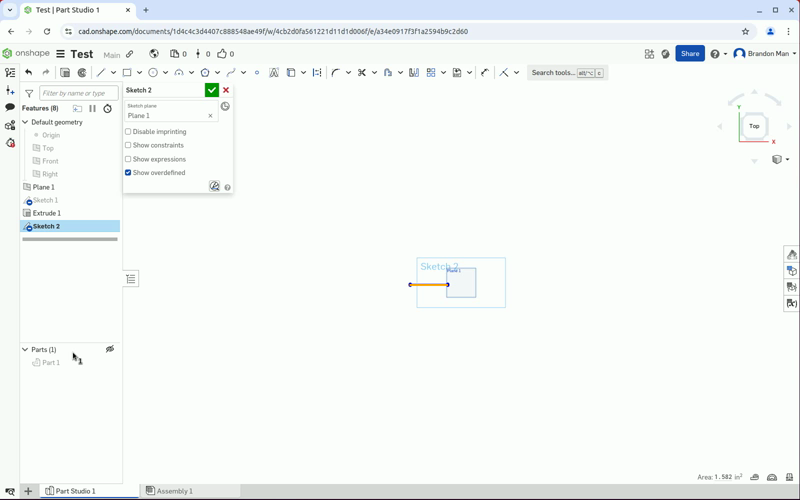
key(shift+y)
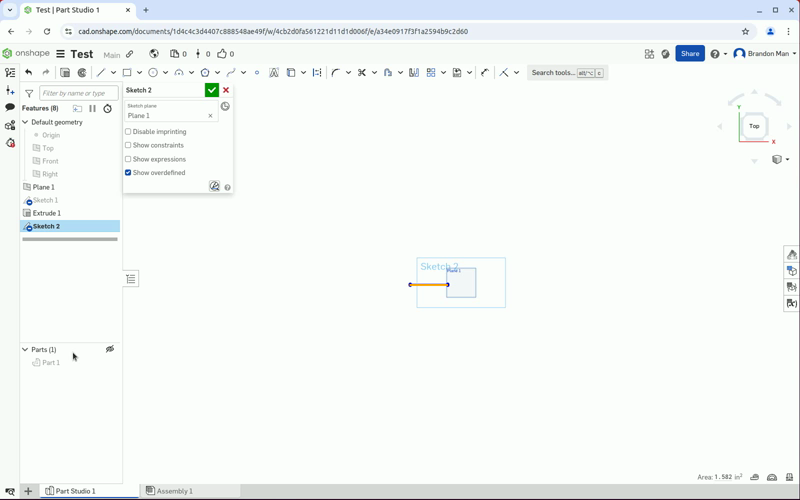
key(shift+e)
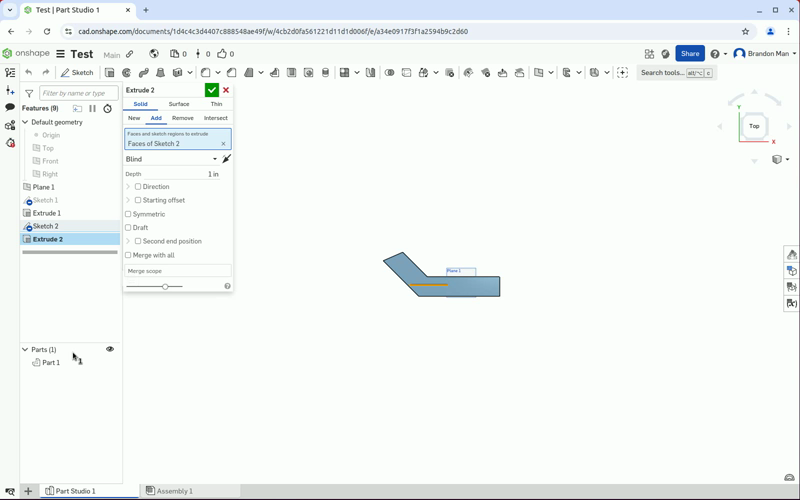
mouse_move(143, 106)
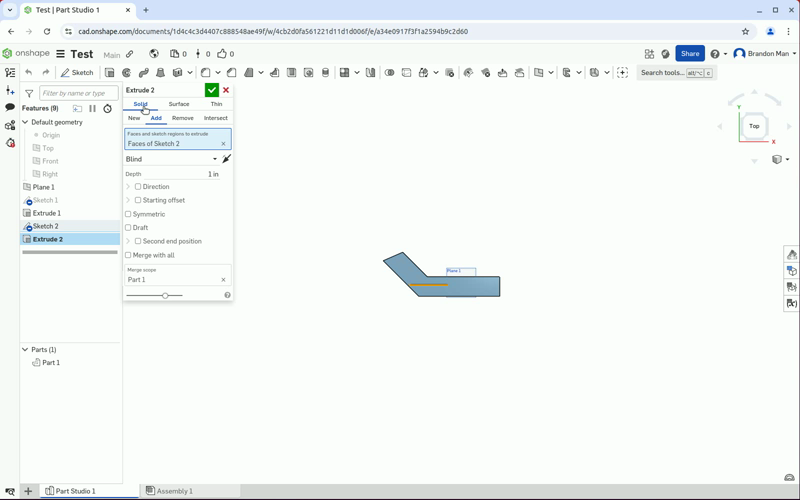
click(143, 106)
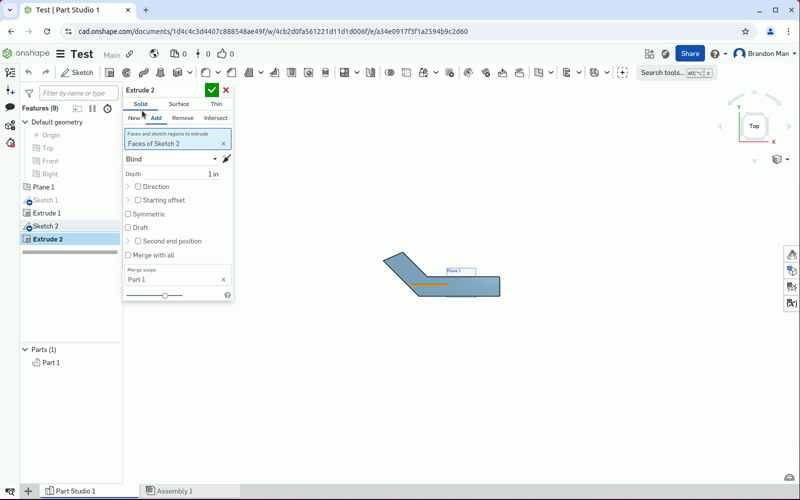
mouse_move(137, 120)
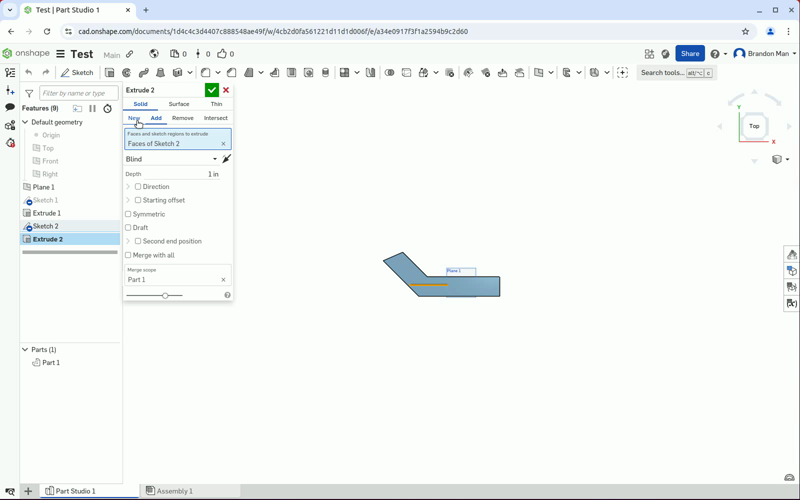
click(137, 120)
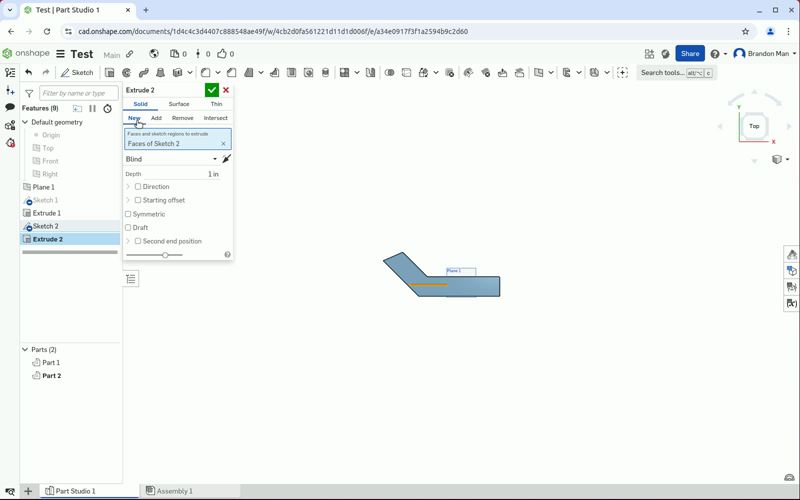
key(tab, 4)
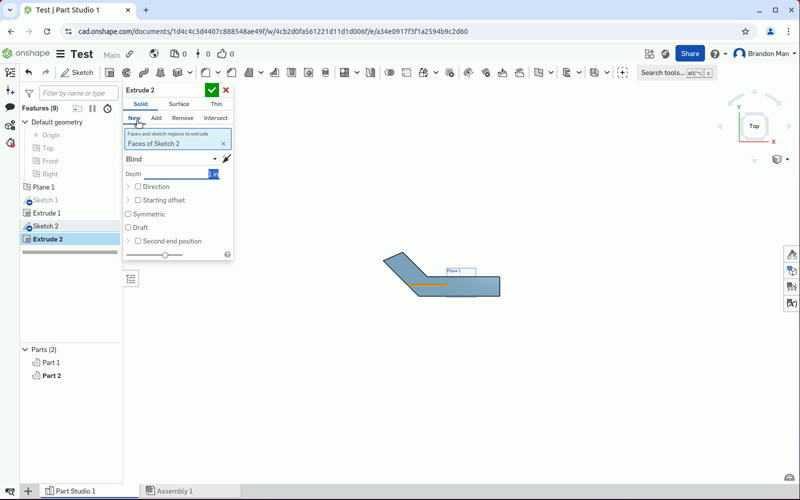
text(0.241)
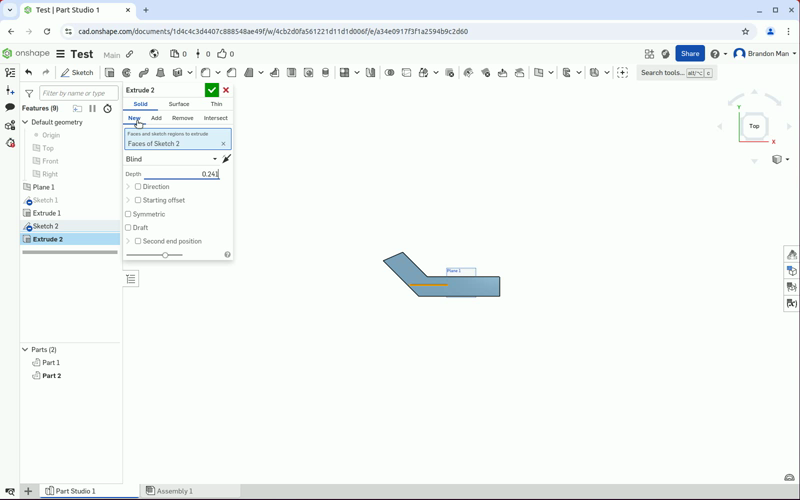
key(enter)
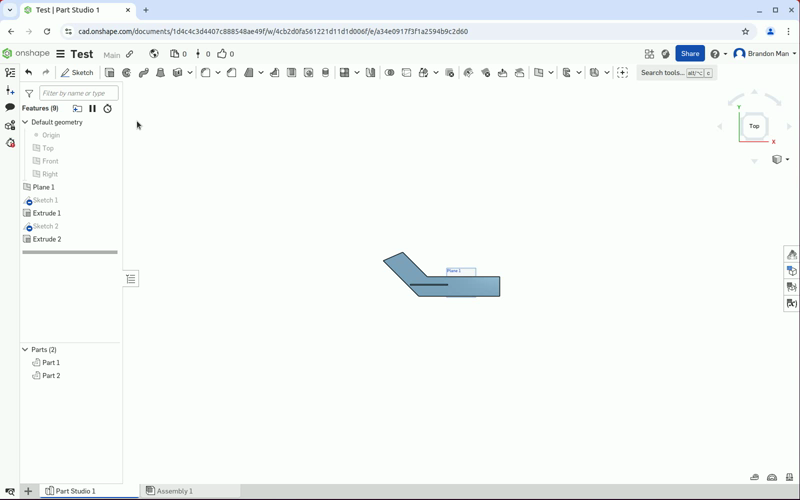
key(shift+h)
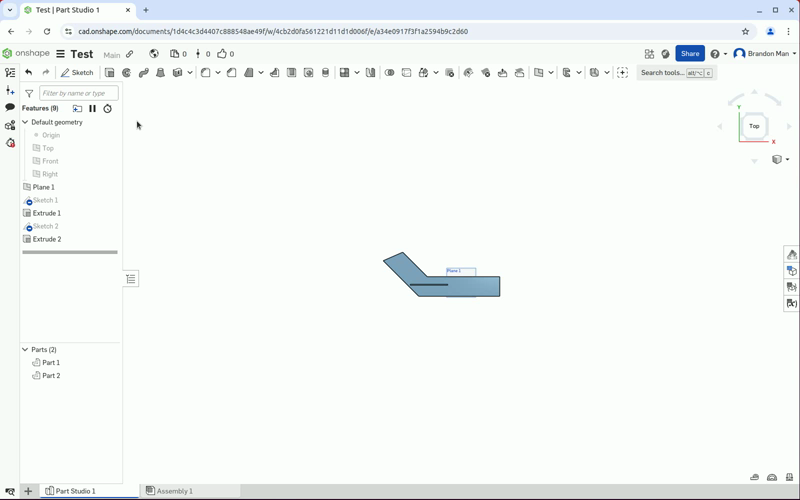
key(shift+h)
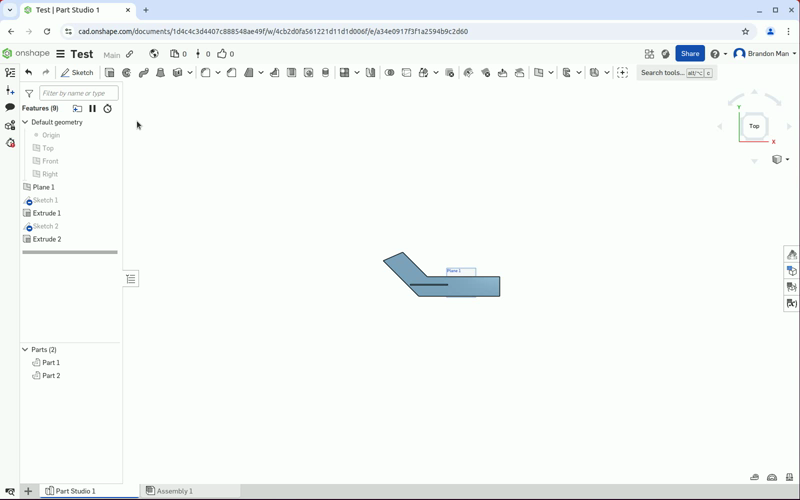
mouse_move(73, 189)
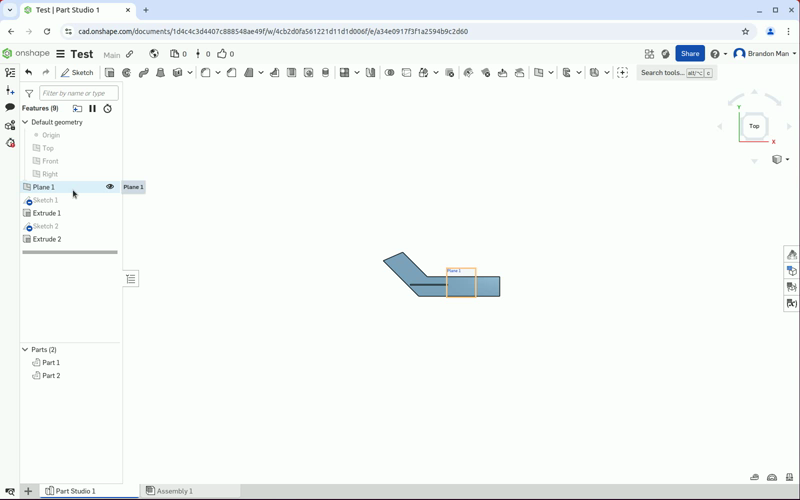
click(73, 189)
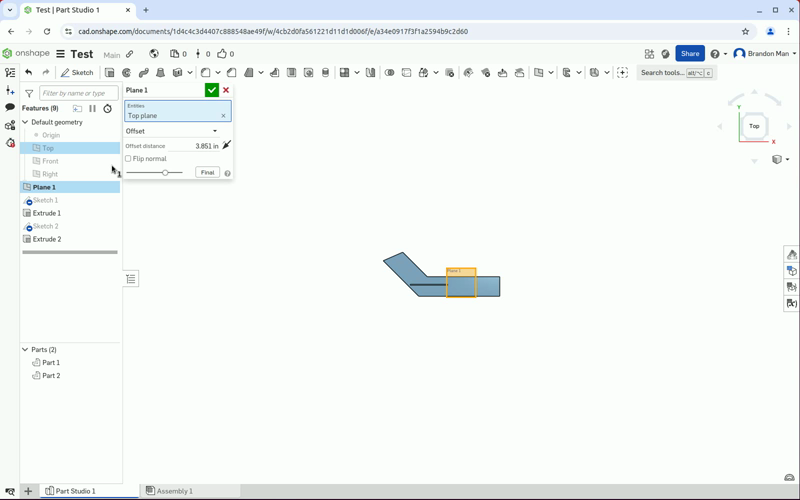
mouse_move(229, 92)
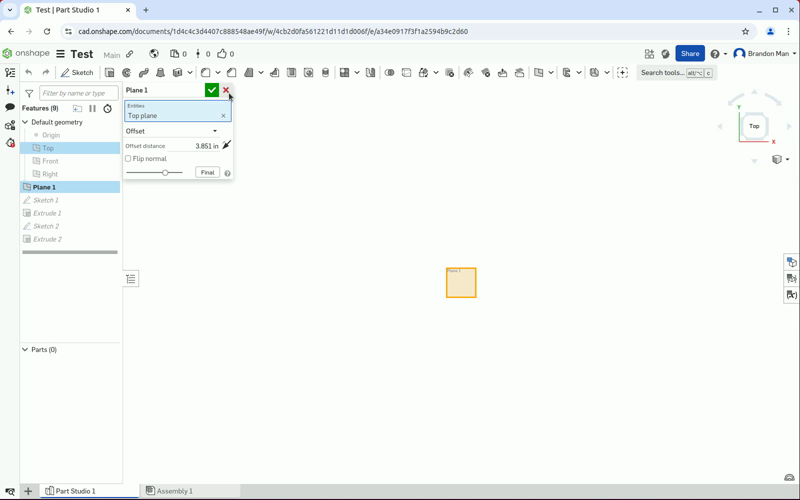
click(229, 92)
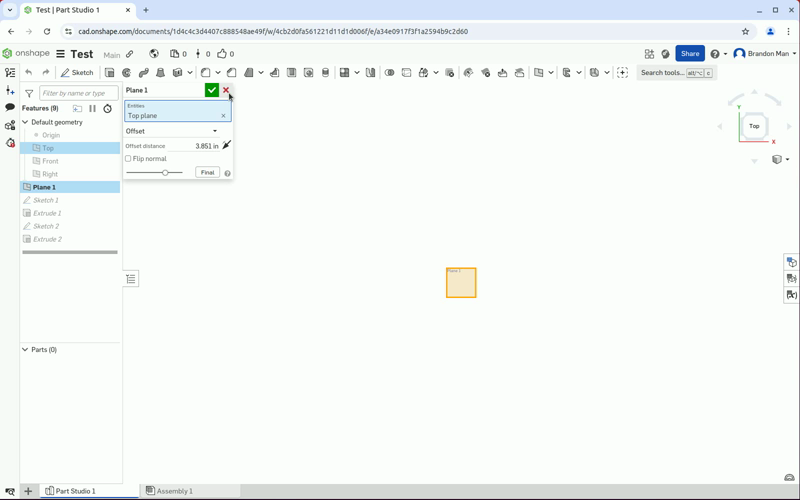
key(shift+s)
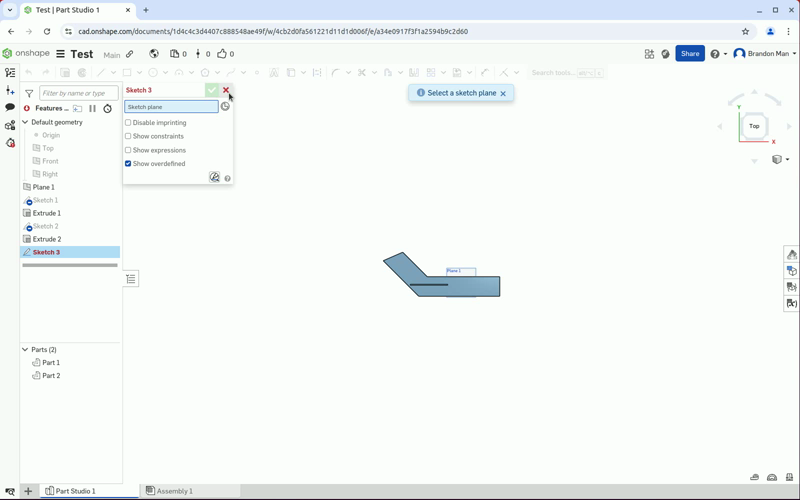
mouse_move(73, 150)
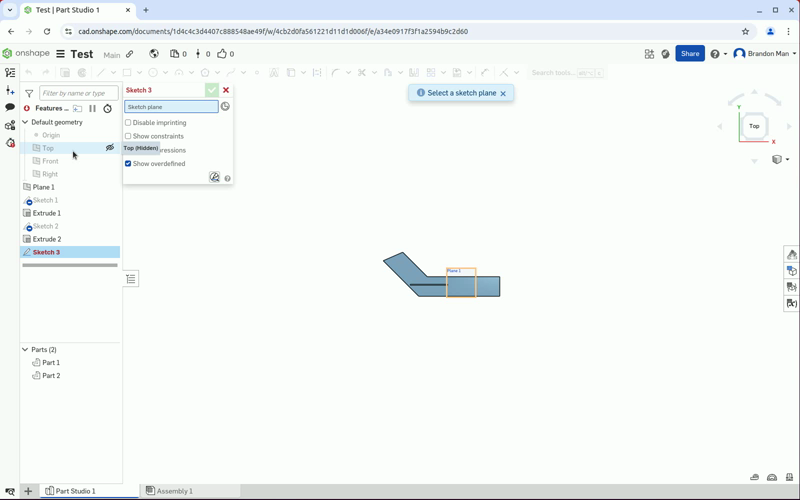
click(73, 150)
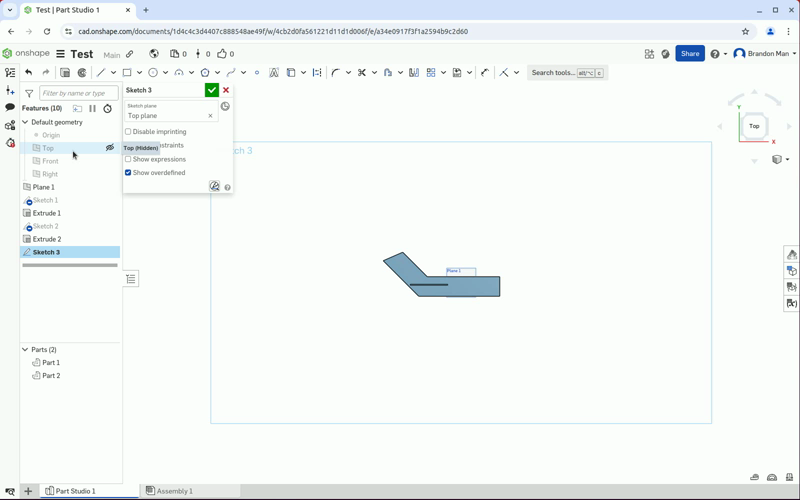
mouse_move(73, 352)
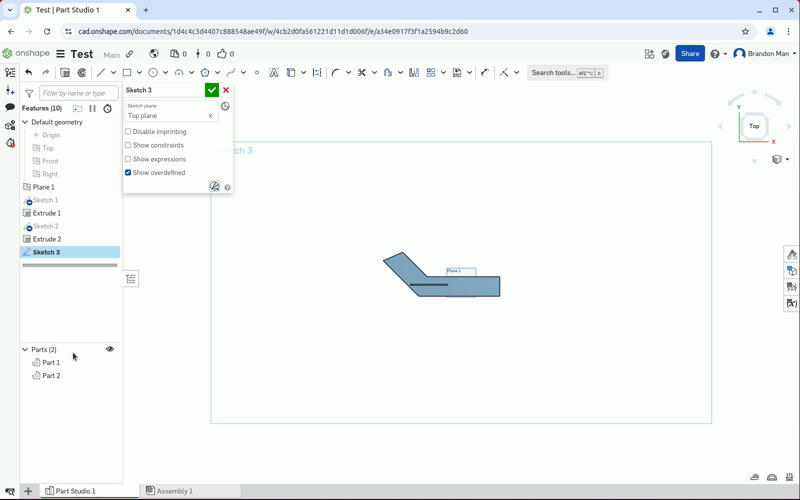
key(y)
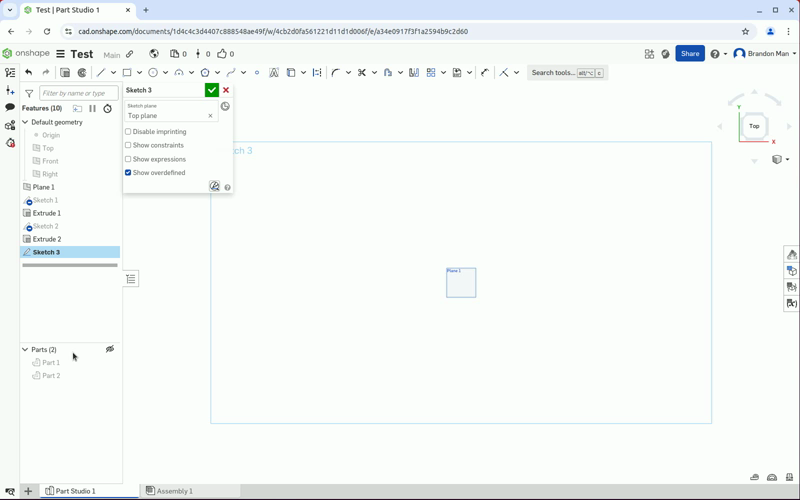
key(l)
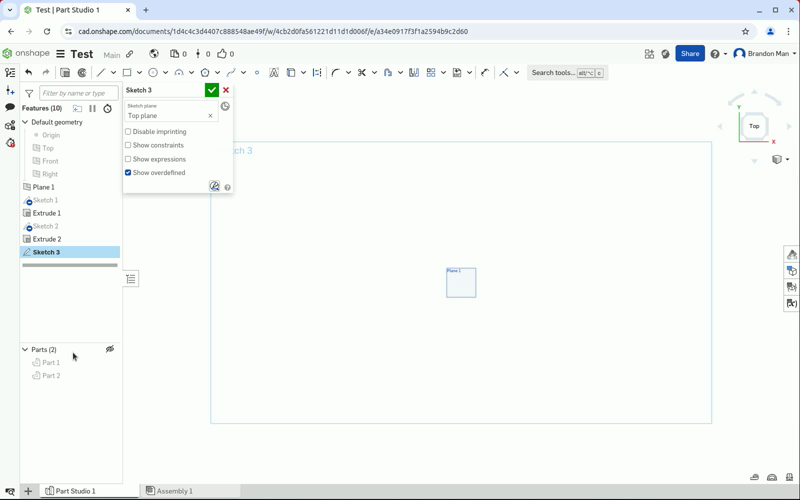
key_down(shift)
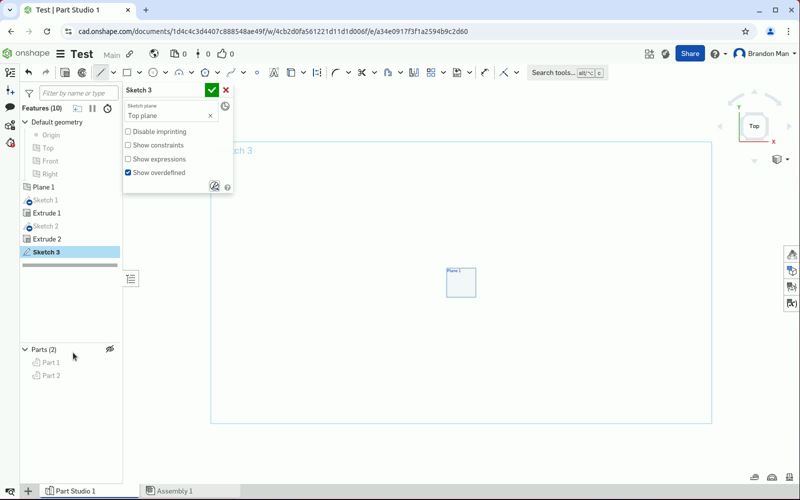
mouse_move(439, 299)
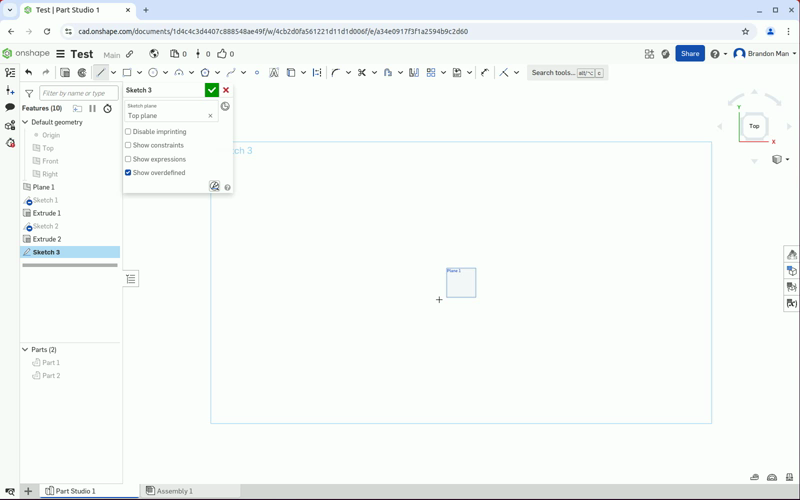
click(439, 299)
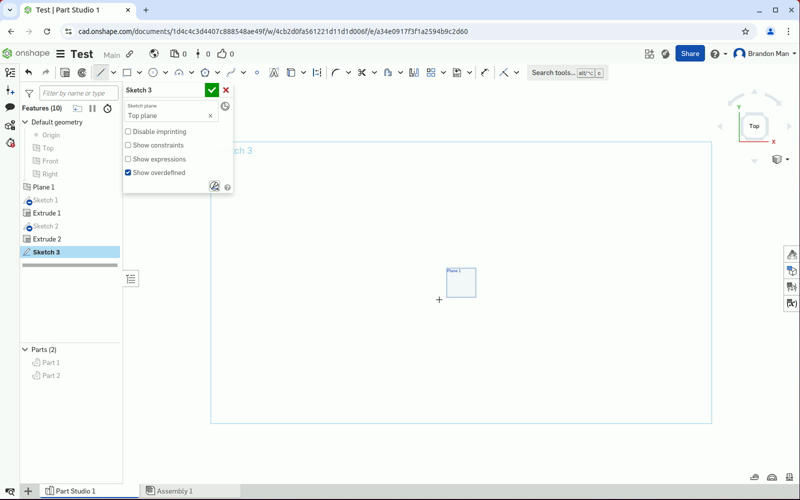
key_up(shift)
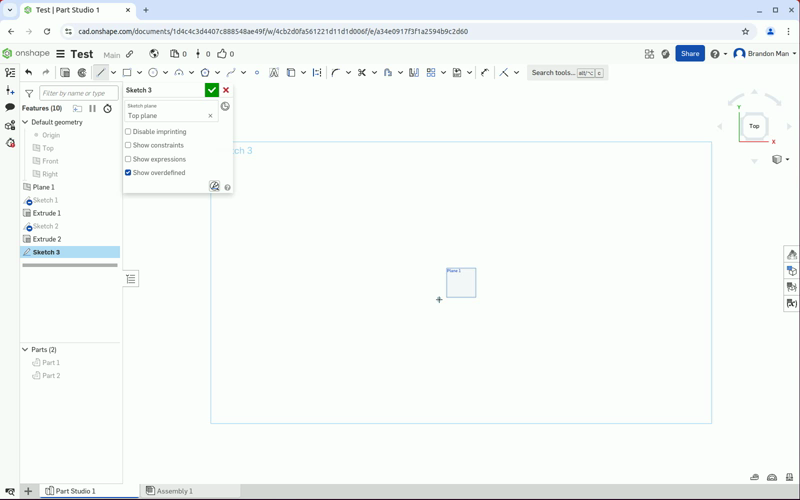
key_down(shift)
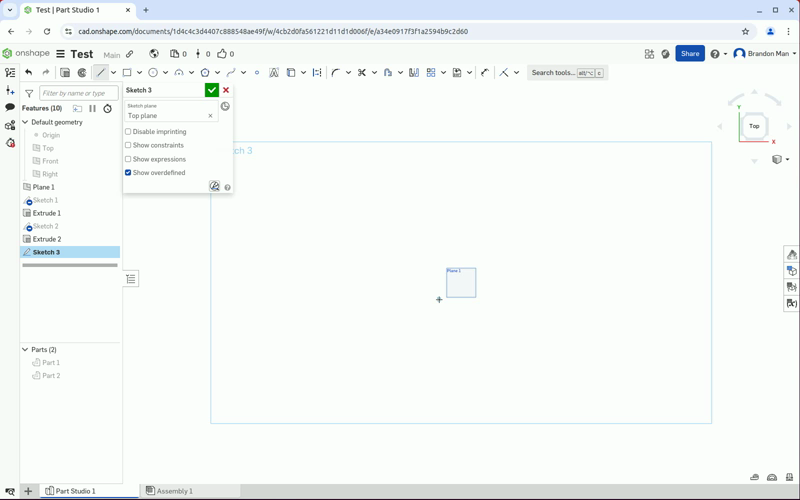
mouse_move(469, 299)
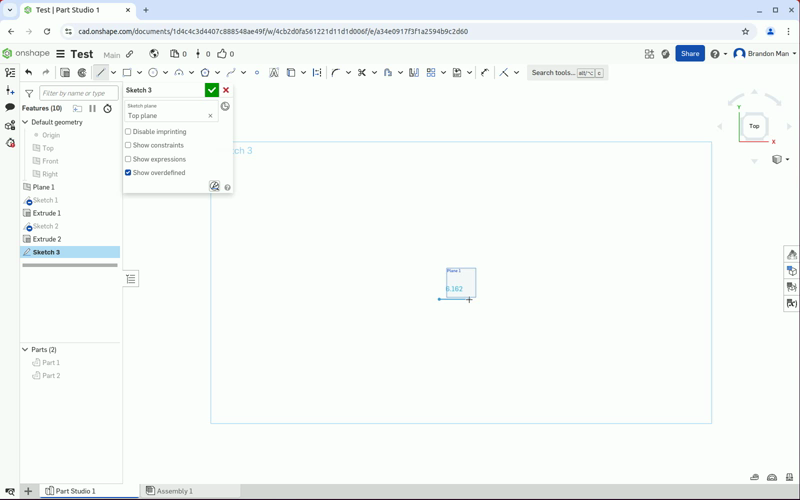
mouse_move(481, 299)
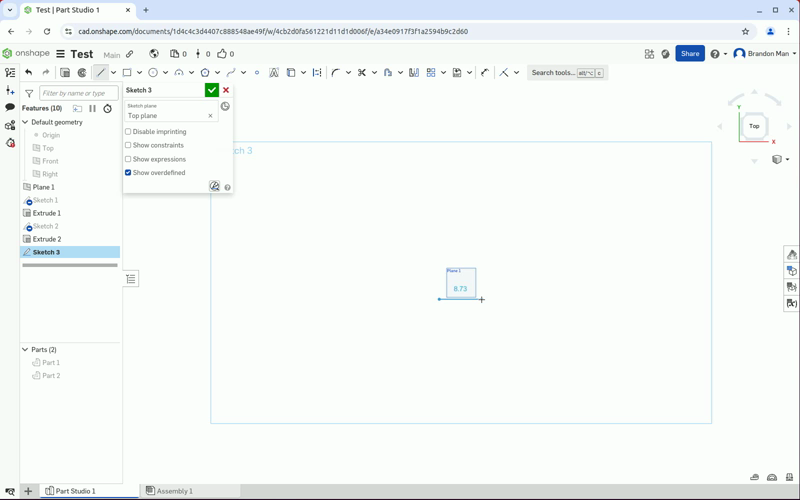
click(481, 299)
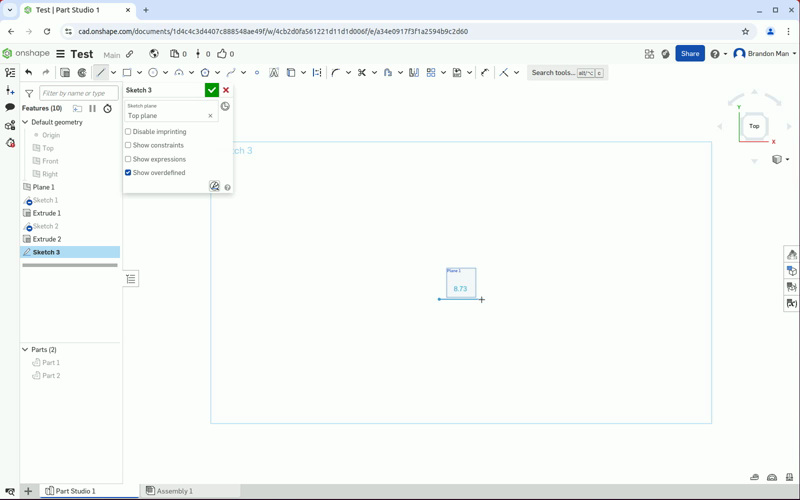
key_up(shift)
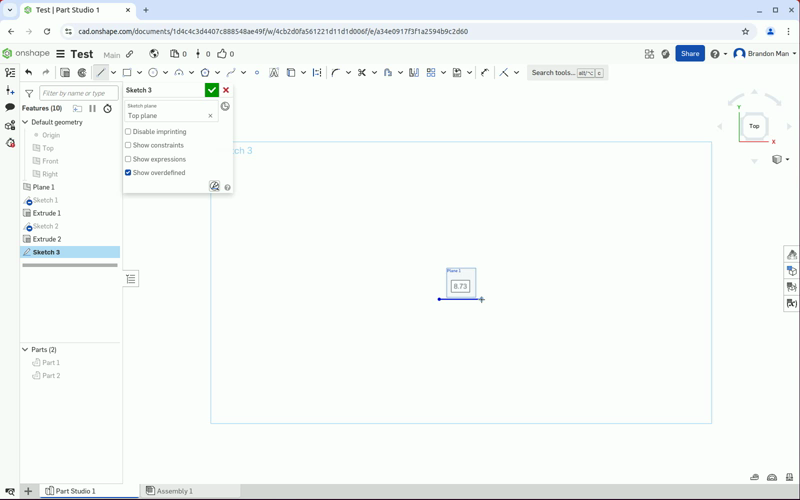
key_down(shift)
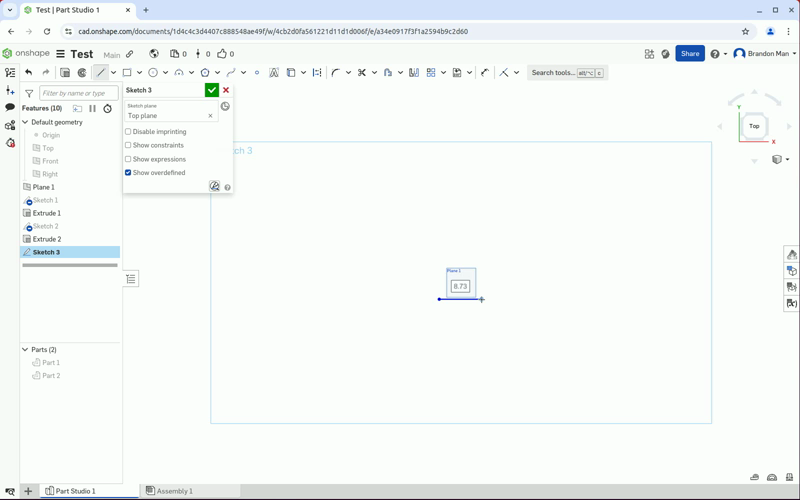
mouse_move(511, 299)
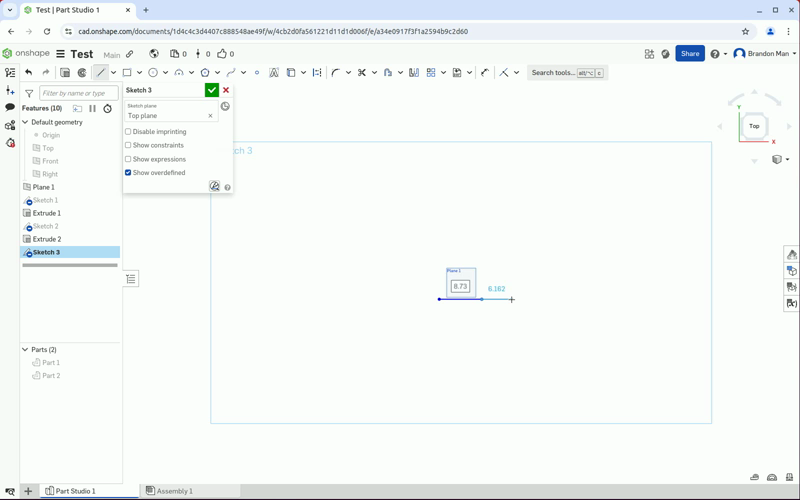
mouse_move(481, 291)
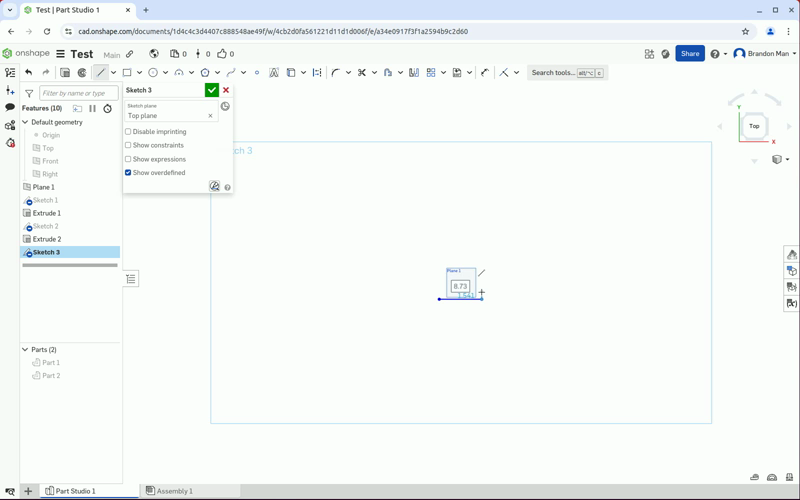
scroll(6)
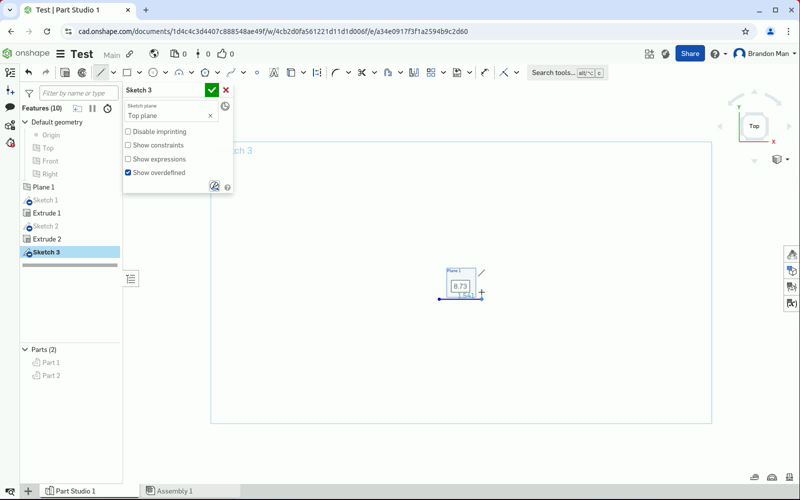
scroll(6)
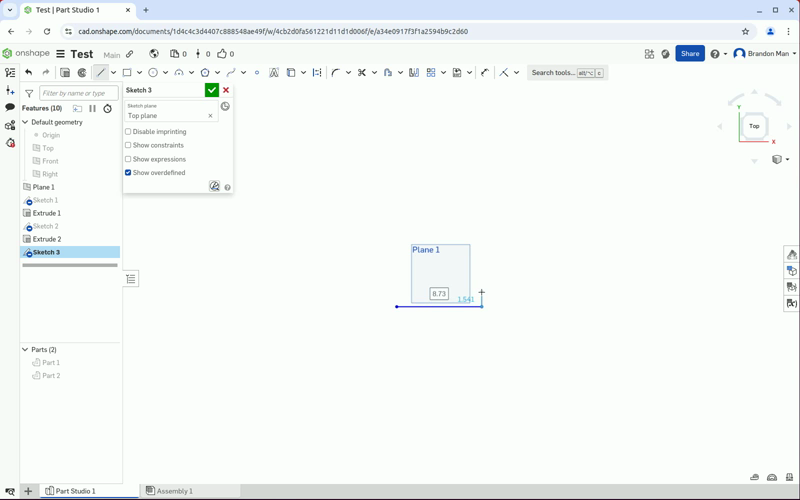
scroll(6)
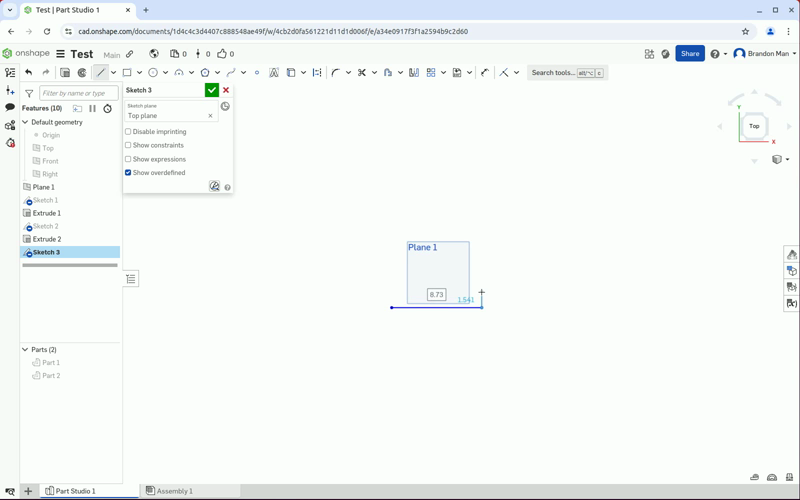
scroll(6)
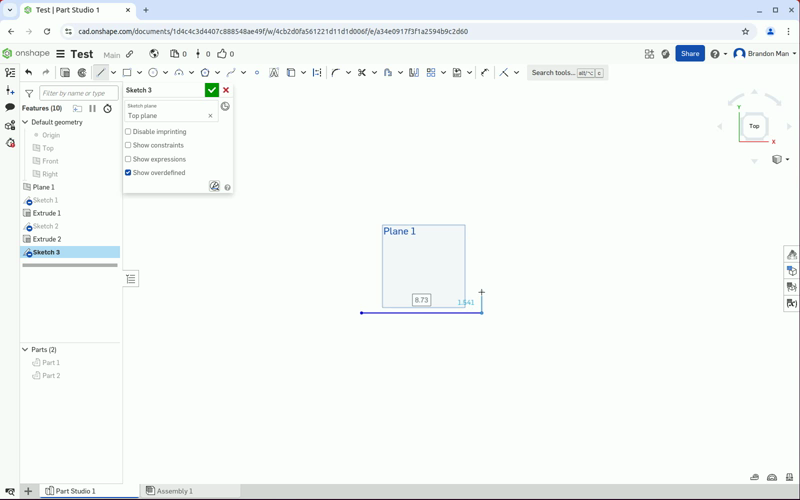
scroll(6)
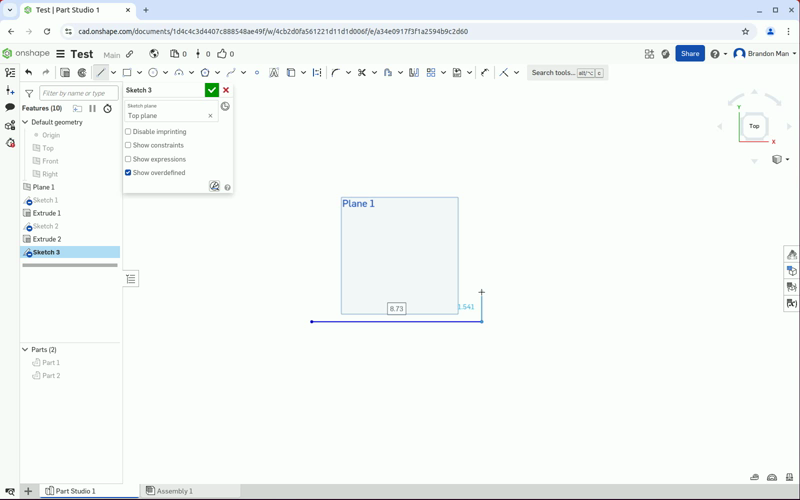
scroll(6)
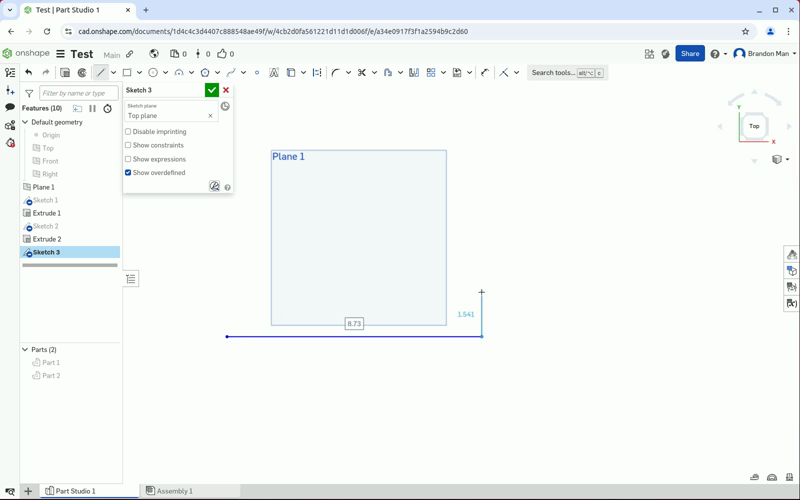
scroll(6)
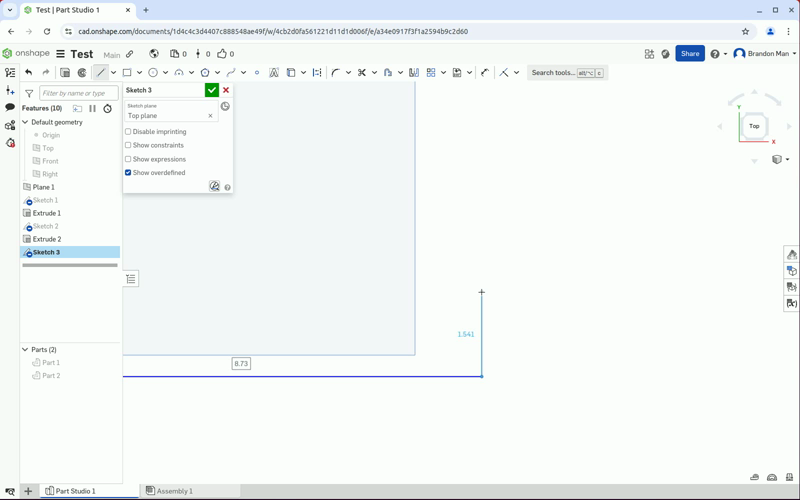
click(481, 291)
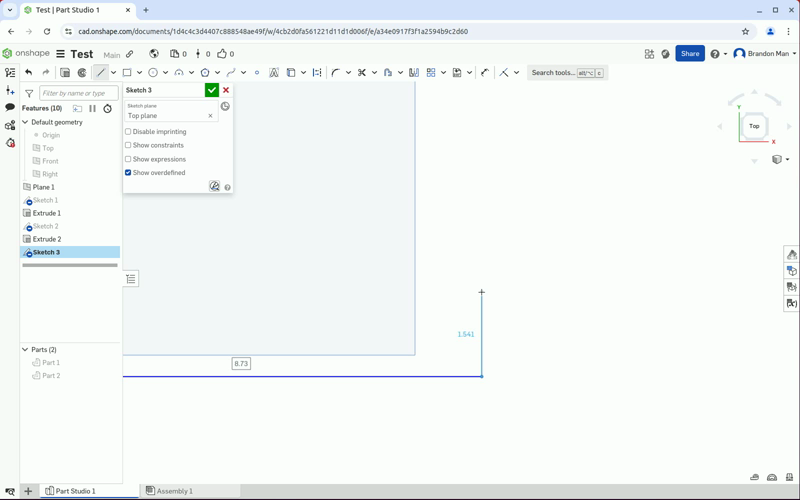
scroll(-6)
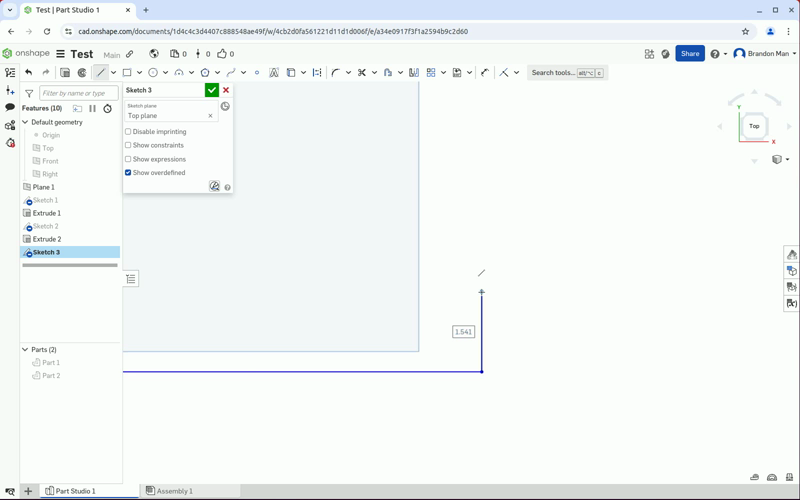
scroll(-6)
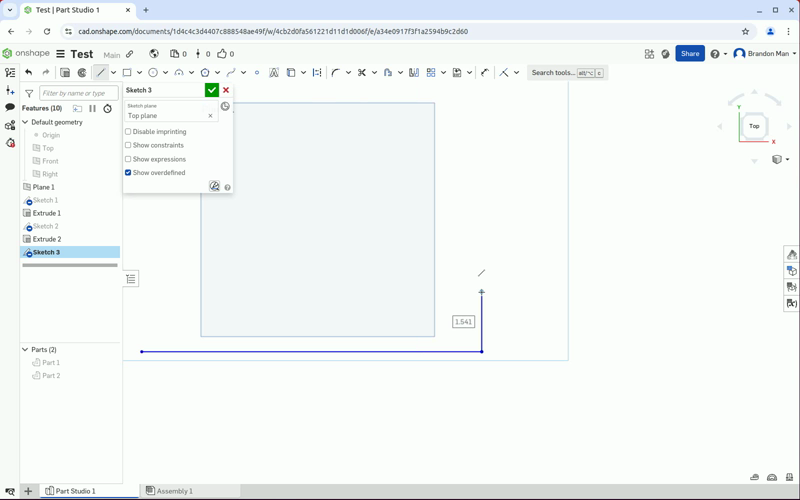
scroll(-6)
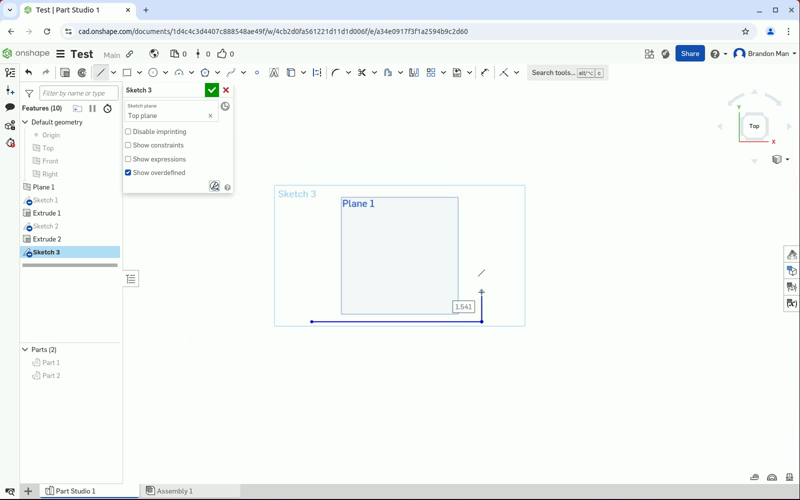
scroll(-6)
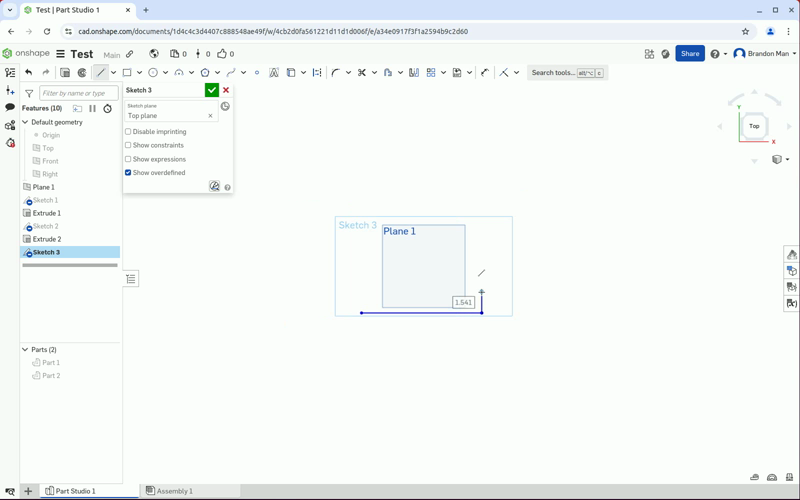
scroll(-6)
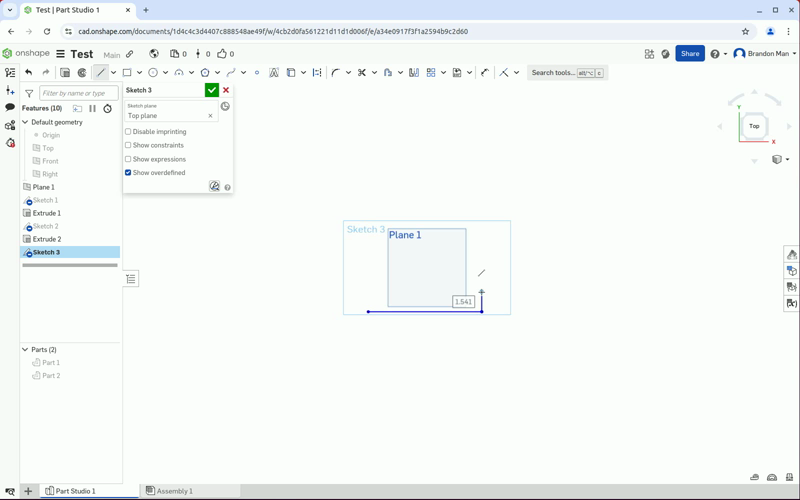
scroll(-6)
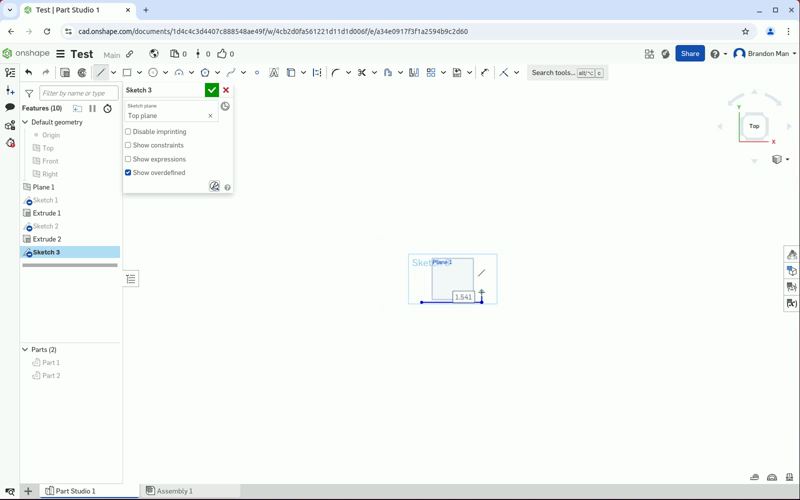
scroll(-6)
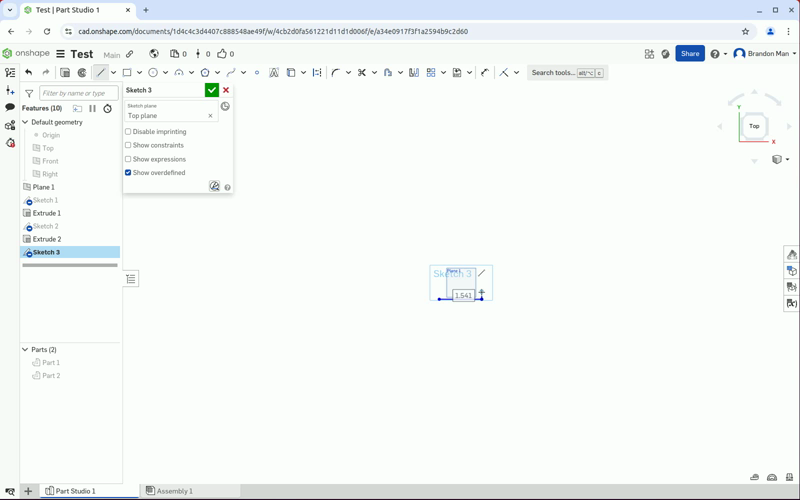
key_up(shift)
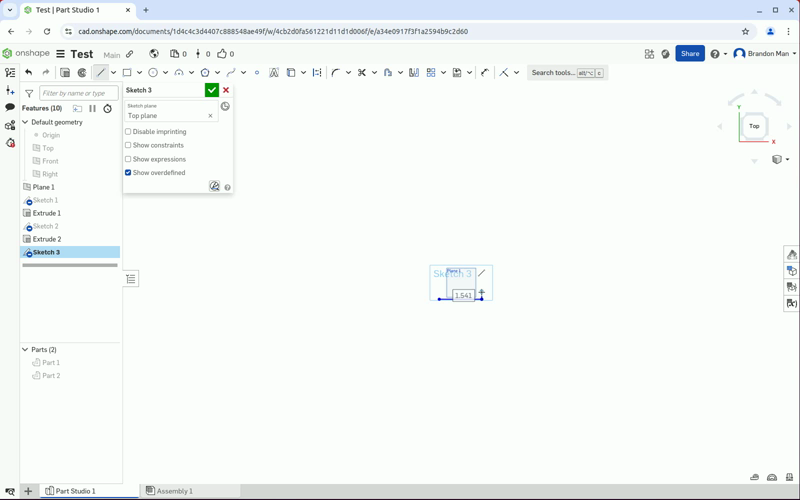
key_down(shift)
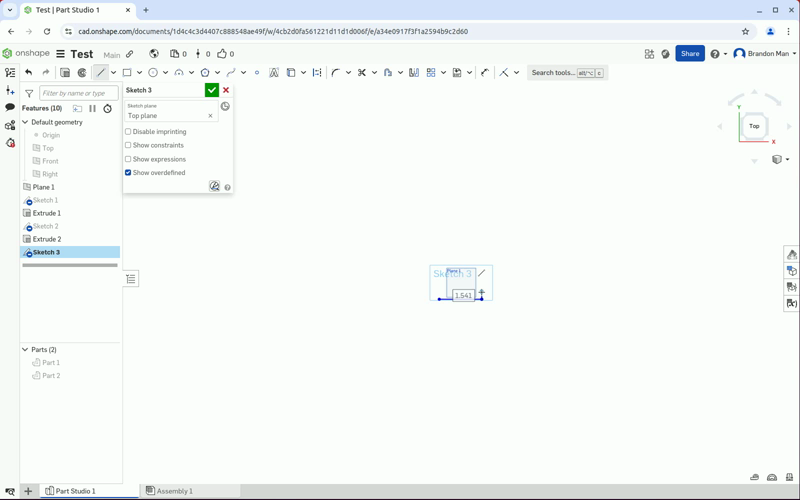
mouse_move(511, 291)
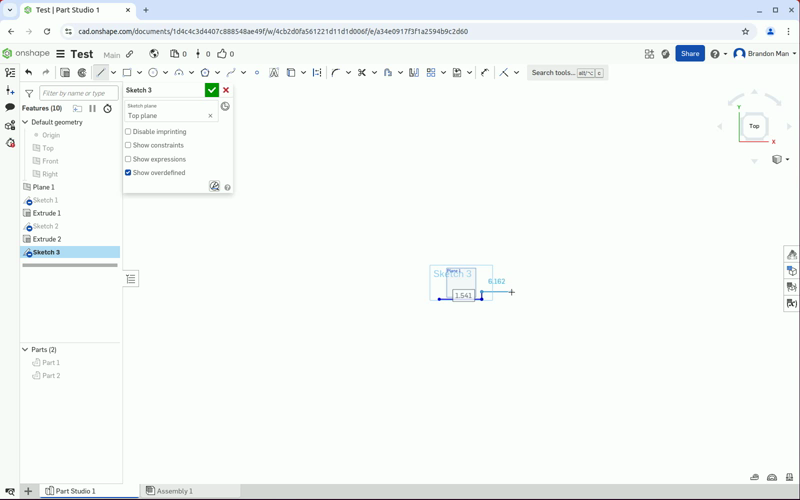
mouse_move(439, 291)
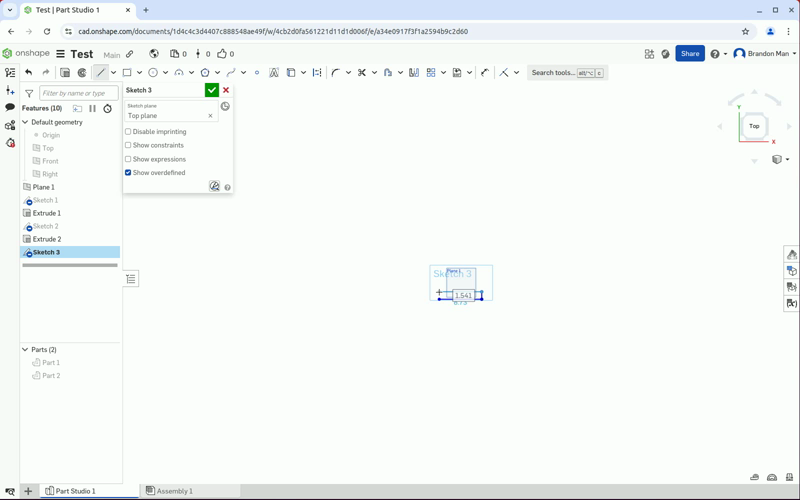
click(439, 291)
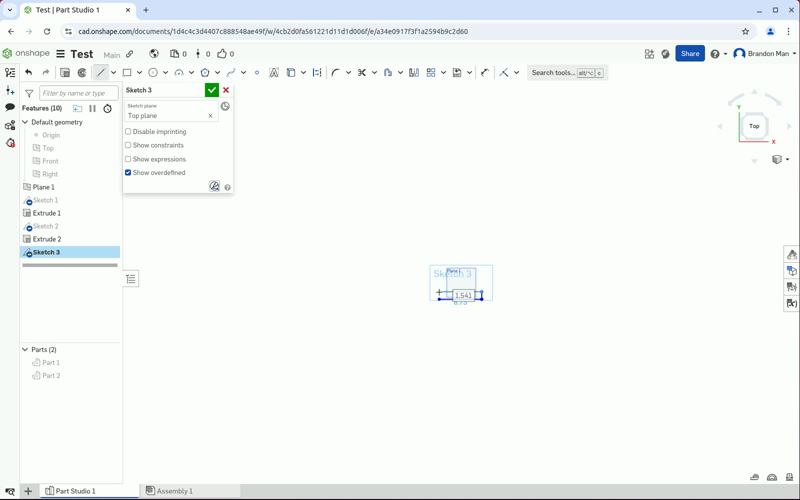
key_up(shift)
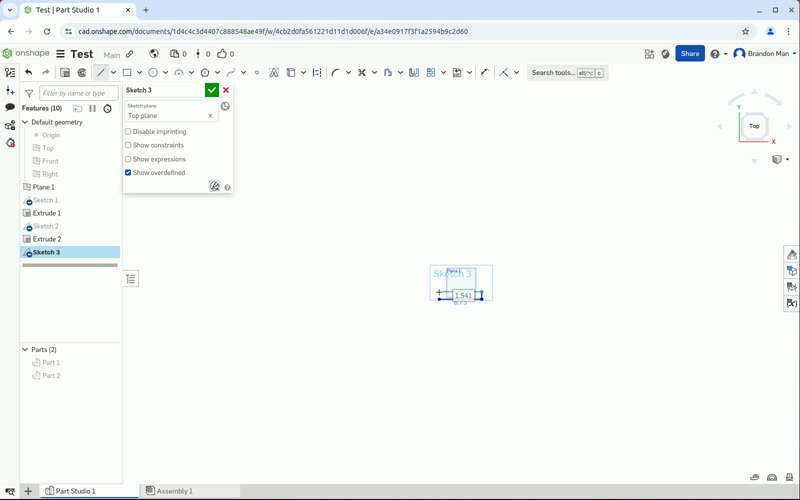
mouse_move(469, 291)
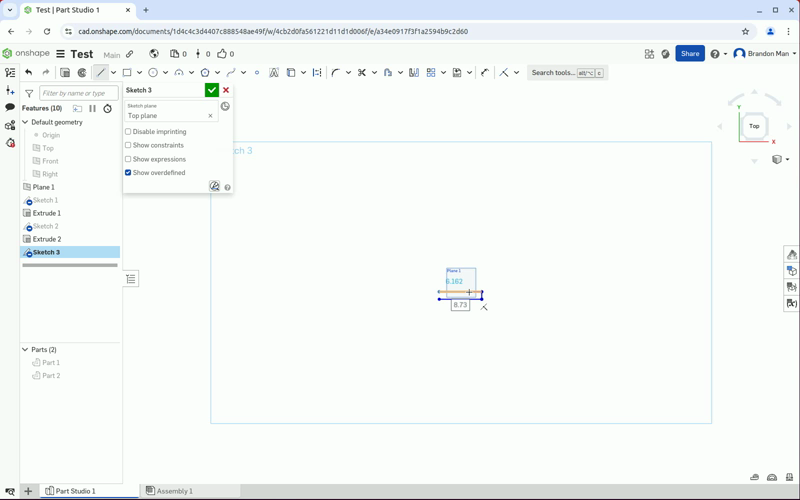
key_down(shift)
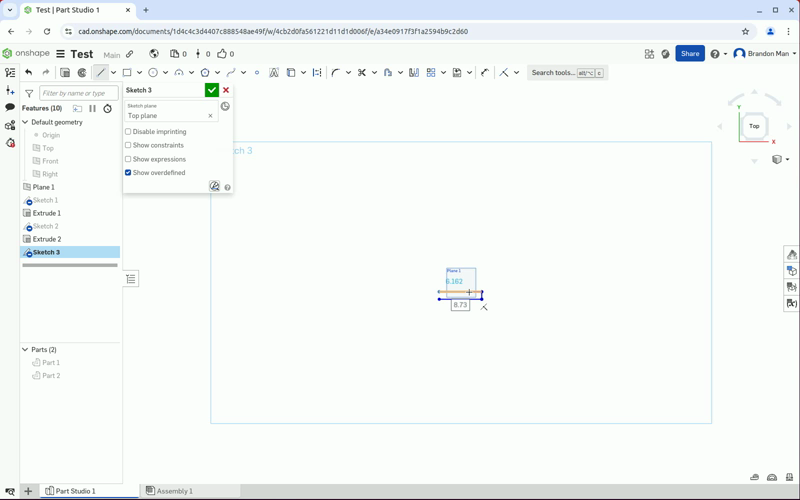
mouse_move(439, 299)
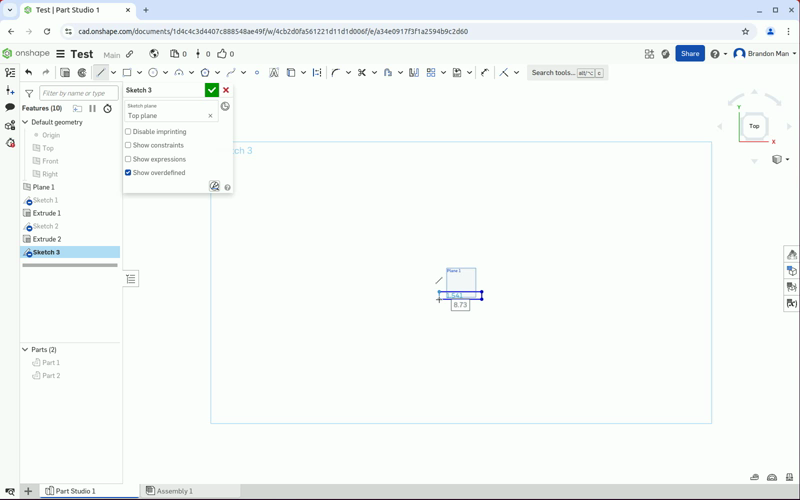
scroll(6)
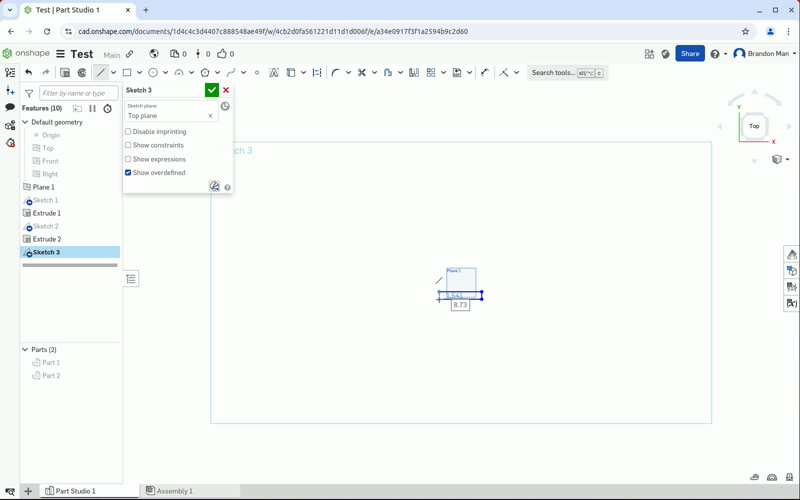
scroll(6)
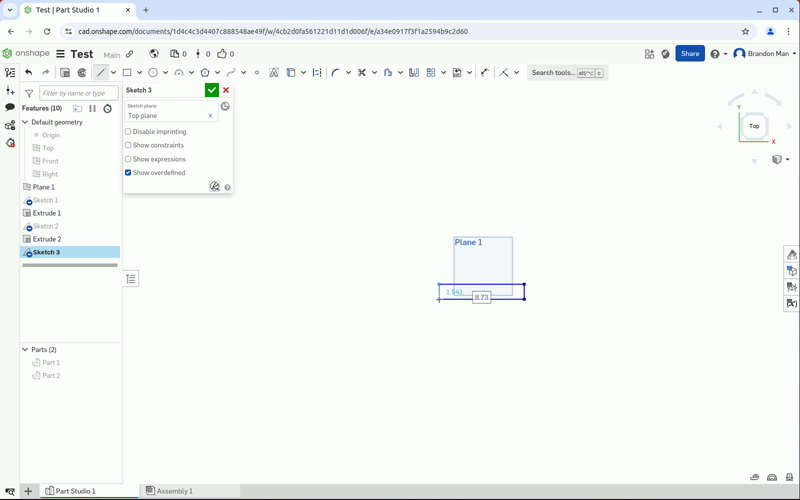
scroll(6)
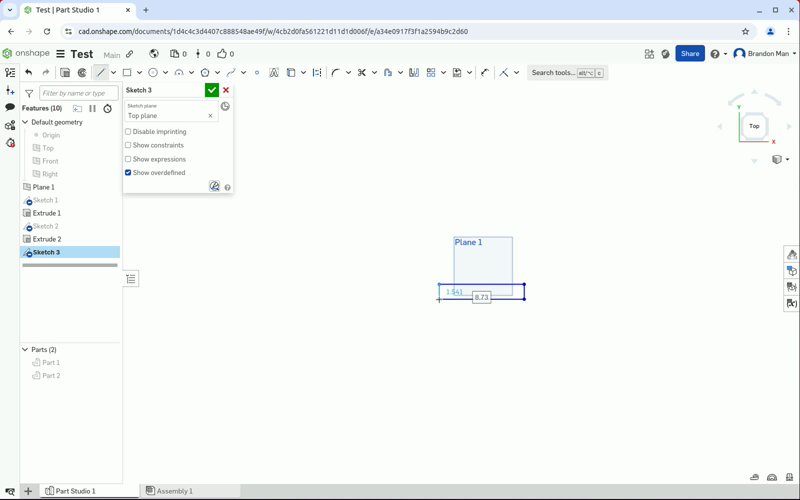
scroll(6)
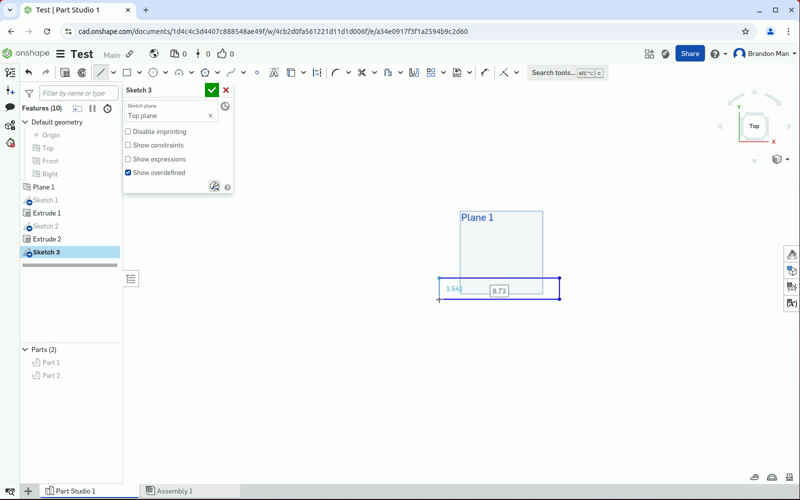
scroll(6)
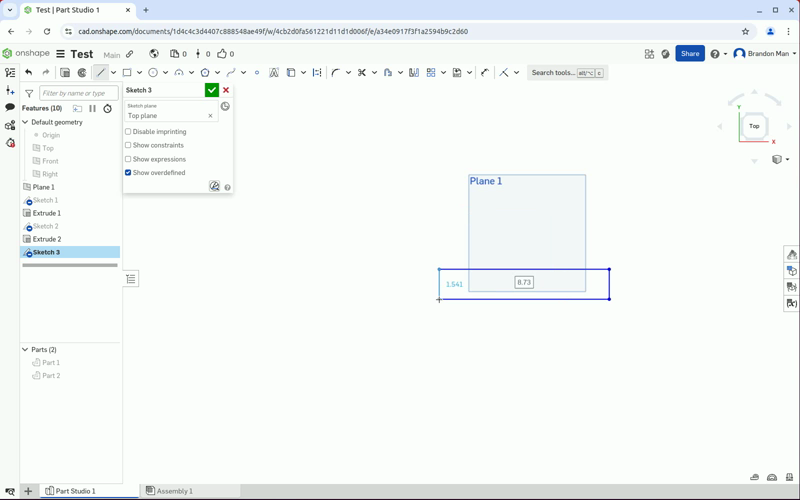
scroll(6)
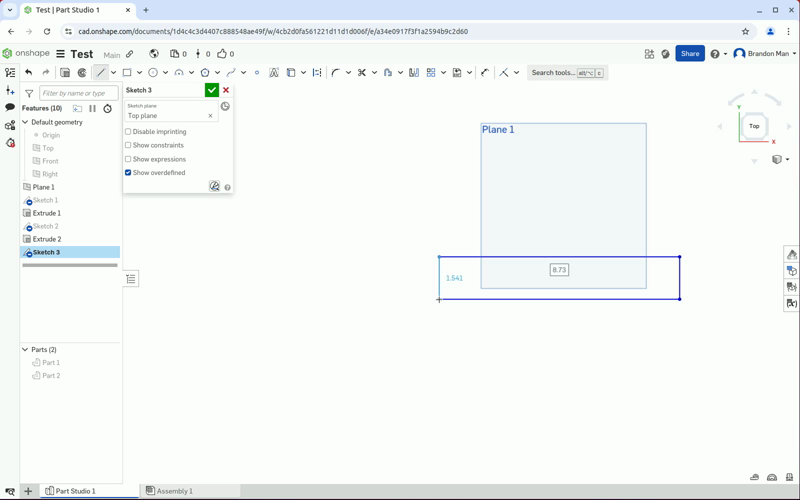
scroll(6)
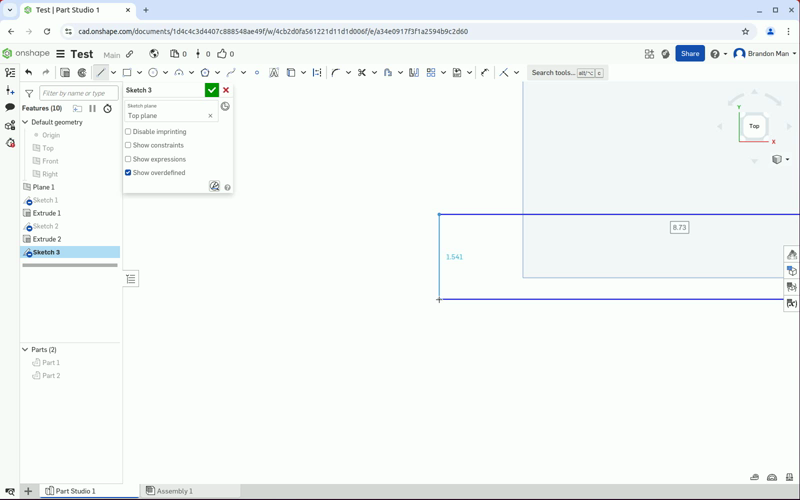
key_up(shift)
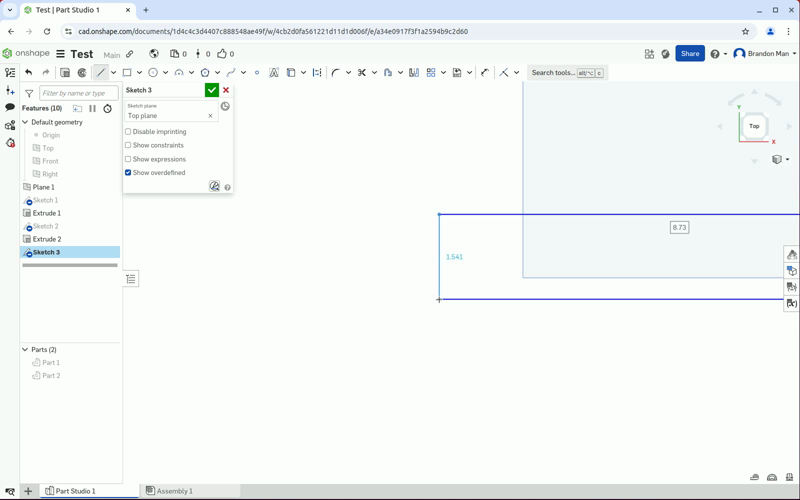
click(439, 299)
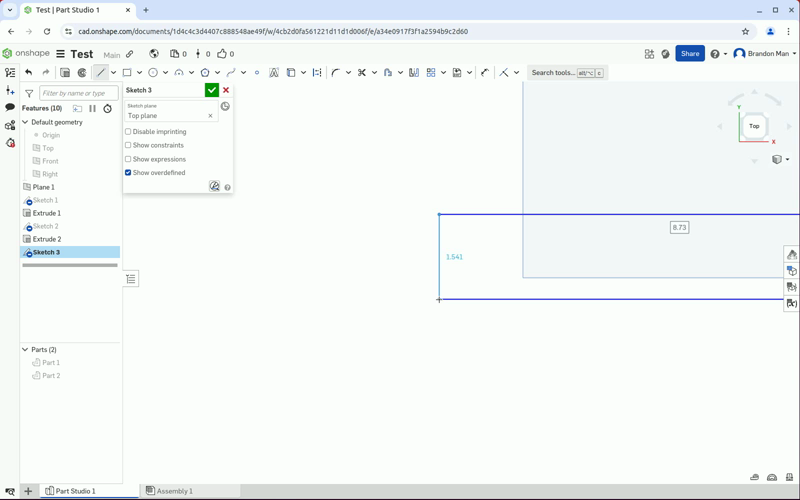
scroll(-6)
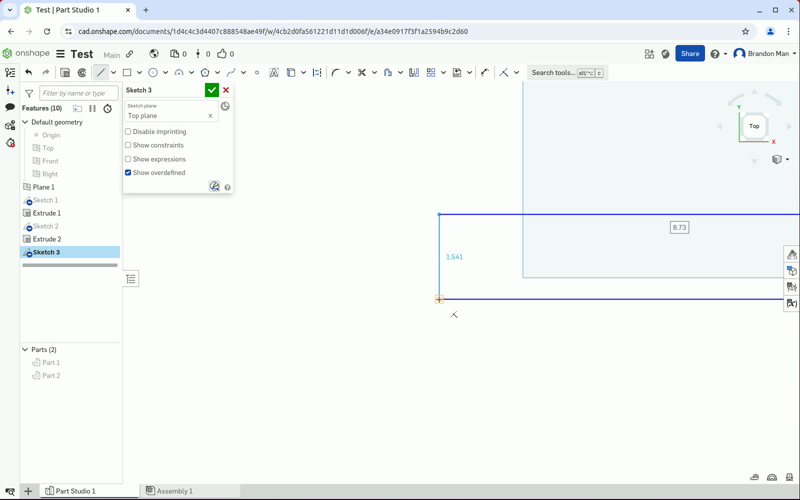
scroll(-6)
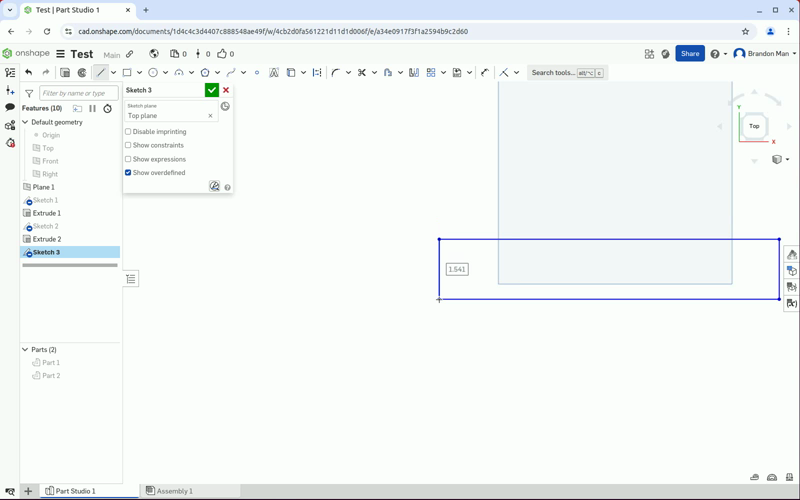
scroll(-6)
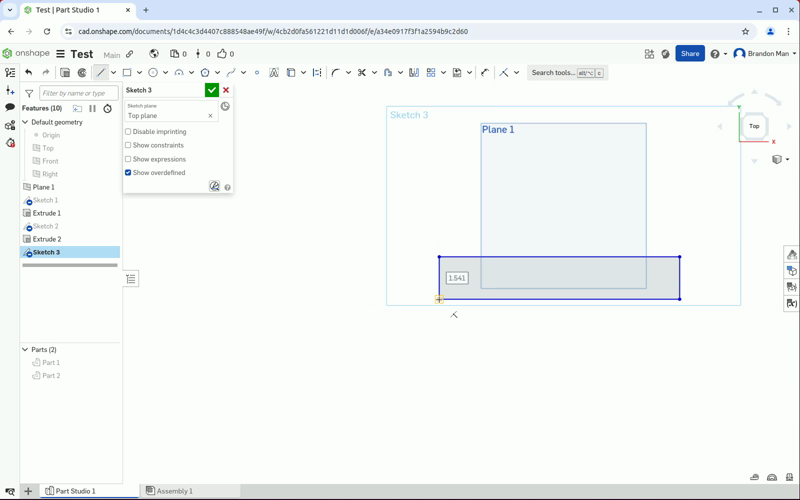
scroll(-6)
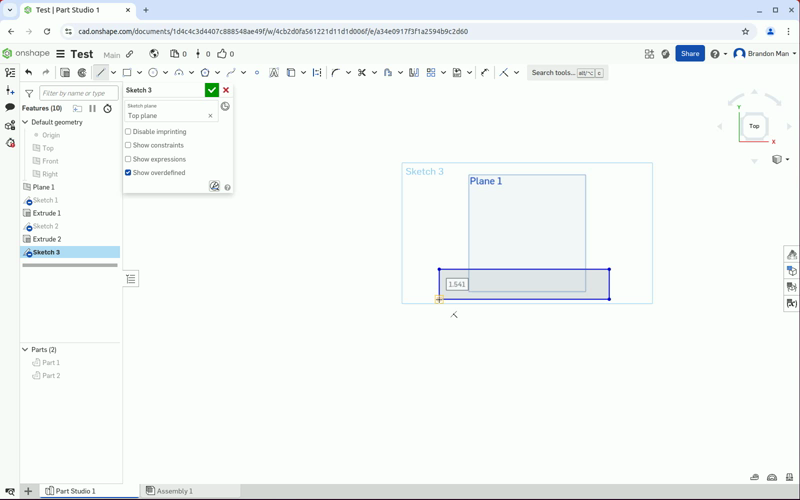
scroll(-6)
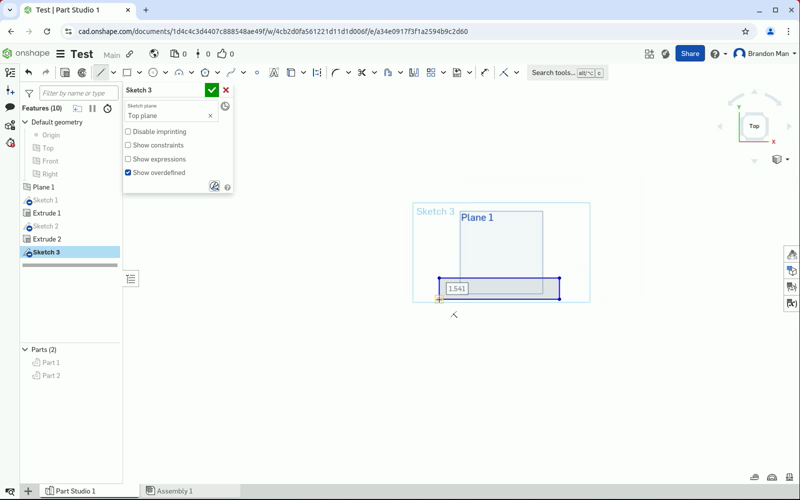
scroll(-6)
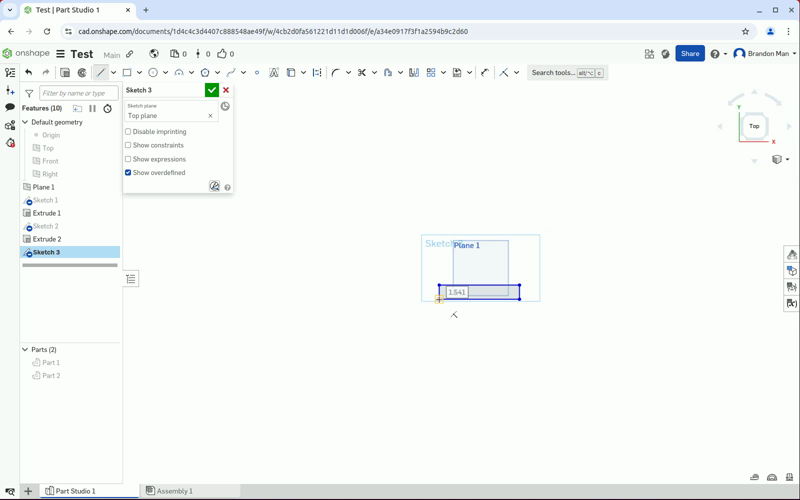
scroll(-6)
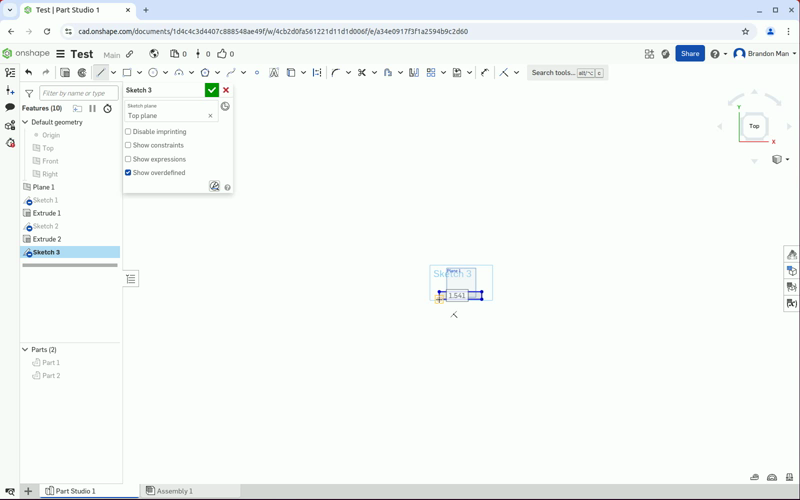
key(esc)
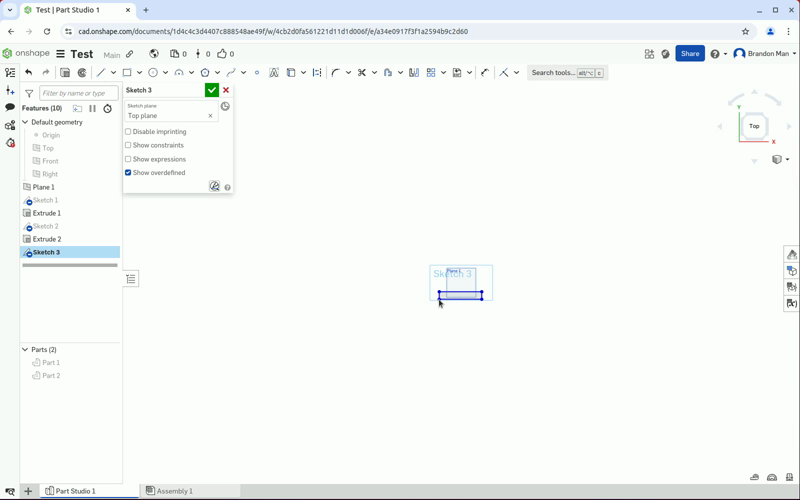
mouse_move(473, 294)
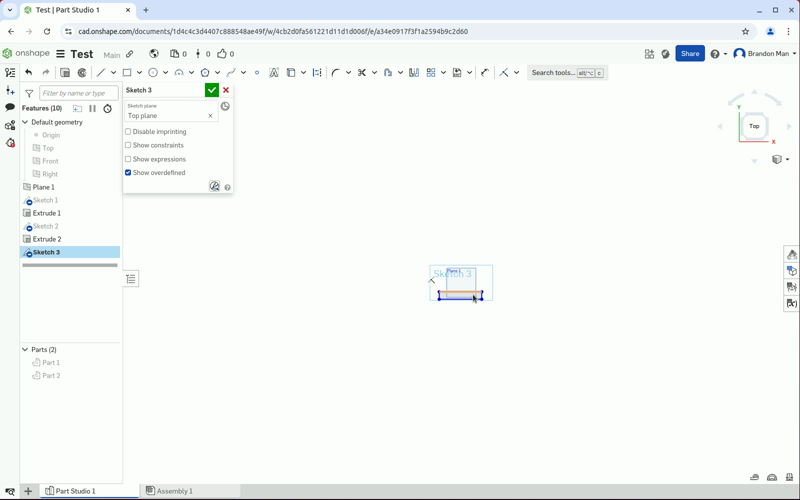
scroll(6)
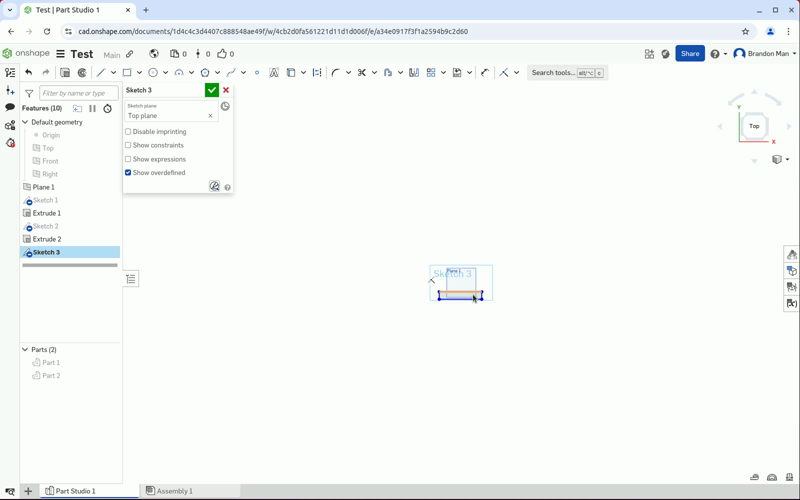
scroll(6)
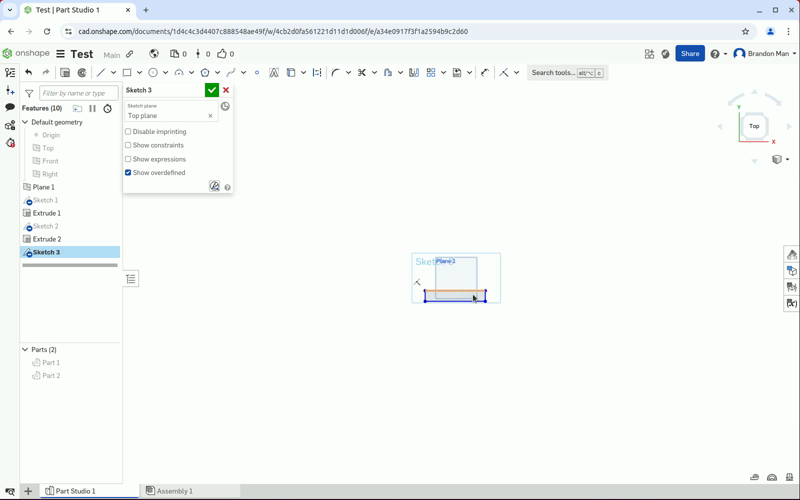
scroll(6)
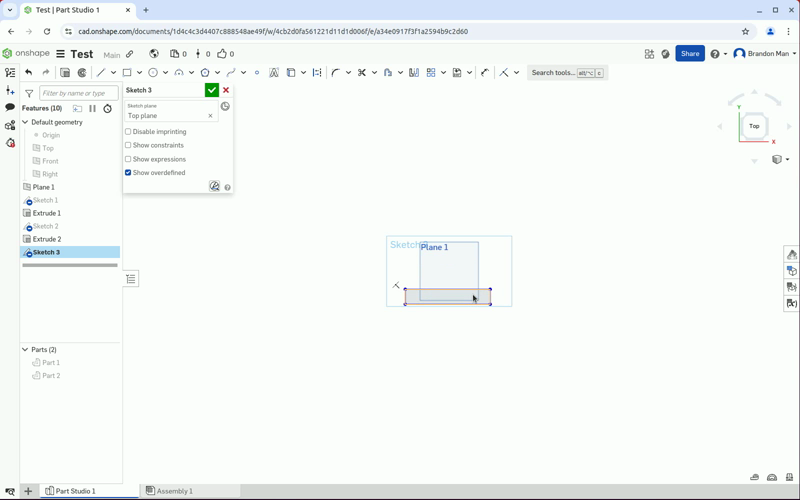
scroll(6)
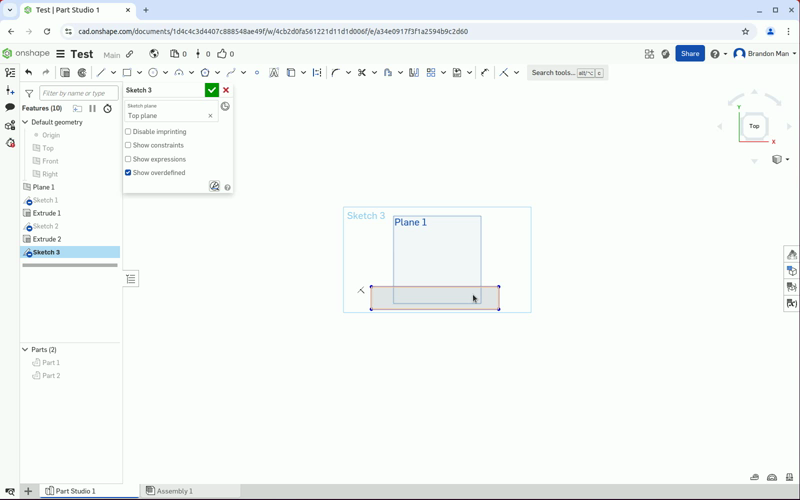
scroll(6)
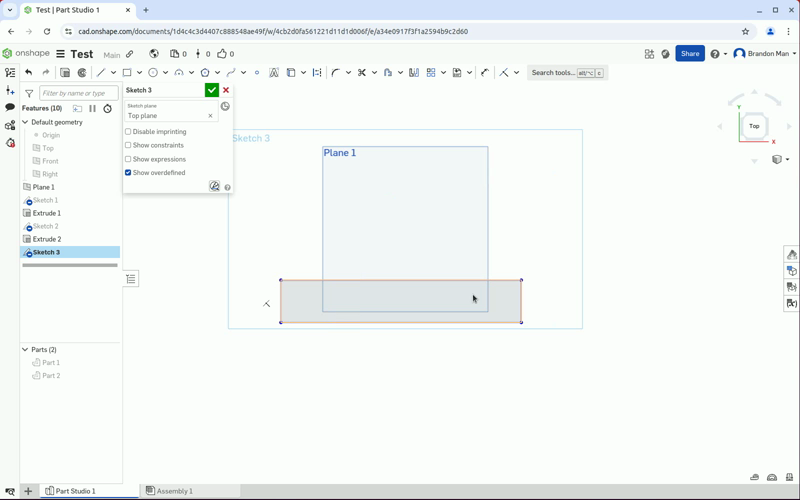
scroll(6)
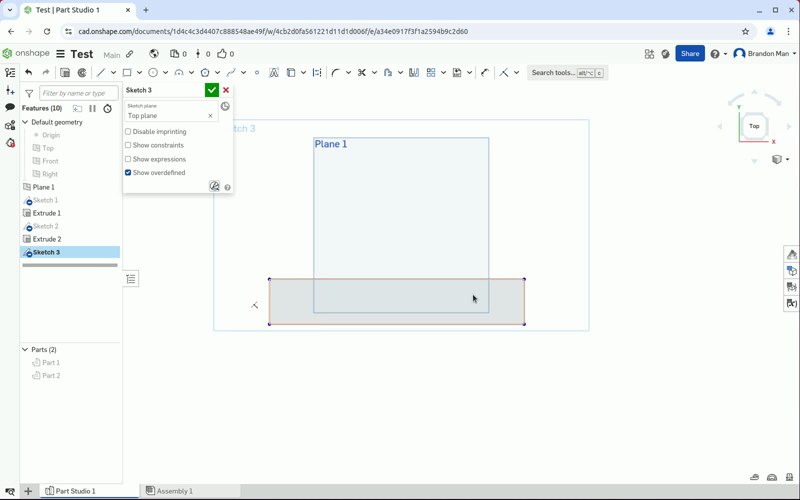
scroll(6)
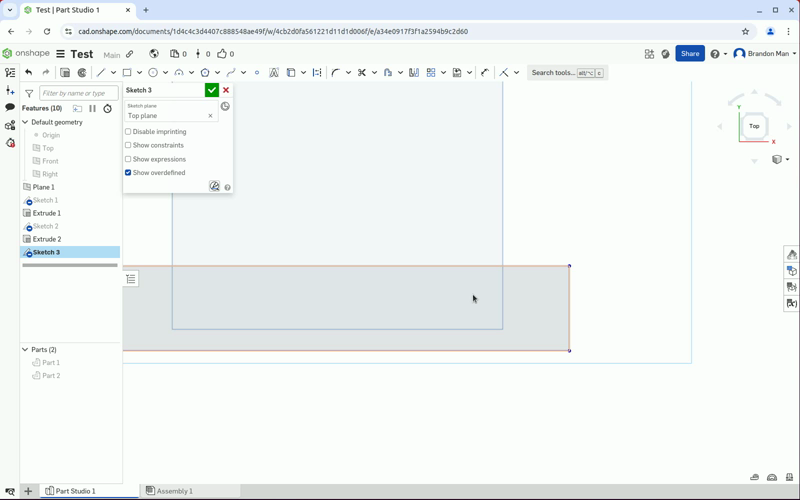
click(473, 294)
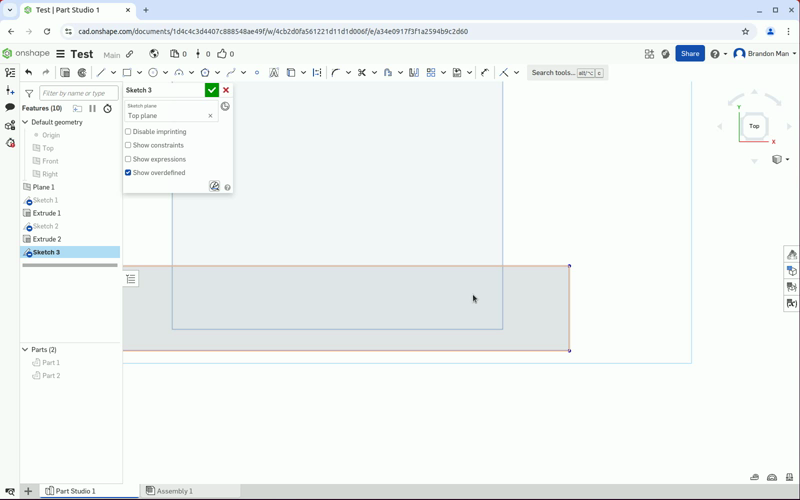
scroll(-6)
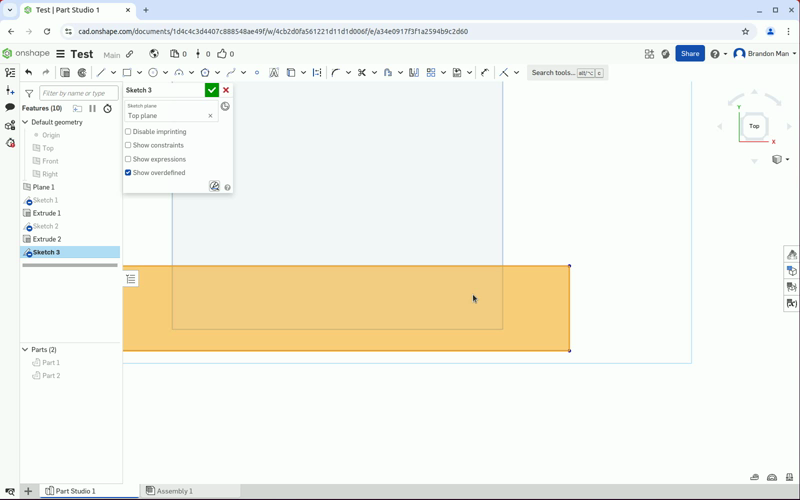
scroll(-6)
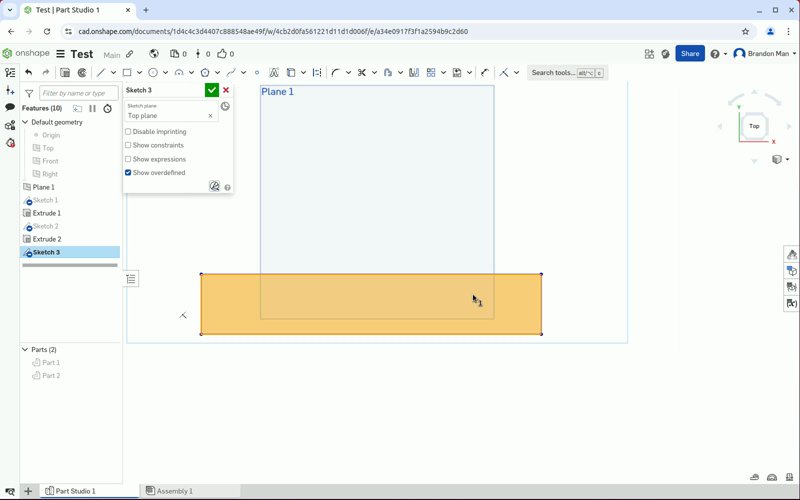
scroll(-6)
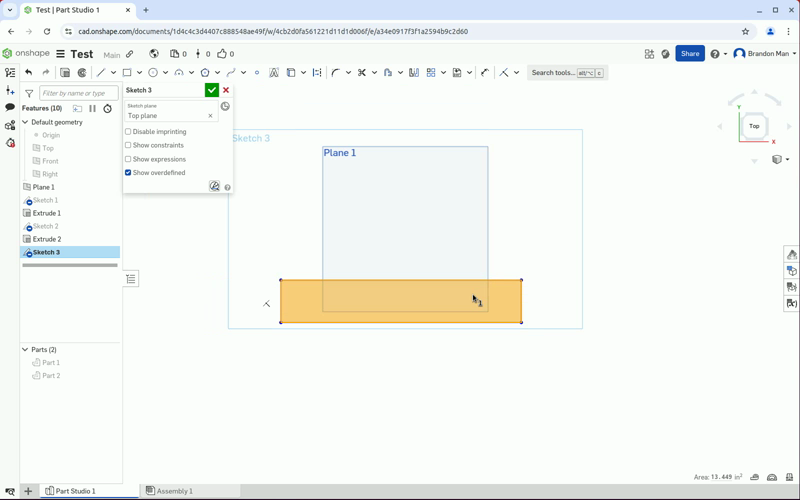
scroll(-6)
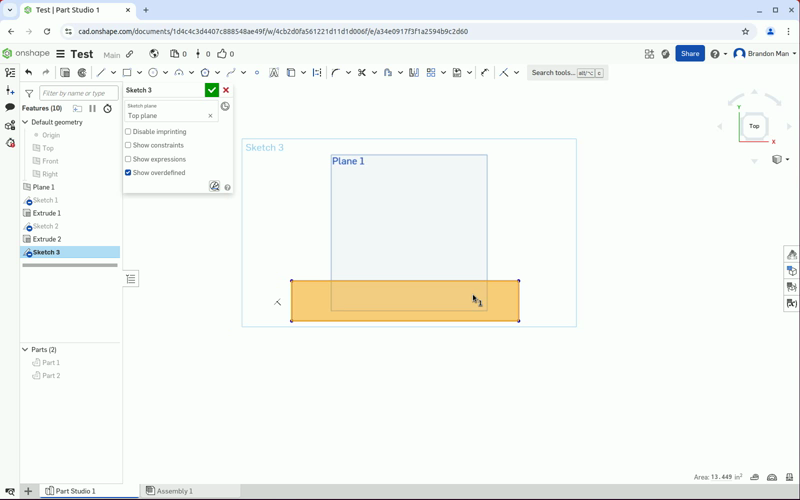
scroll(-6)
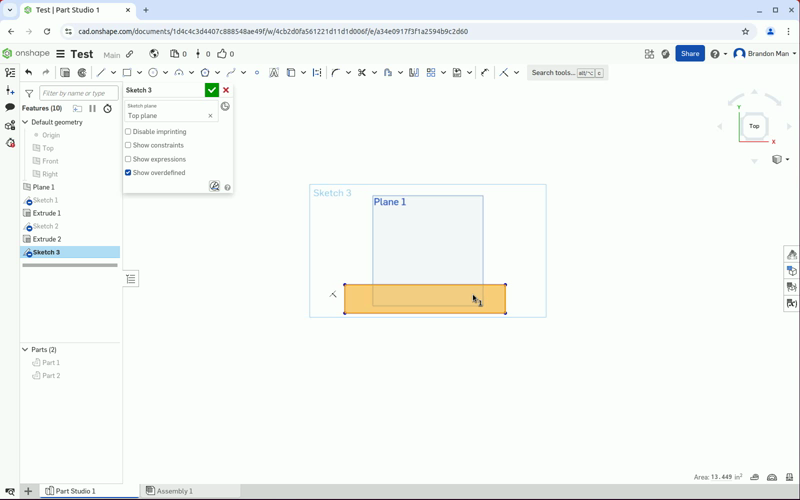
scroll(-6)
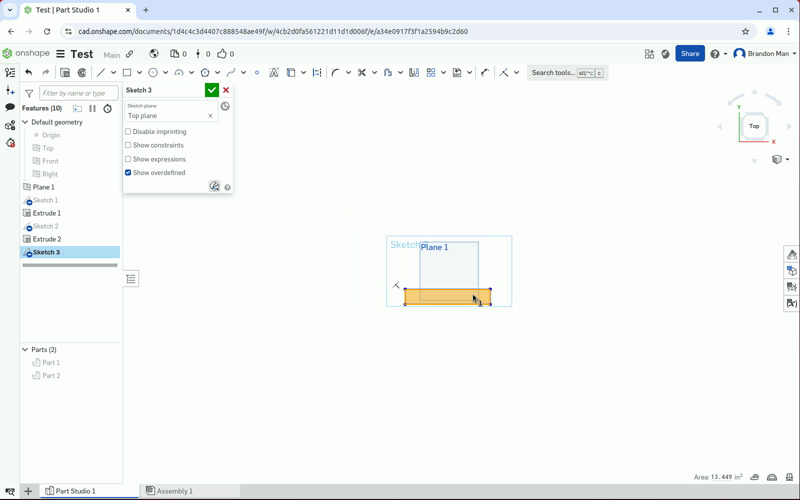
scroll(-6)
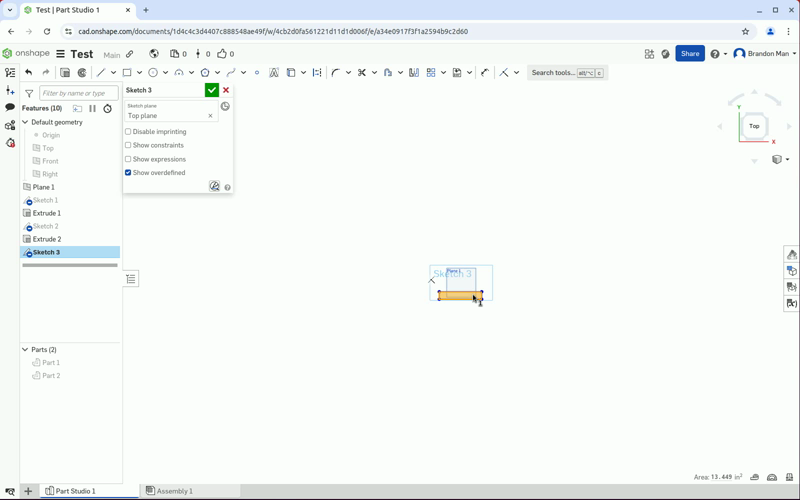
mouse_move(73, 352)
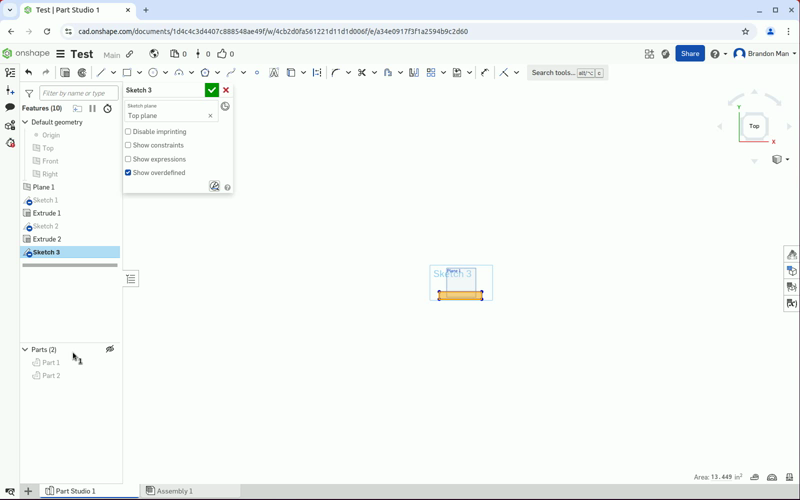
key(shift+y)
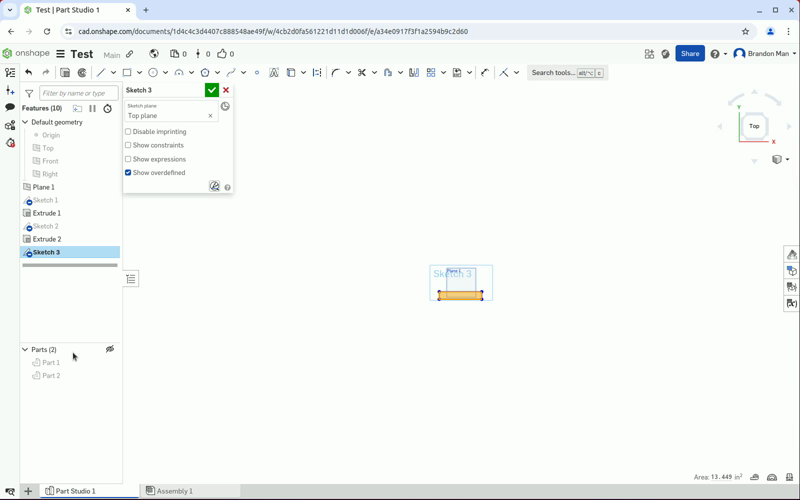
key(shift+e)
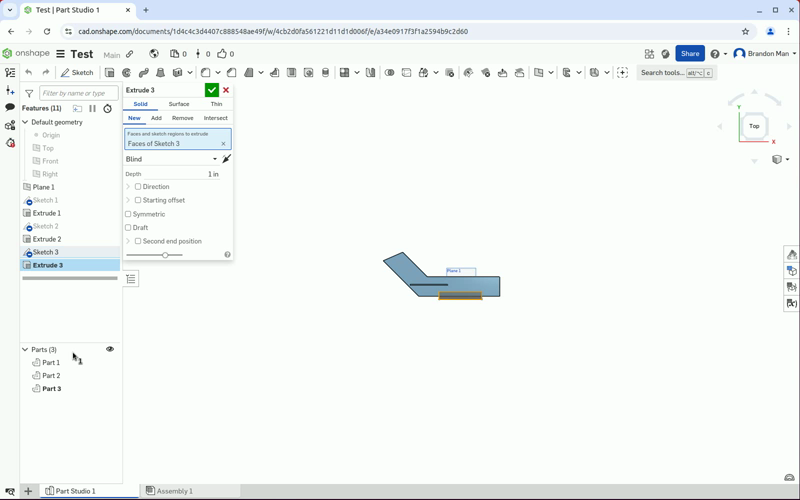
mouse_move(143, 106)
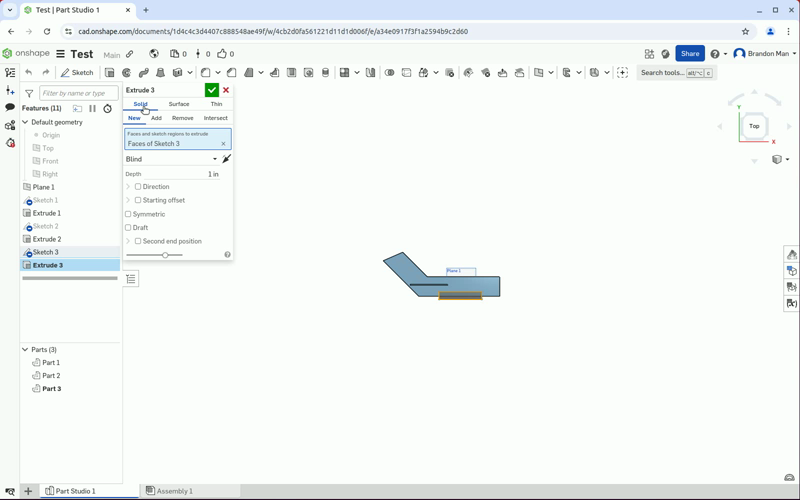
click(143, 106)
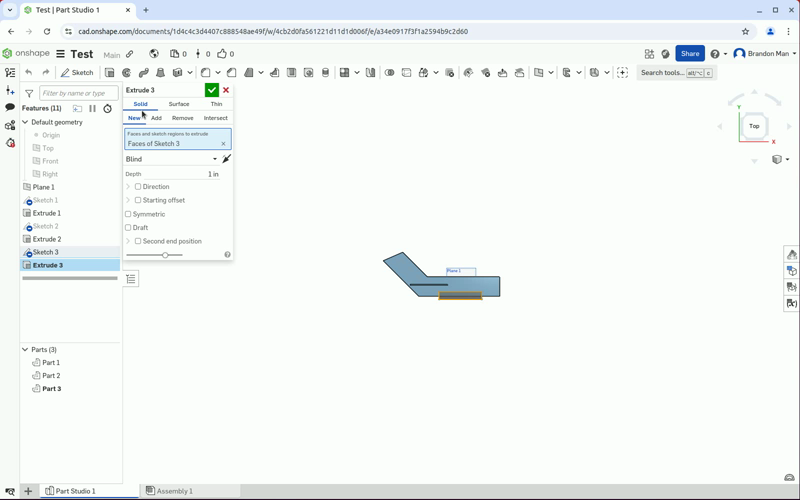
mouse_move(137, 120)
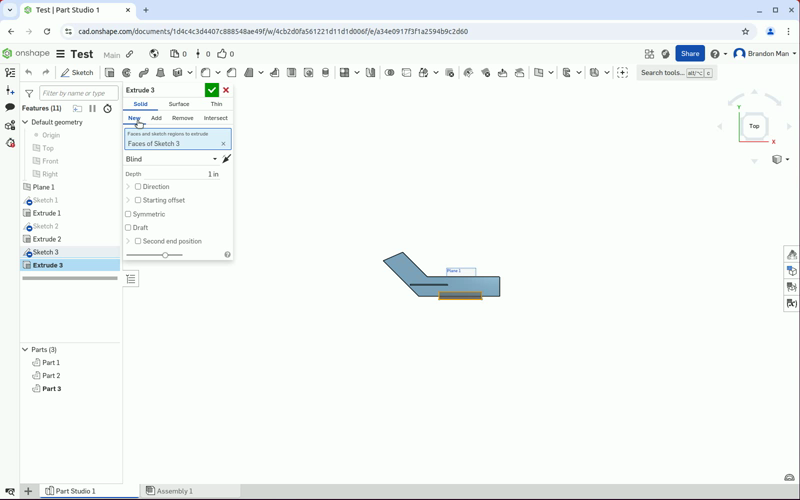
click(137, 120)
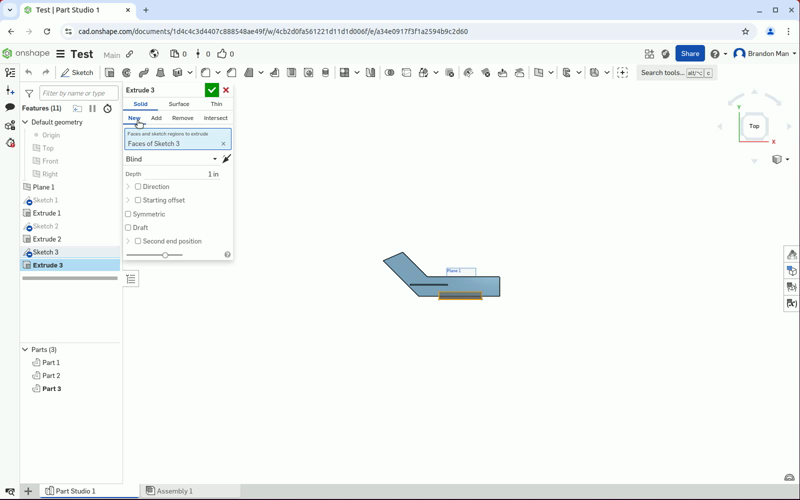
key(tab, 4)
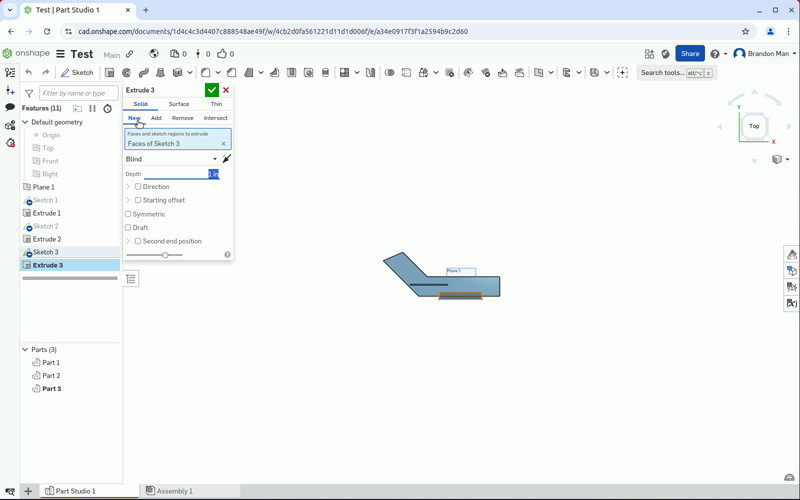
text(0.241)
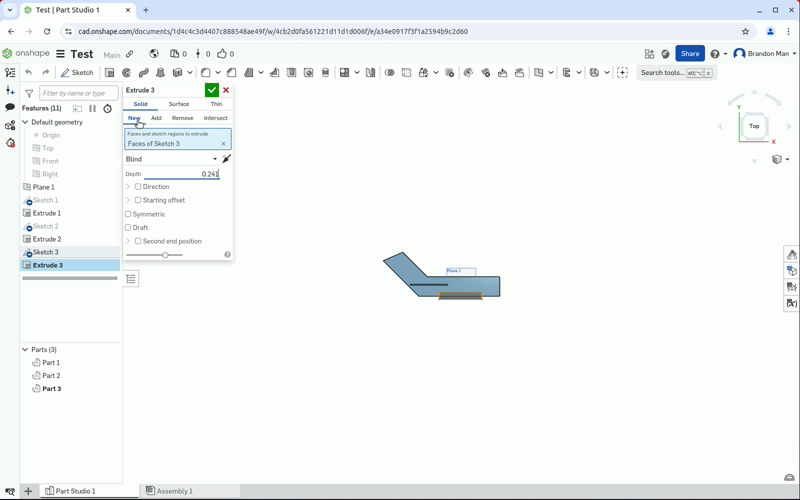
key(enter)
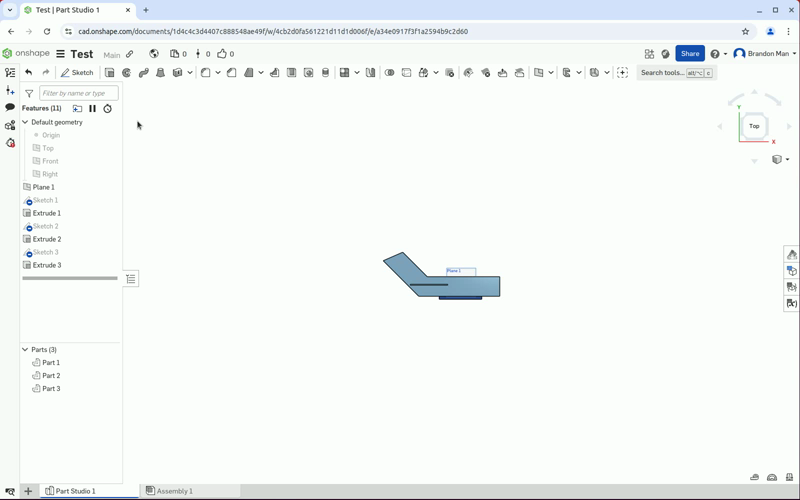
key(shift+h)
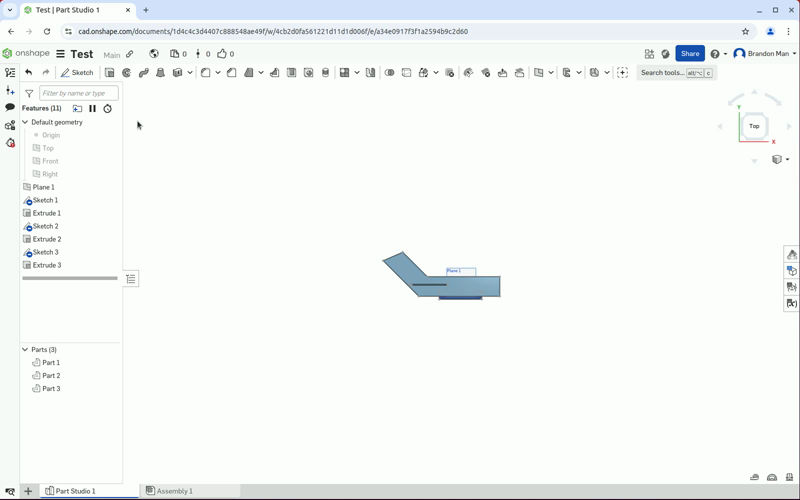
key(shift+h)
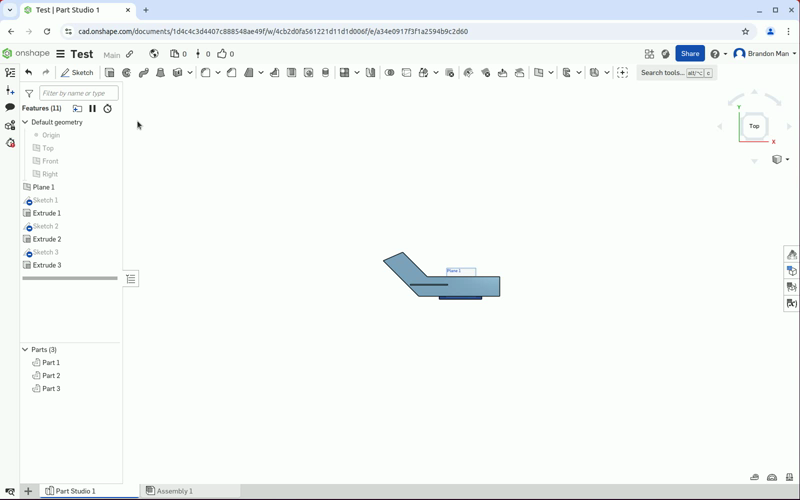
mouse_move(73, 189)
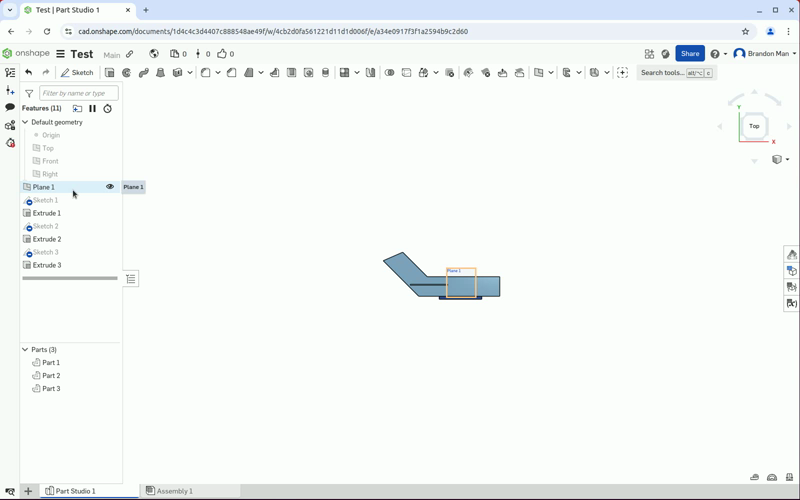
click(73, 189)
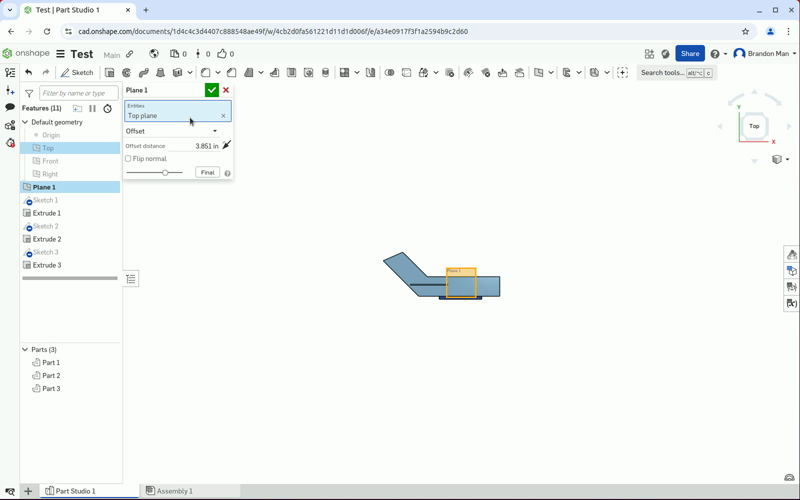
mouse_move(229, 92)
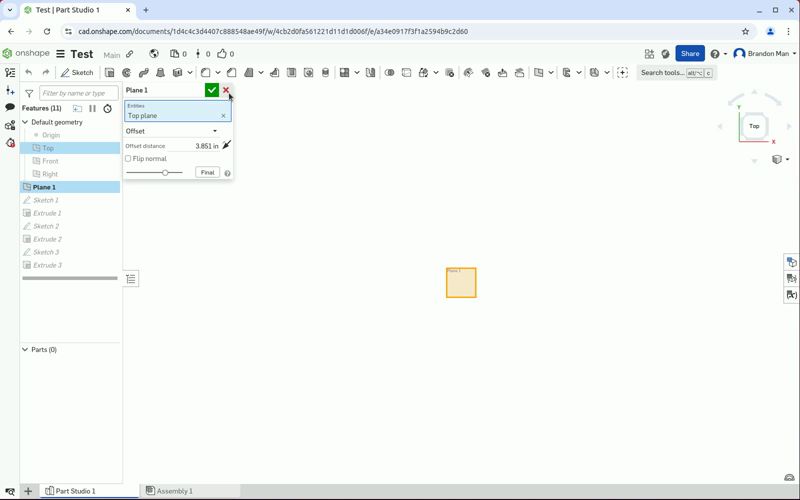
click(229, 92)
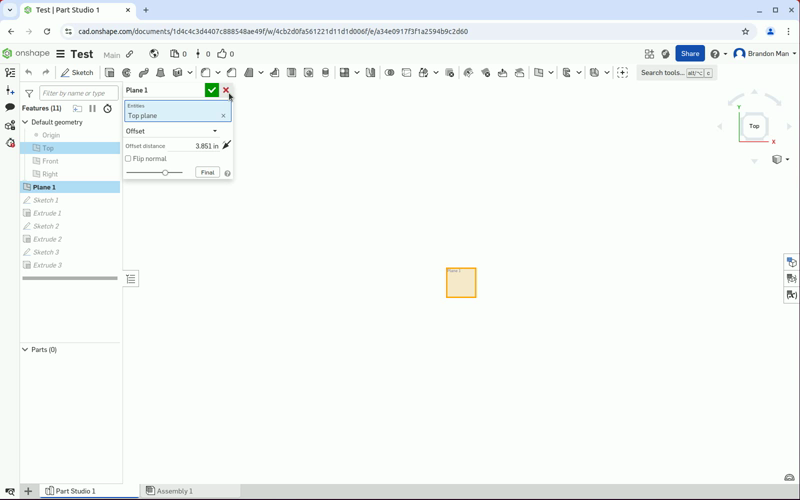
key(shift+s)
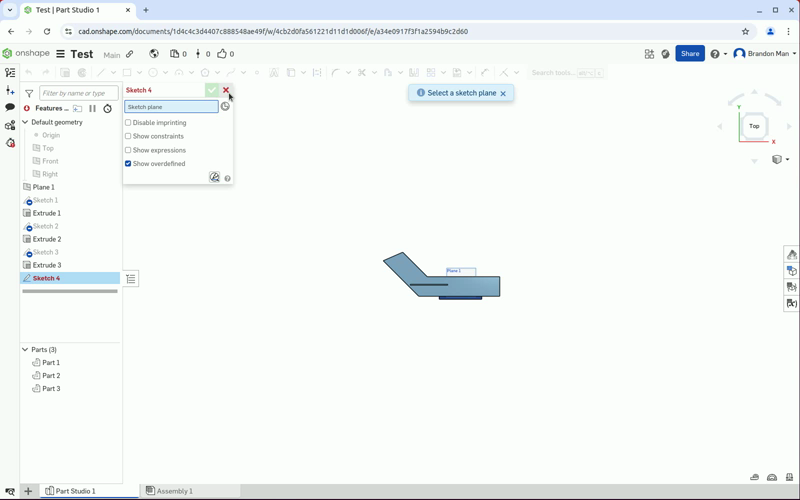
mouse_move(73, 150)
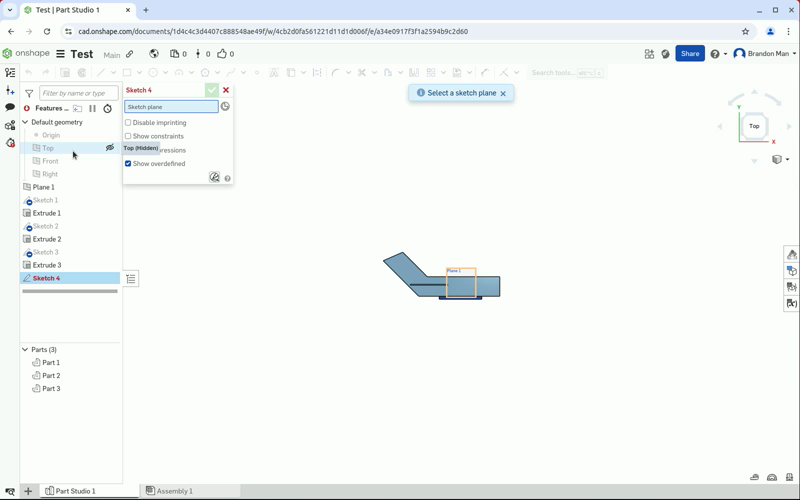
click(73, 150)
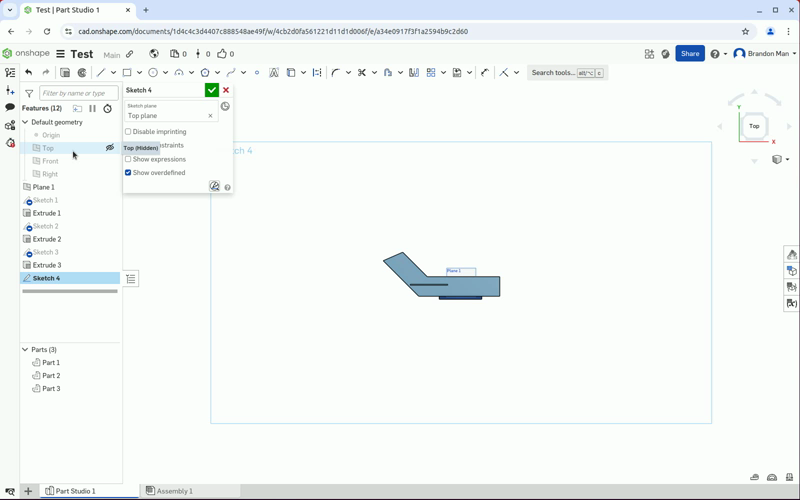
mouse_move(73, 352)
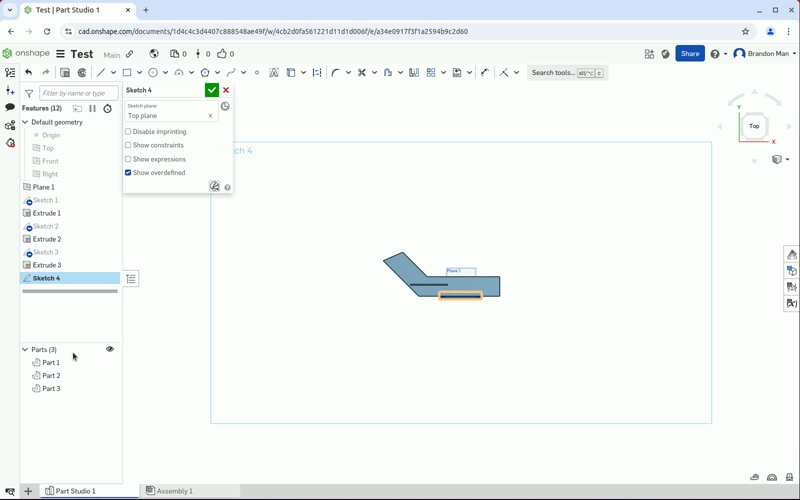
key(y)
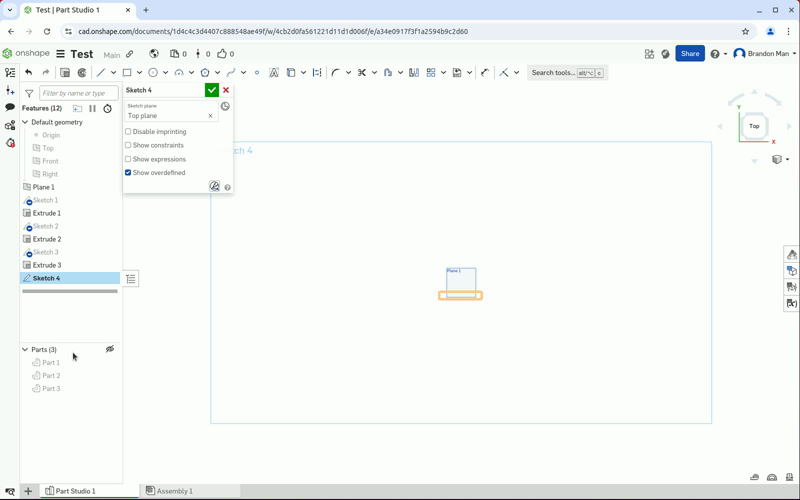
key(l)
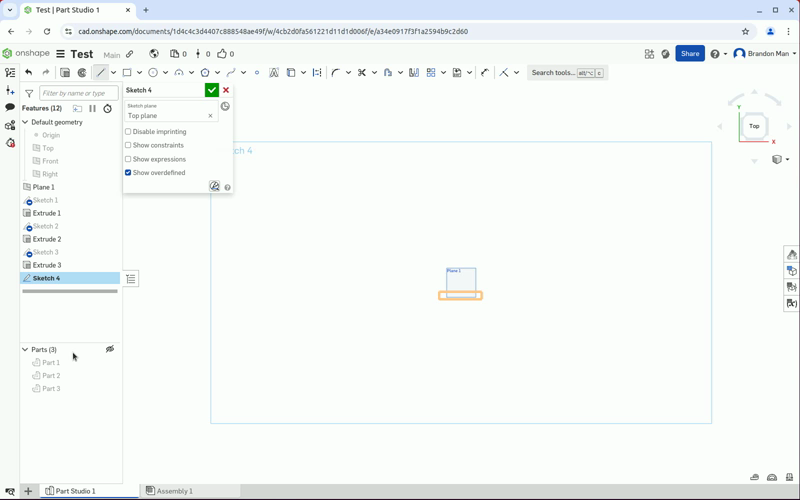
key_down(shift)
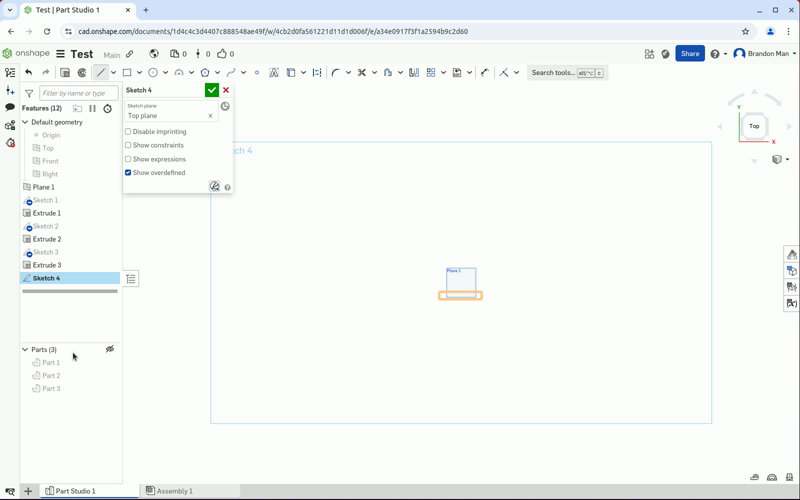
mouse_move(470, 259)
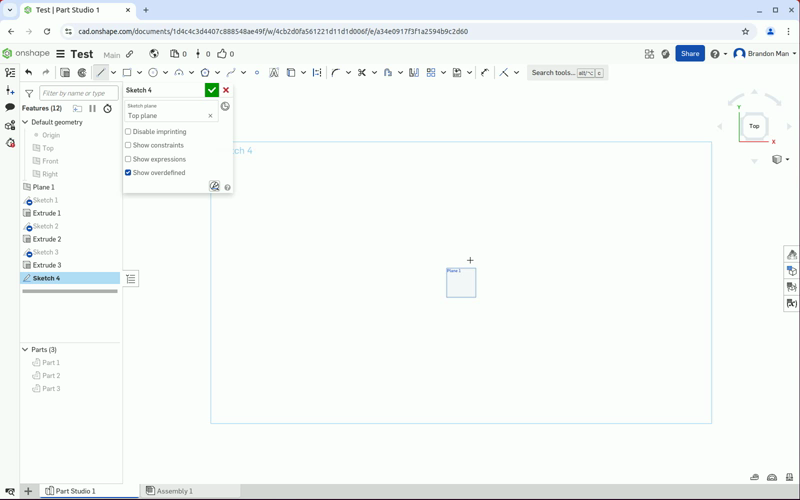
click(470, 259)
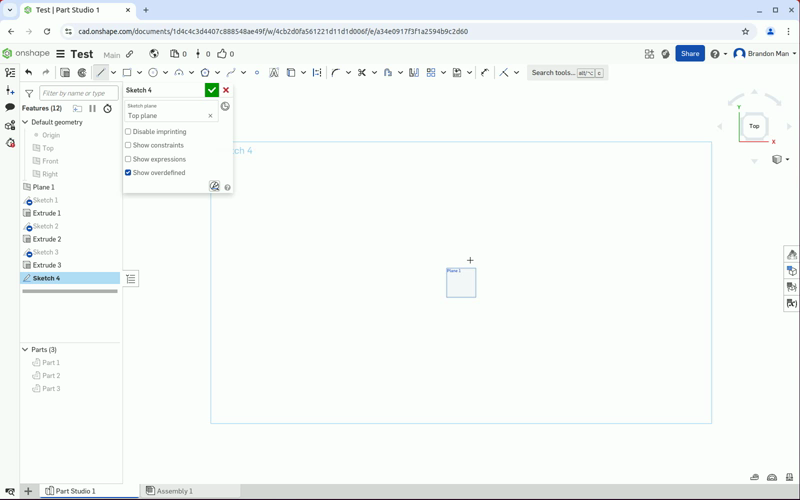
key_up(shift)
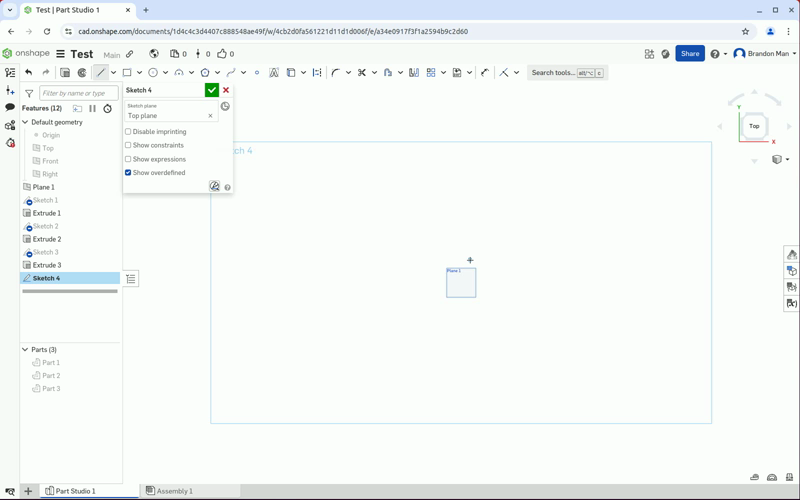
key_down(shift)
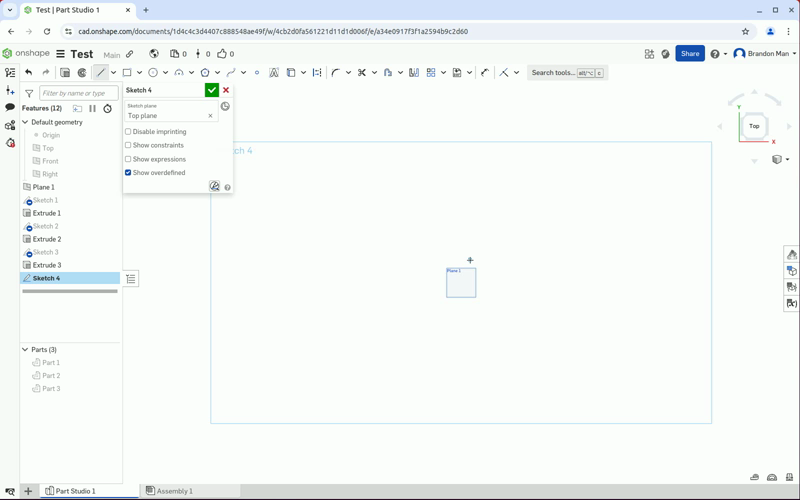
mouse_move(500, 259)
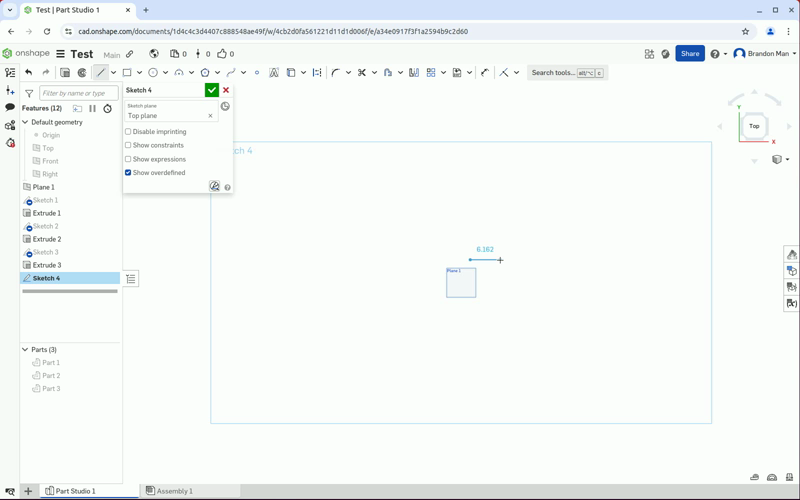
mouse_move(491, 259)
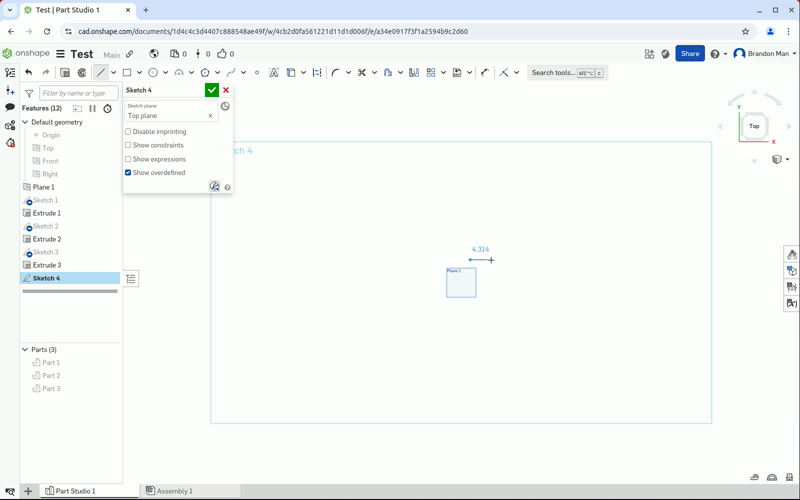
click(491, 259)
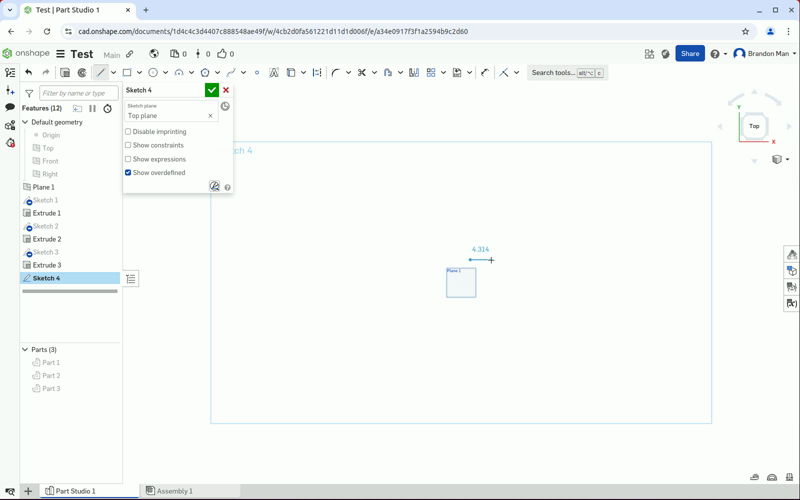
key_up(shift)
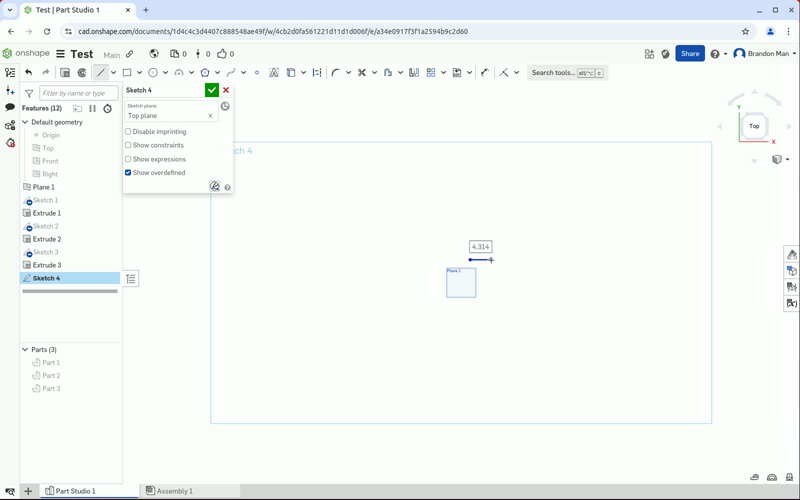
key_down(shift)
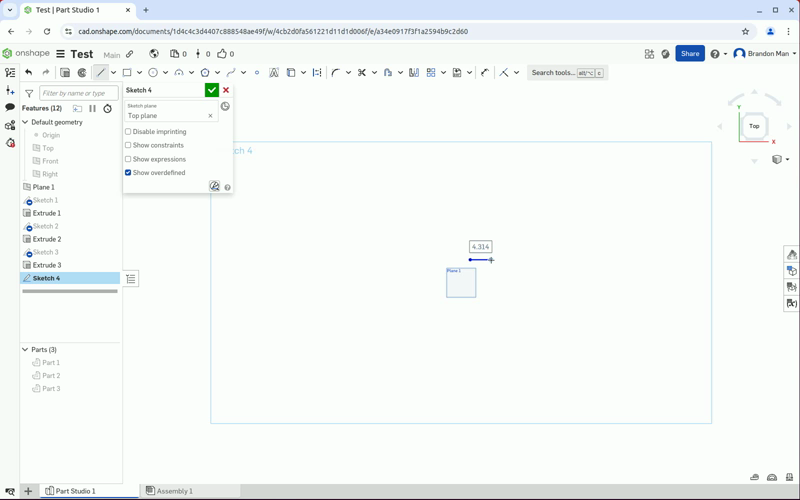
mouse_move(521, 259)
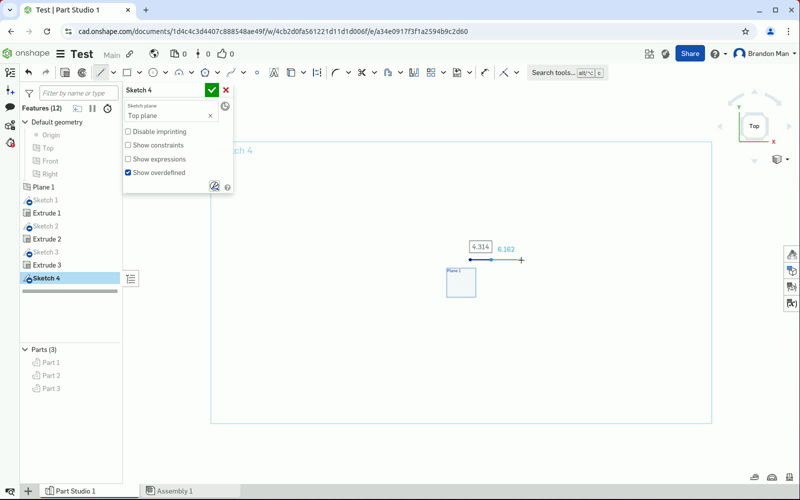
mouse_move(491, 238)
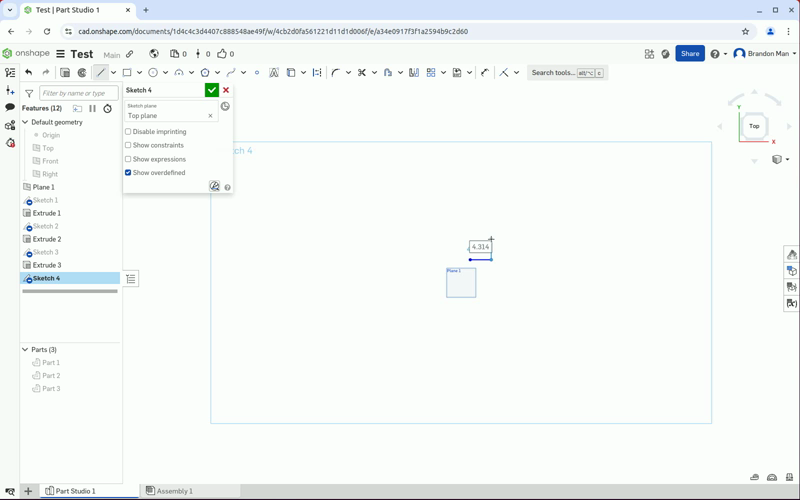
click(491, 238)
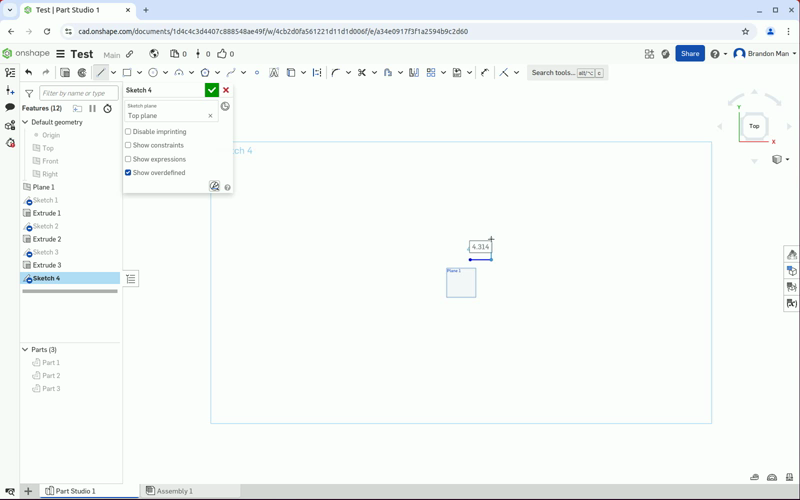
key_up(shift)
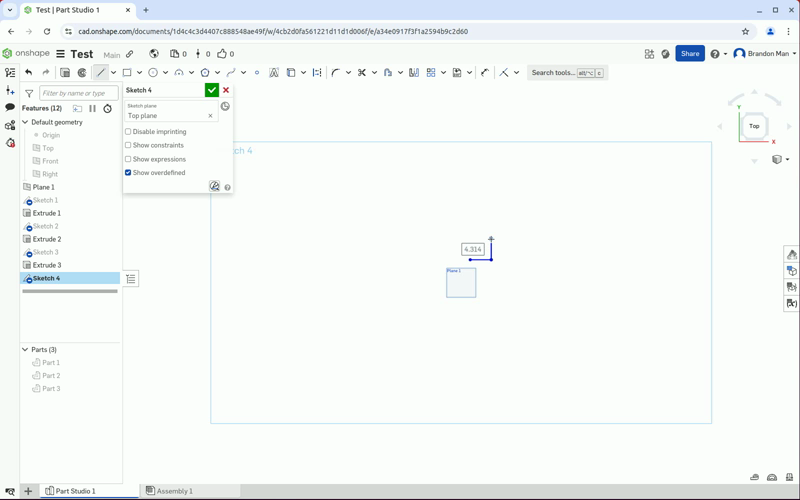
key_down(shift)
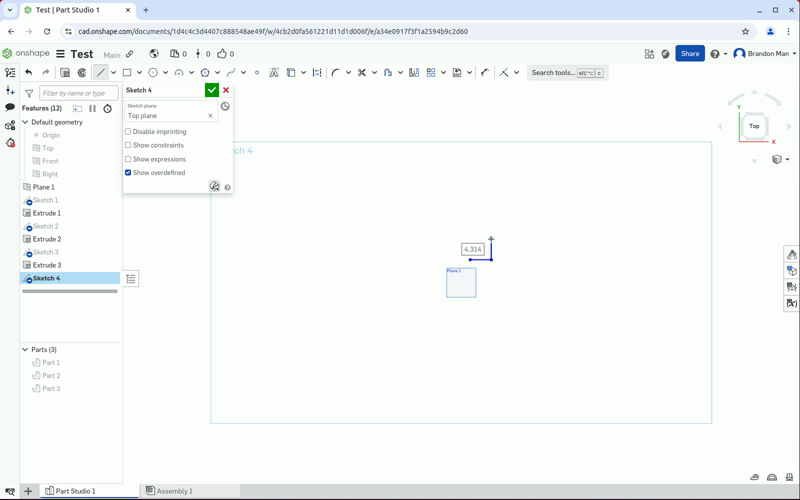
mouse_move(521, 238)
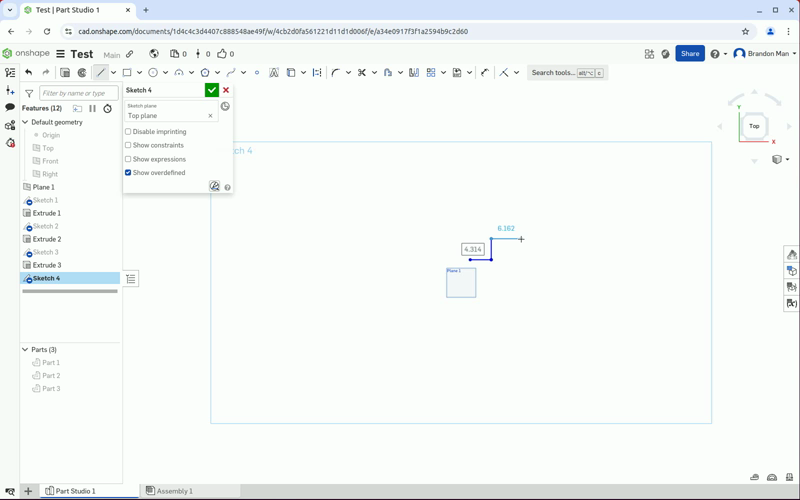
mouse_move(470, 238)
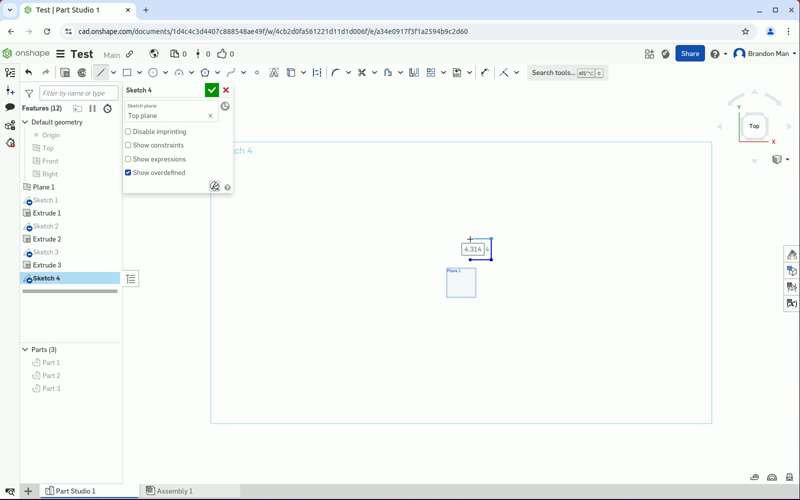
click(470, 238)
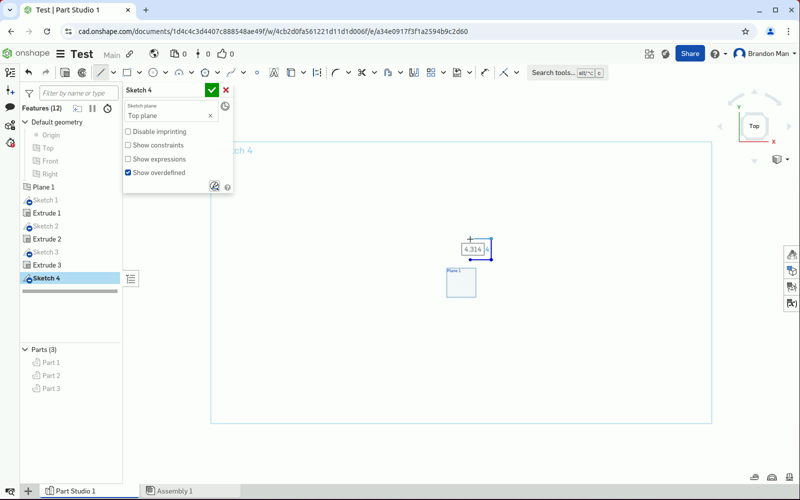
key_up(shift)
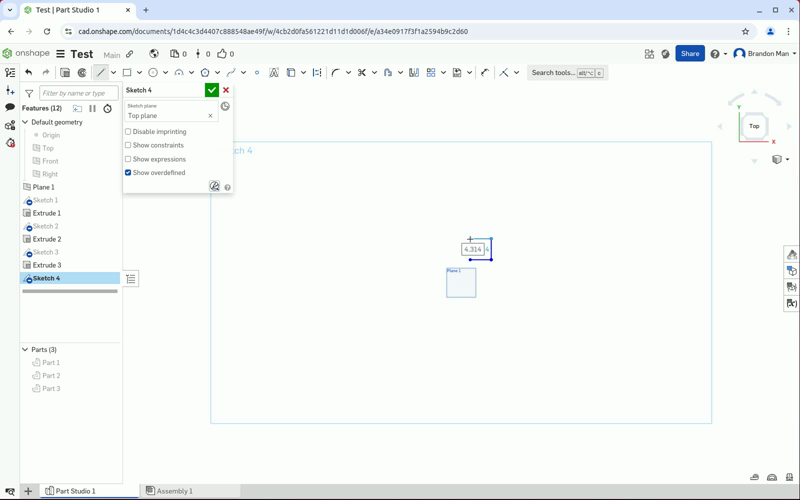
mouse_move(500, 238)
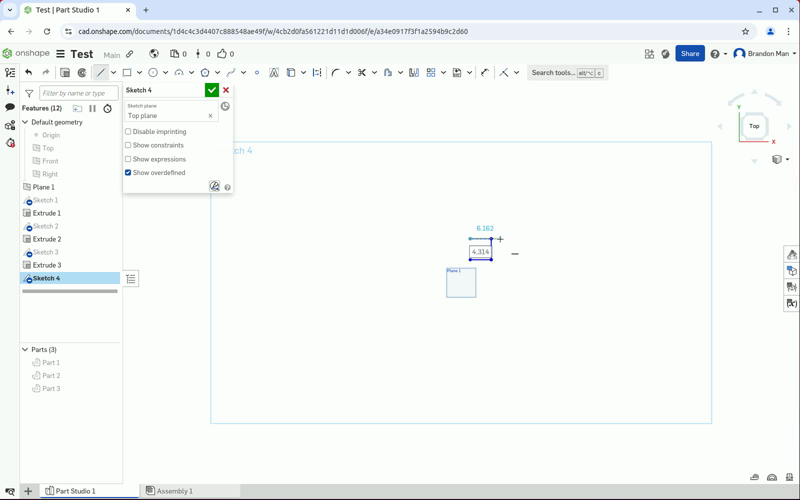
key_down(shift)
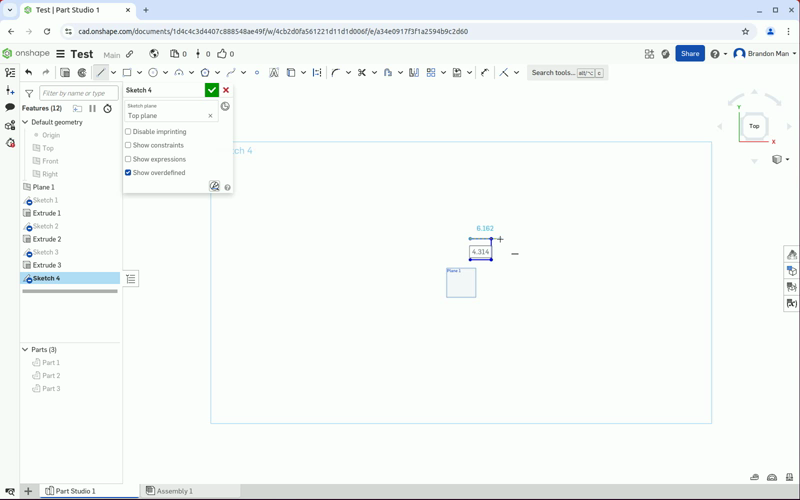
mouse_move(470, 259)
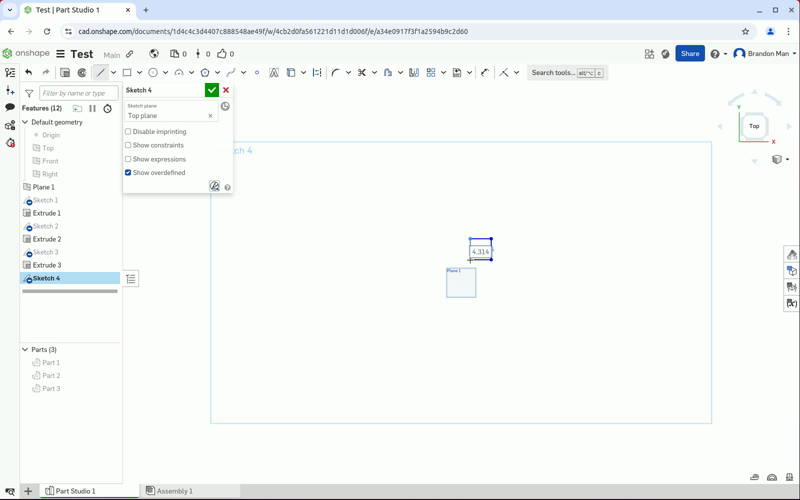
key_up(shift)
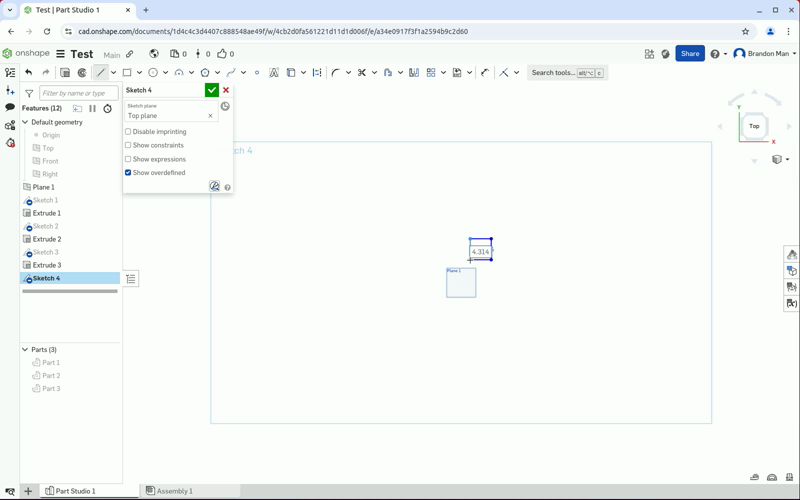
click(470, 259)
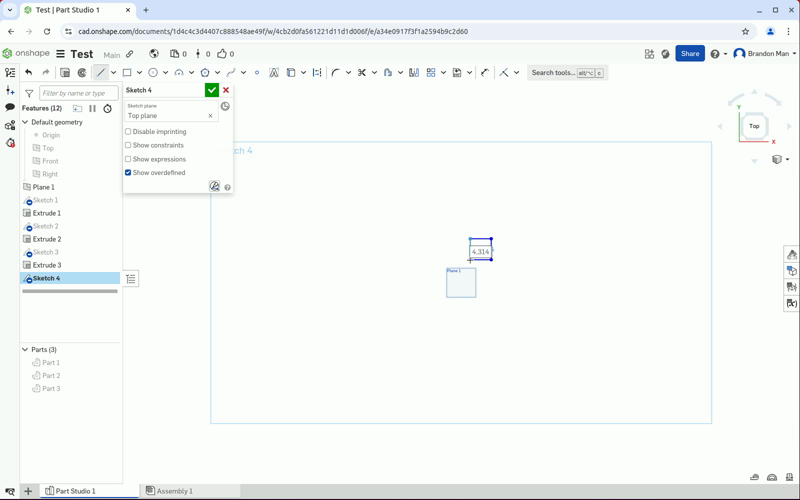
key(esc)
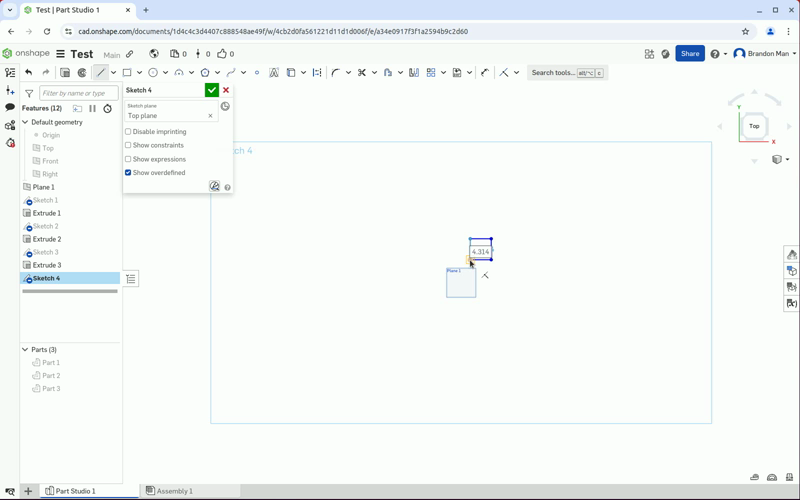
mouse_move(481, 251)
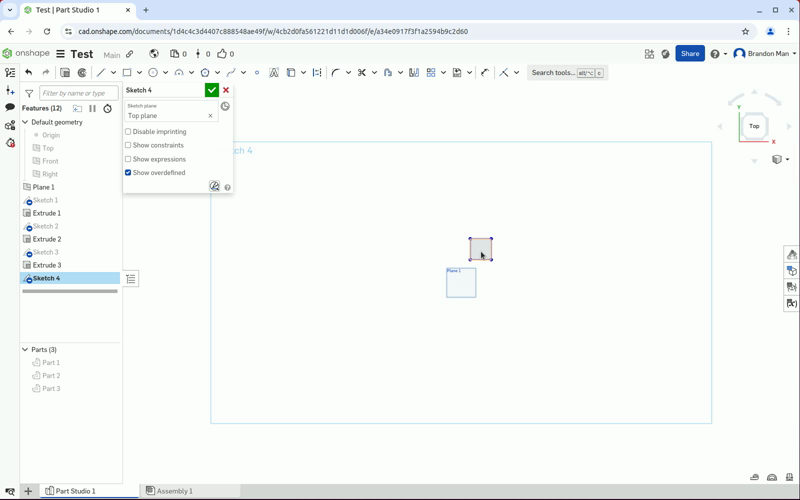
scroll(6)
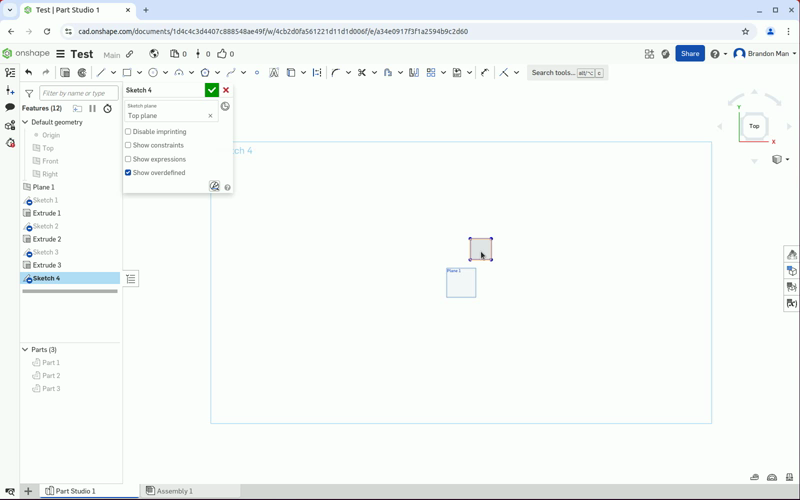
scroll(6)
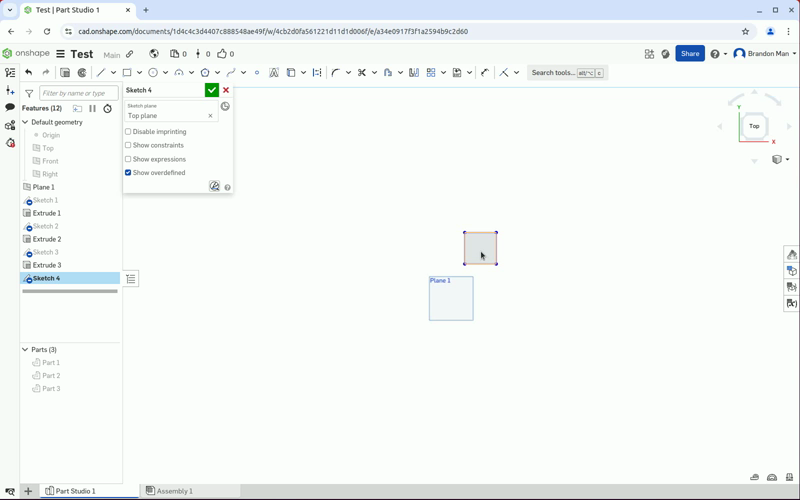
scroll(6)
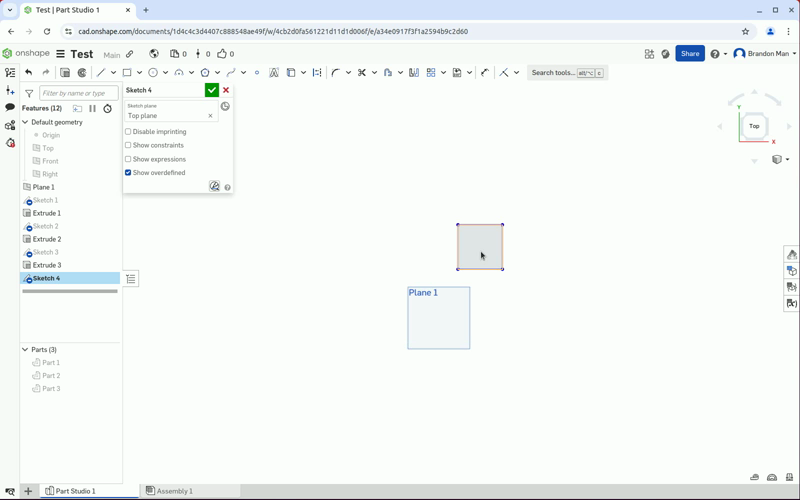
scroll(6)
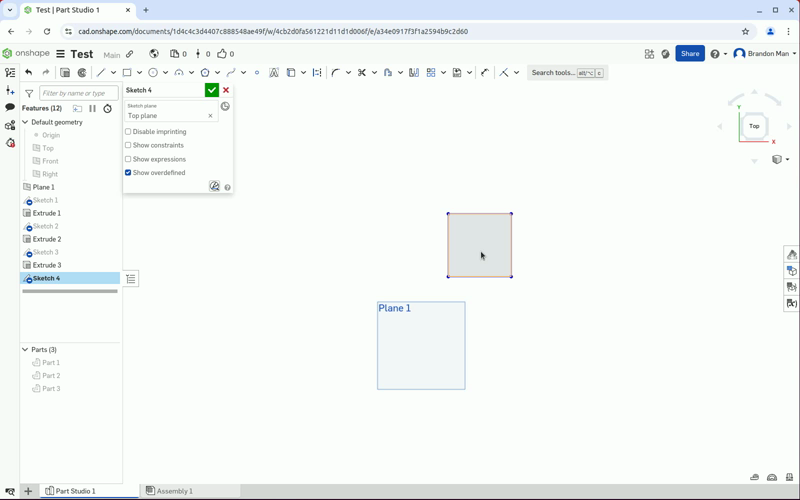
scroll(6)
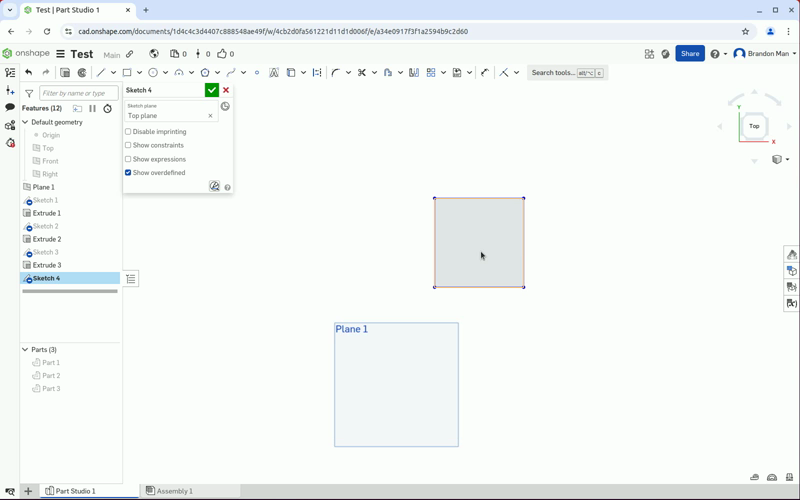
scroll(6)
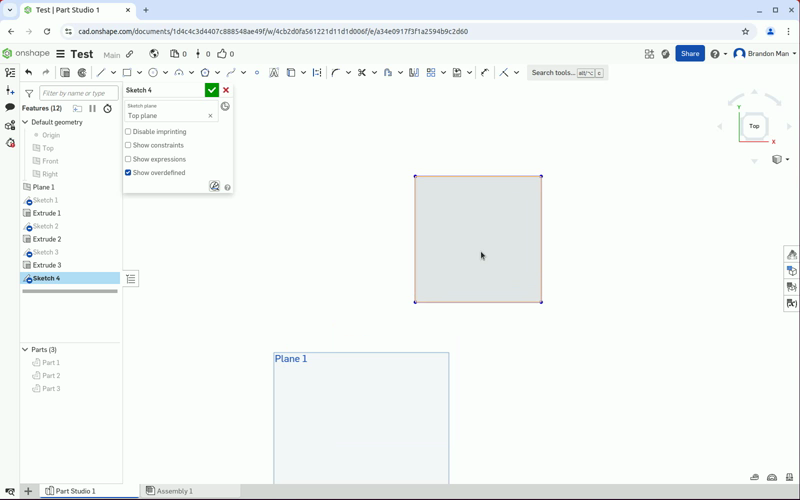
scroll(6)
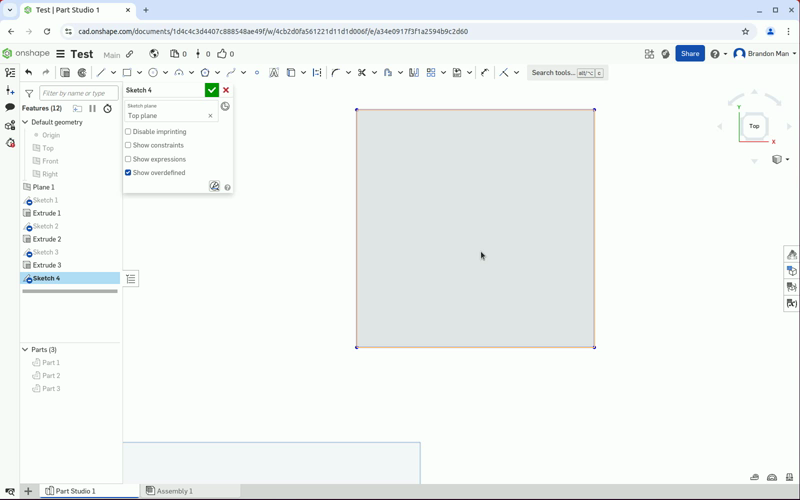
click(481, 251)
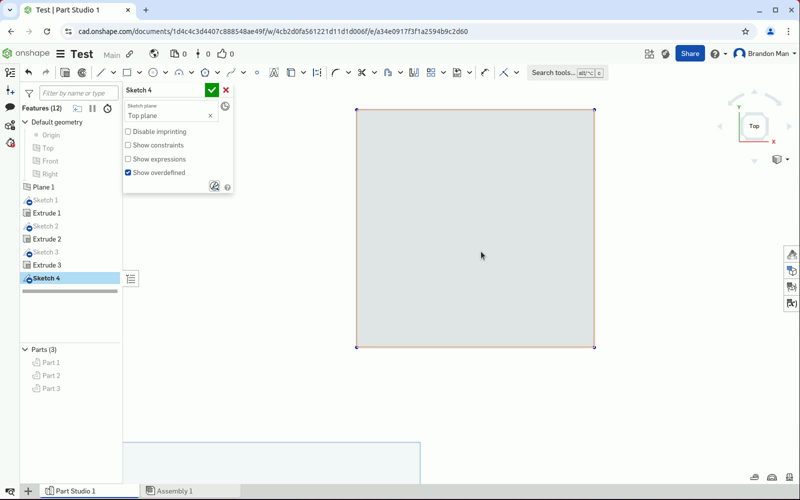
scroll(-6)
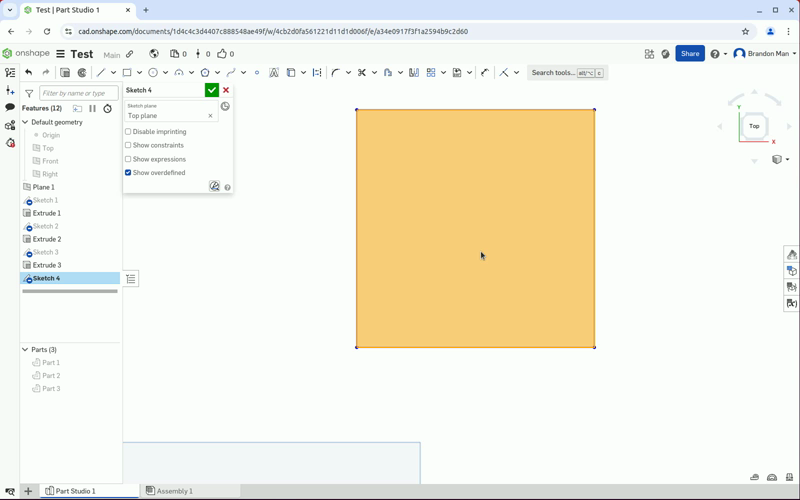
scroll(-6)
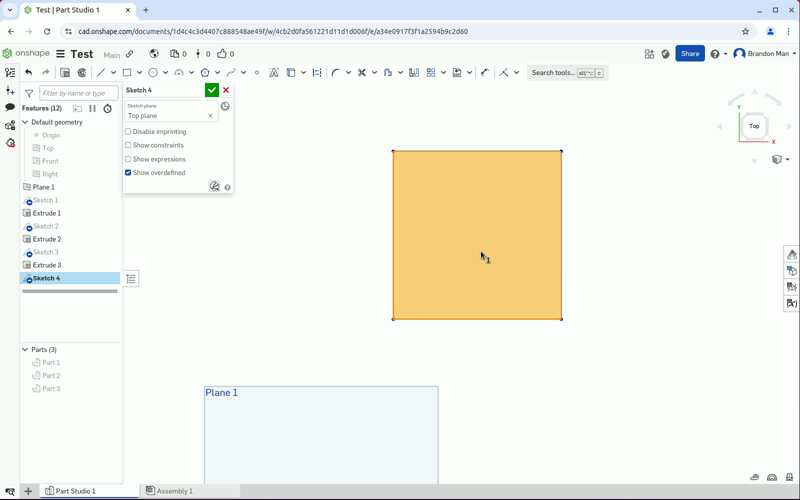
scroll(-6)
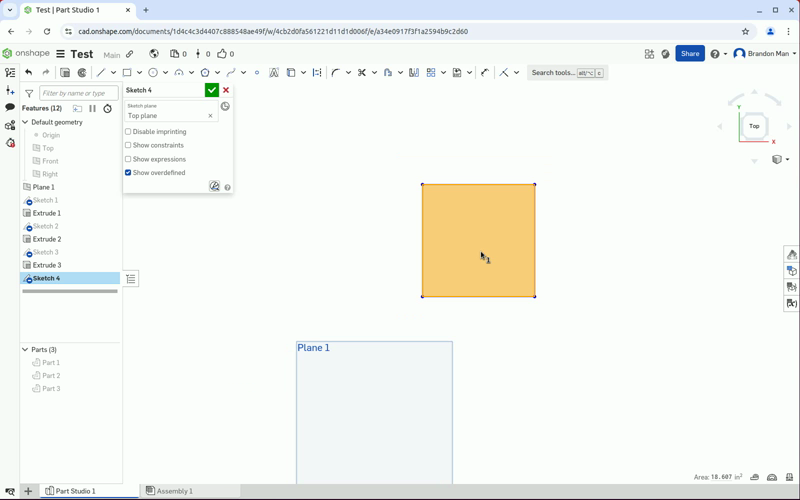
scroll(-6)
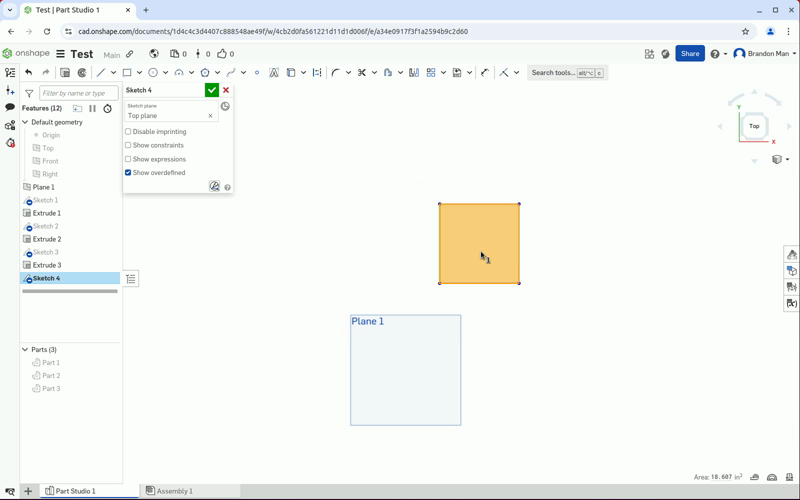
scroll(-6)
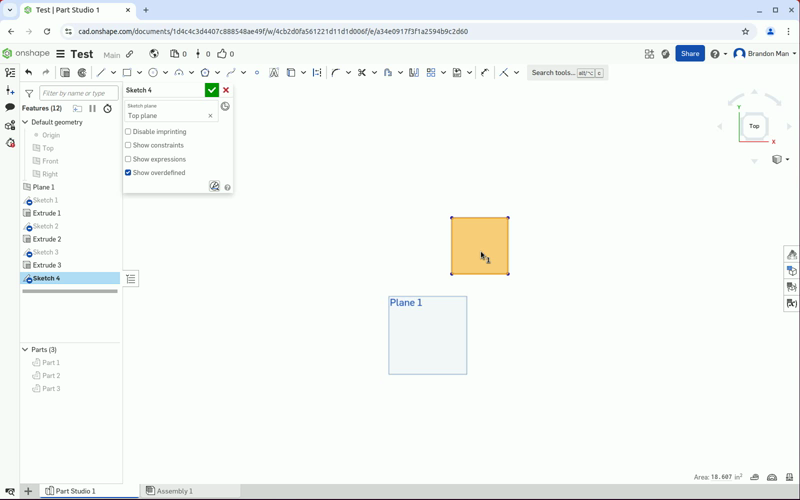
scroll(-6)
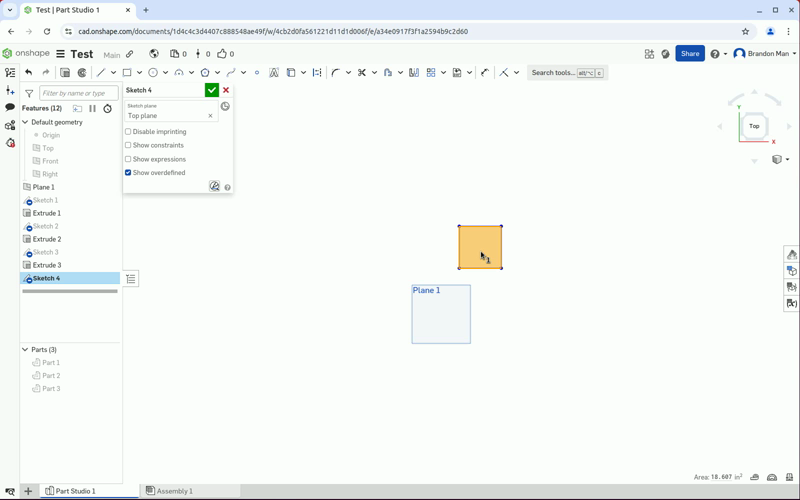
scroll(-6)
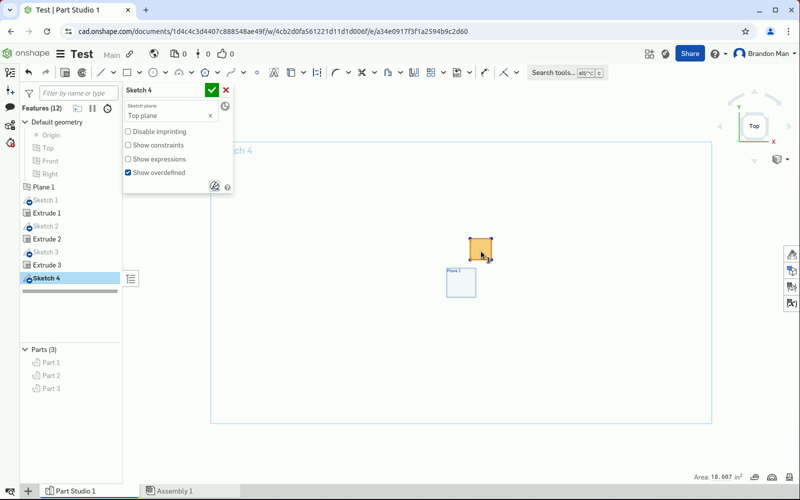
mouse_move(73, 352)
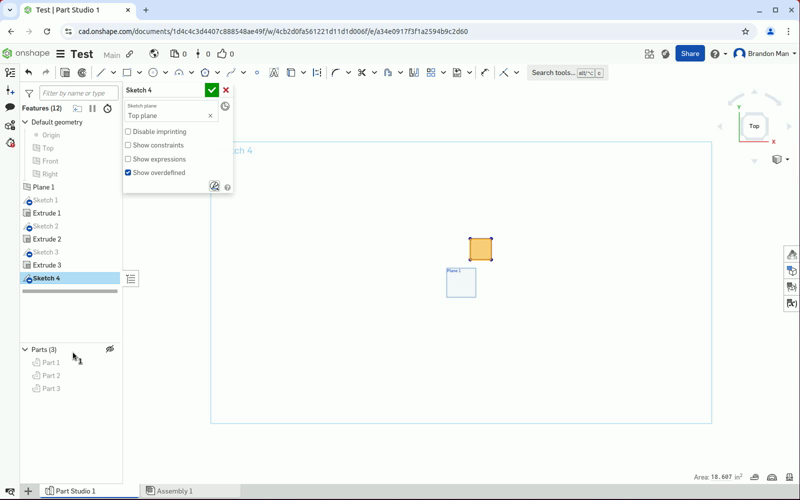
key(shift+y)
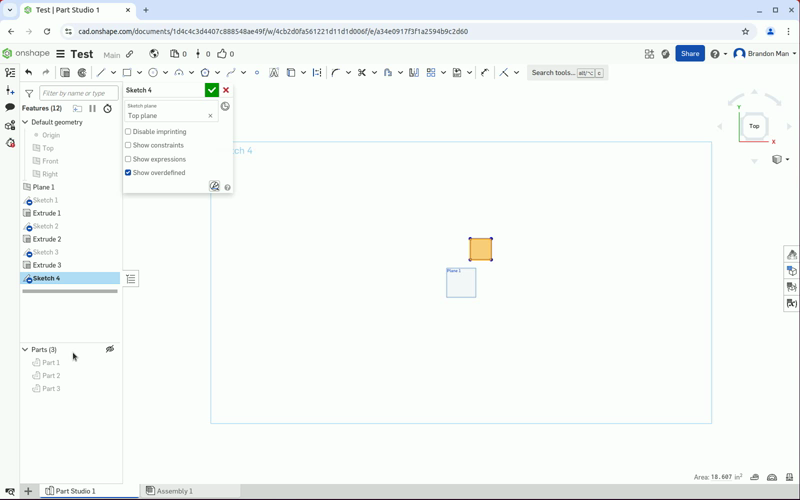
key(shift+e)
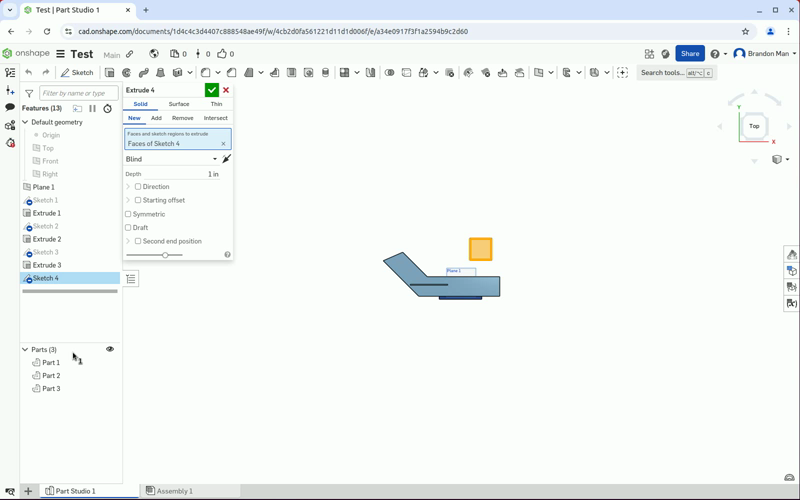
mouse_move(143, 106)
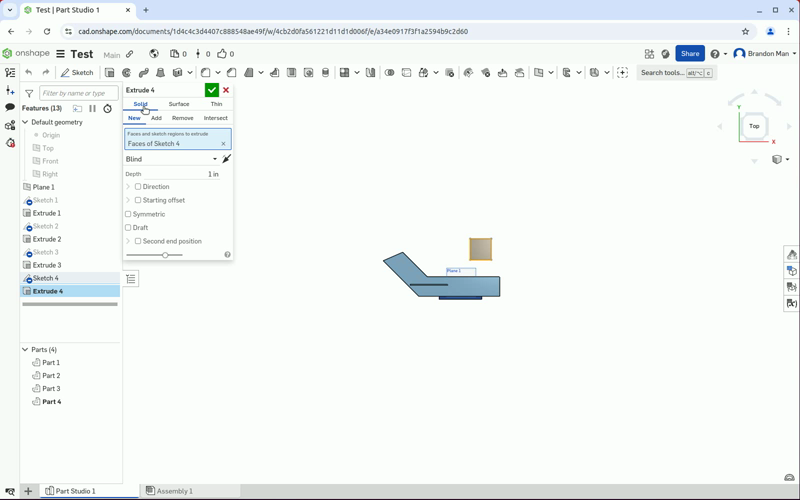
click(143, 106)
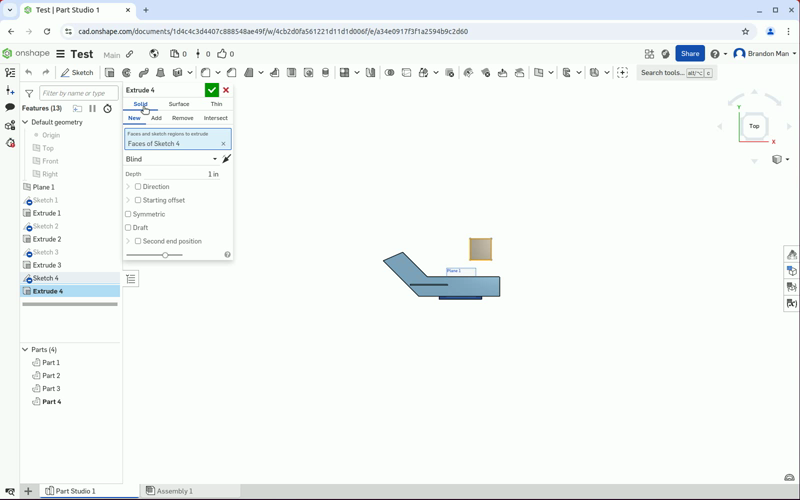
mouse_move(137, 120)
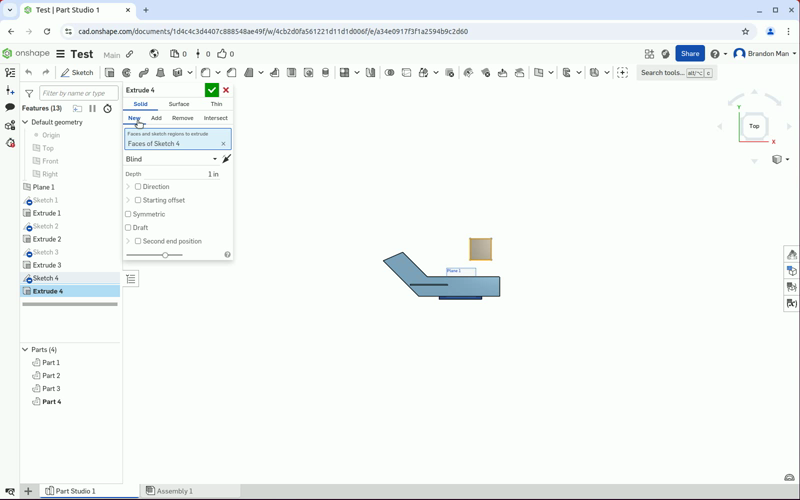
click(137, 120)
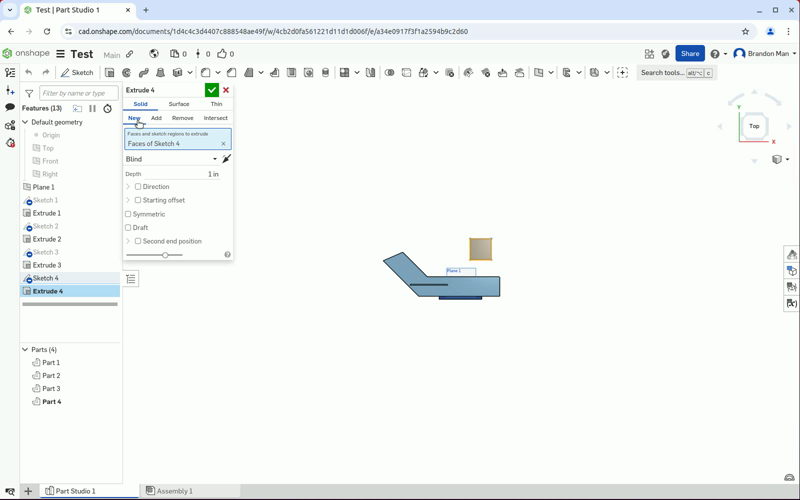
key(tab, 4)
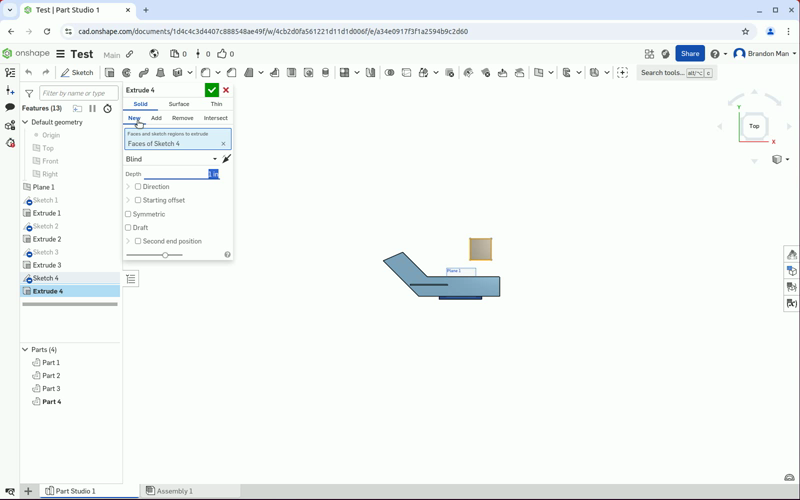
text(0.241)
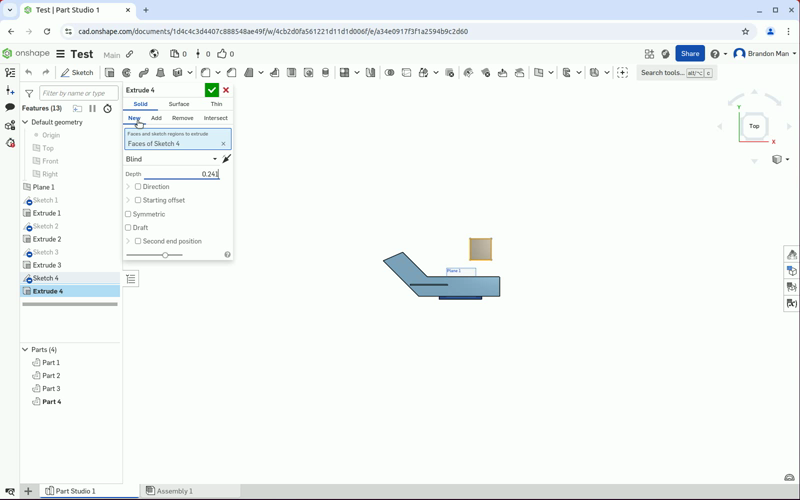
key(enter)
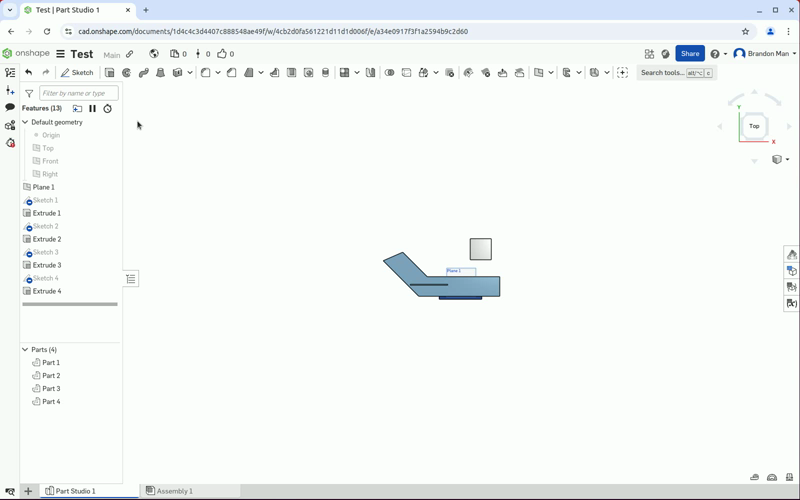
key(shift+h)
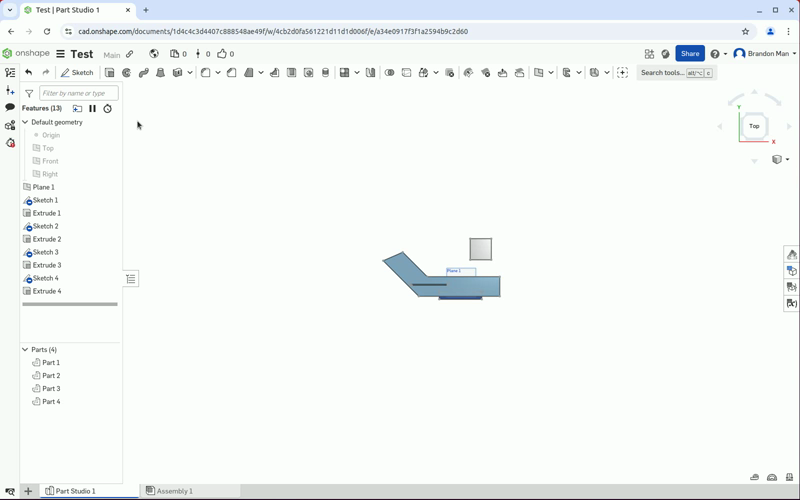
key(shift+h)
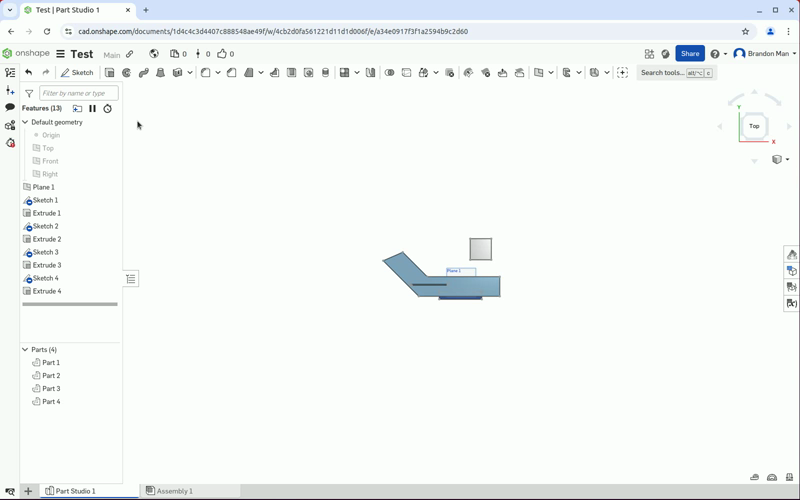
key(shift+7)
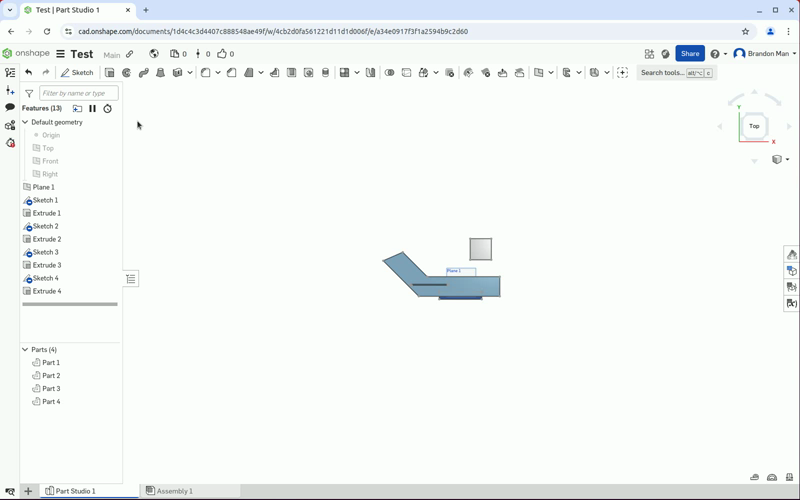
key(up, 3)
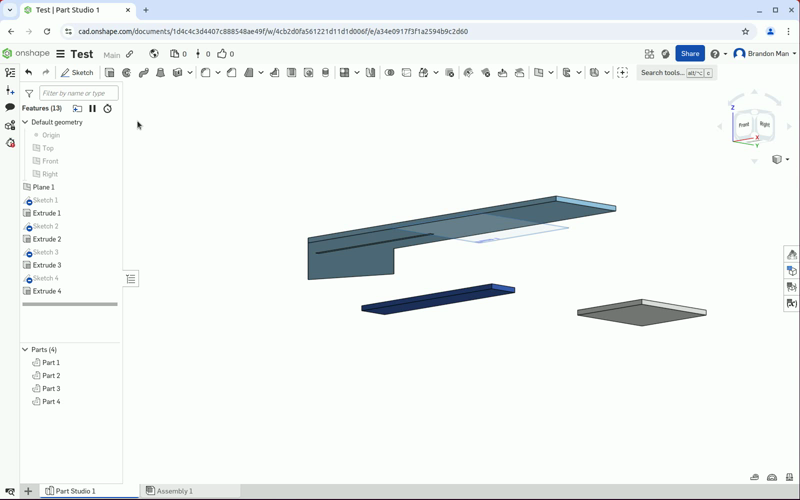
key(left, 3)
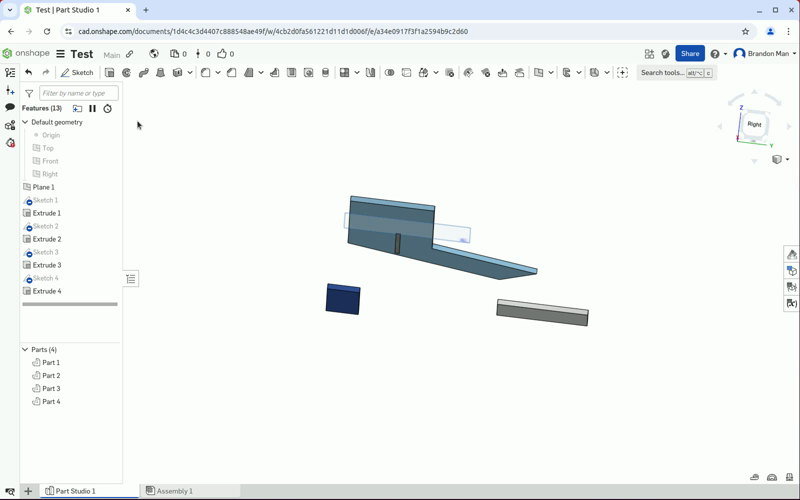
key(right, 3)
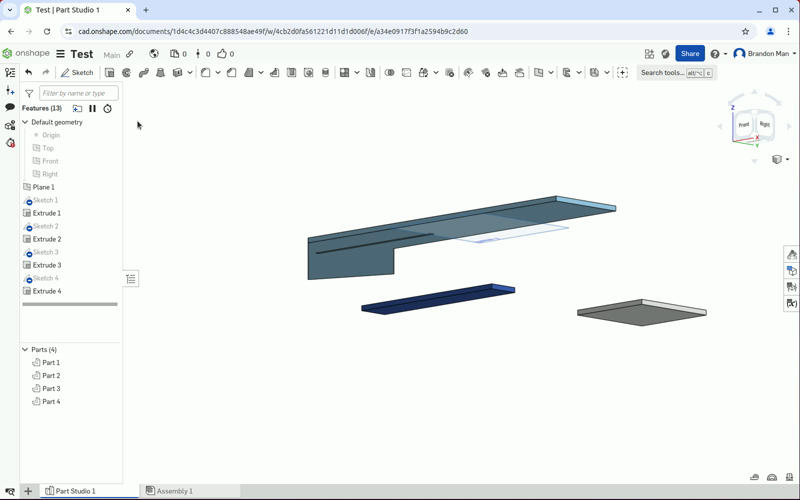
key(down, 3)
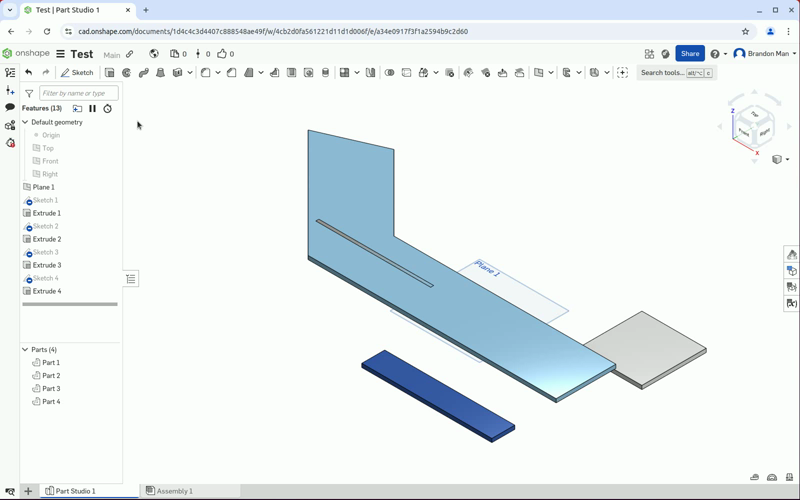
mouse_move(73, 189)
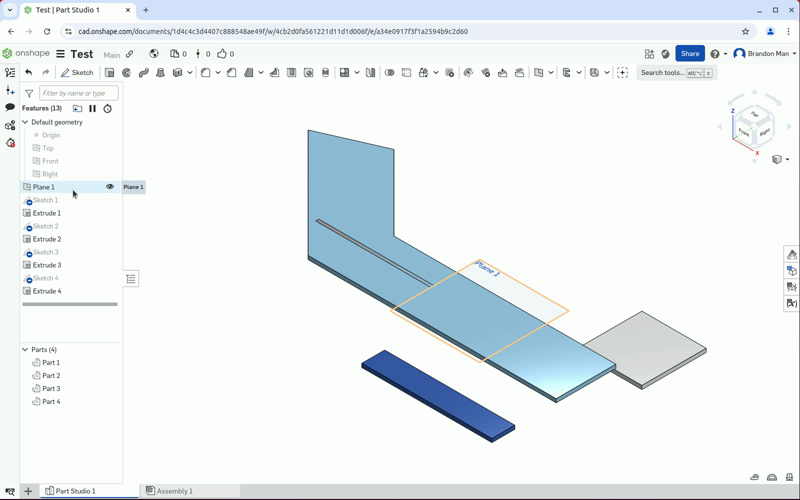
click(73, 189)